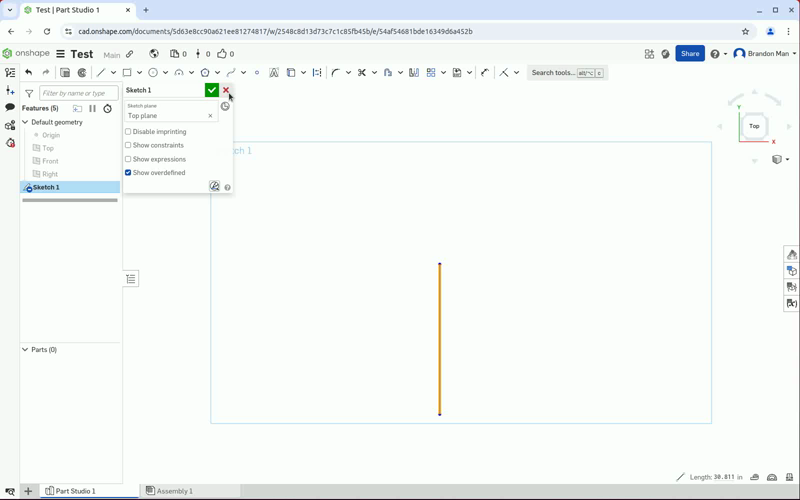
key(shift+h)
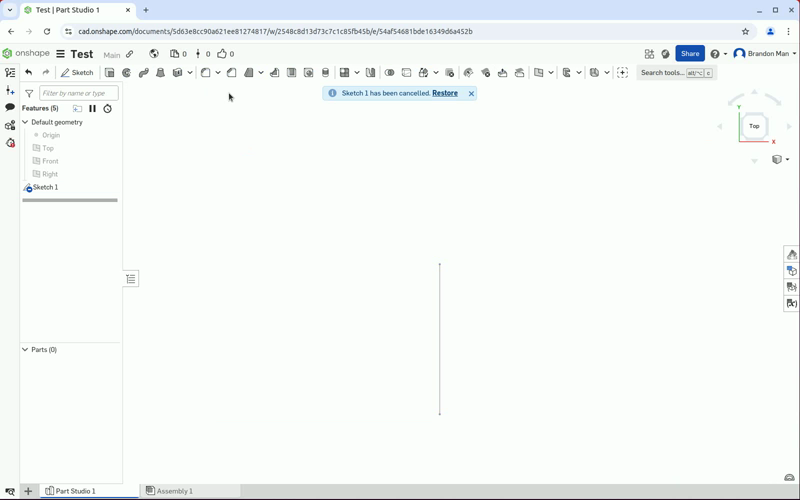
key(shift+s)
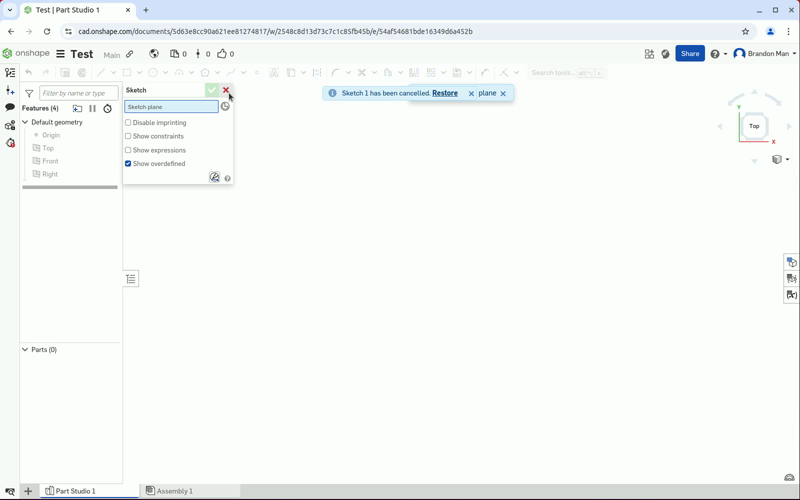
mouse_move(73, 150)
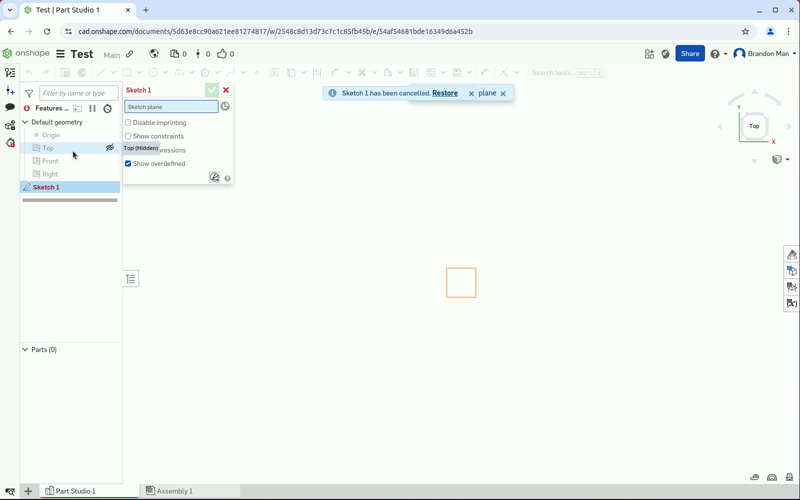
click(73, 150)
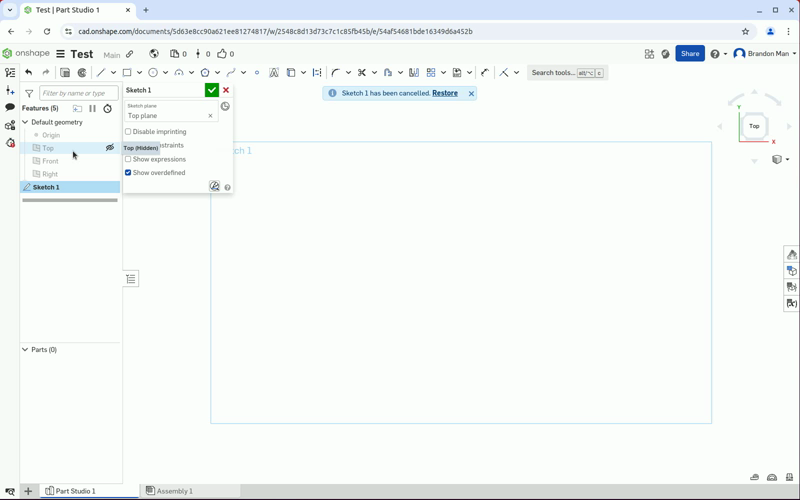
mouse_move(73, 352)
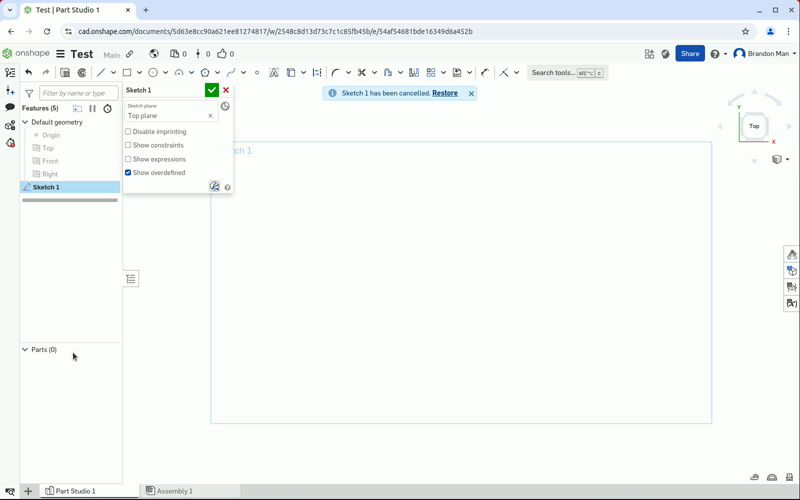
key(y)
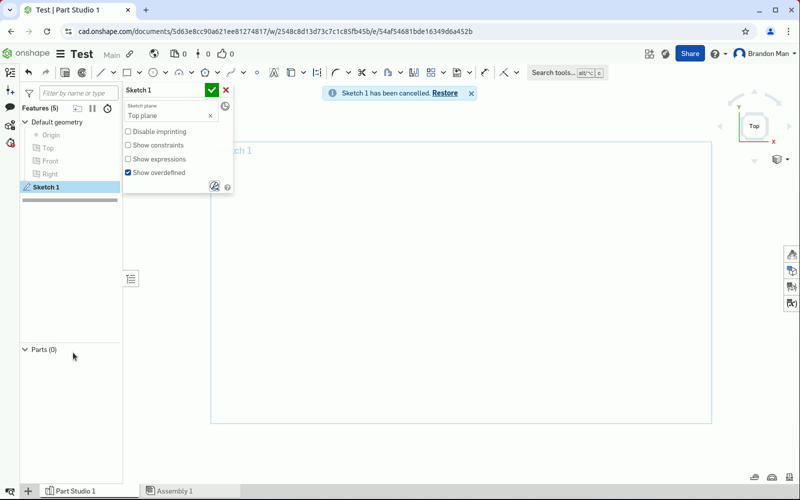
key(l)
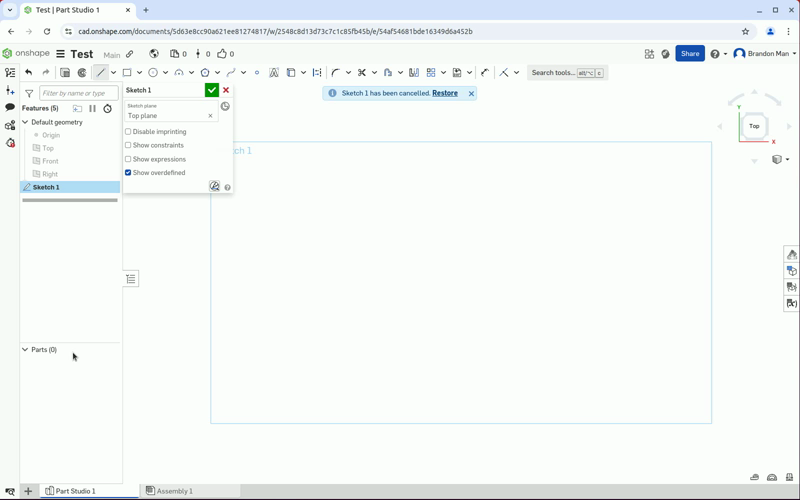
key_down(shift)
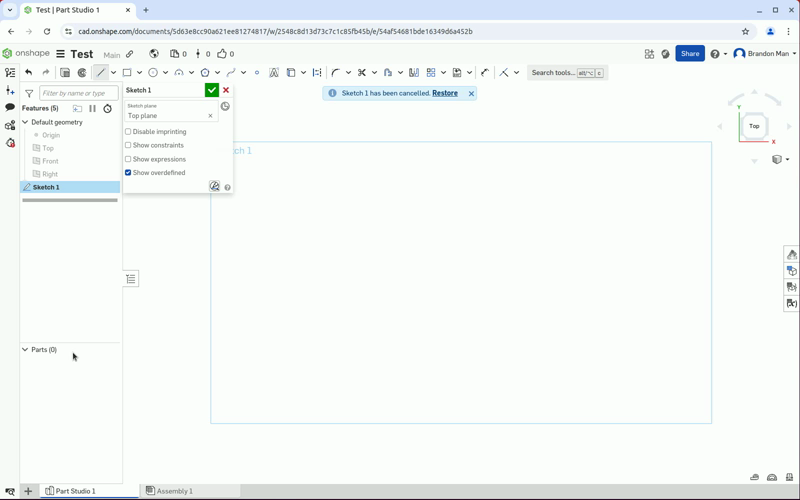
mouse_move(348, 318)
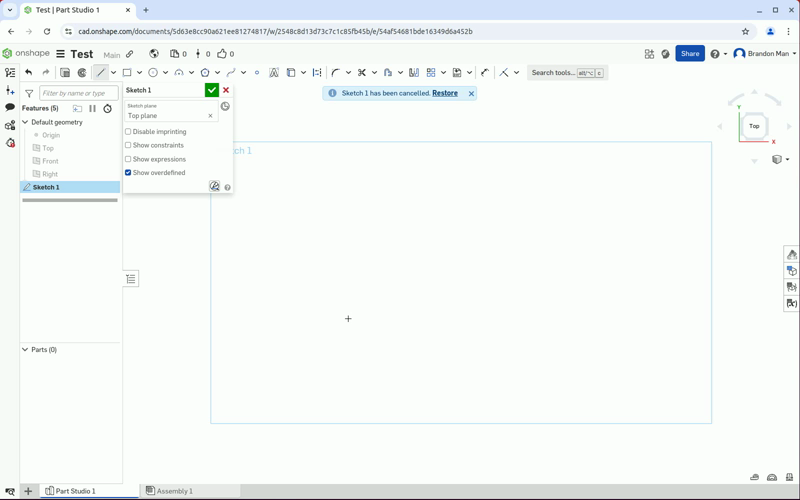
click(348, 318)
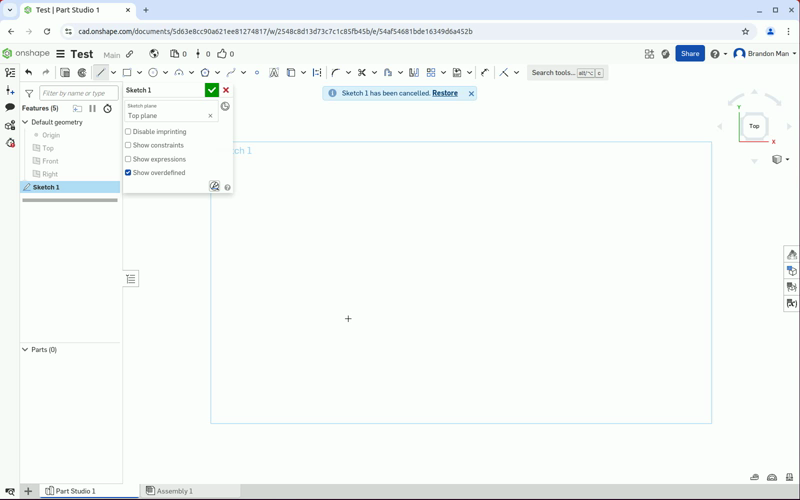
key_up(shift)
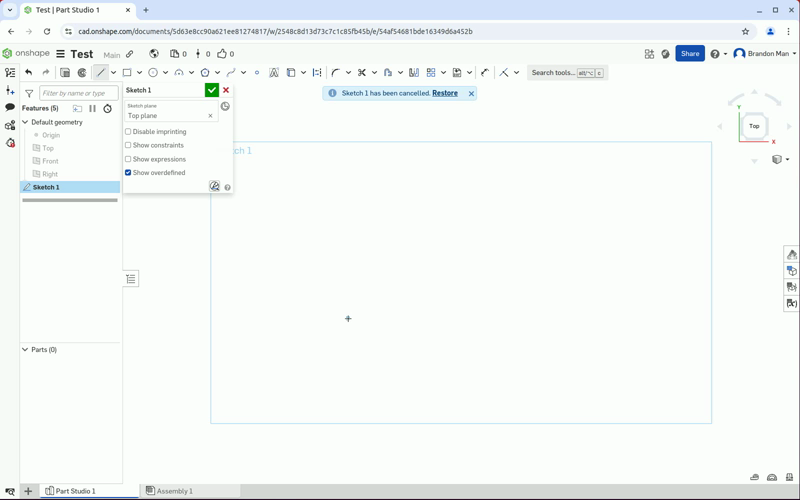
key_down(shift)
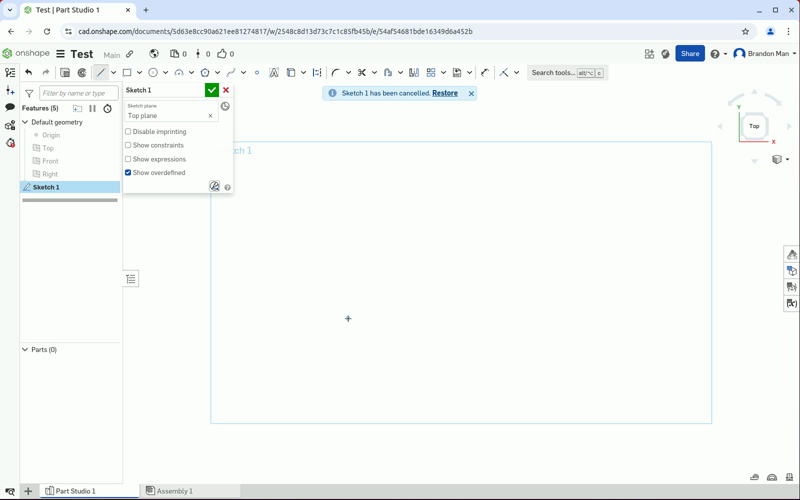
mouse_move(502, 318)
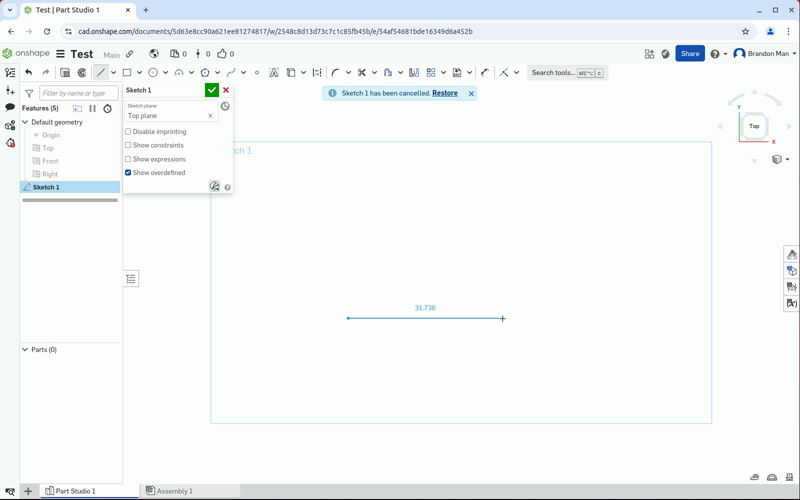
click(502, 318)
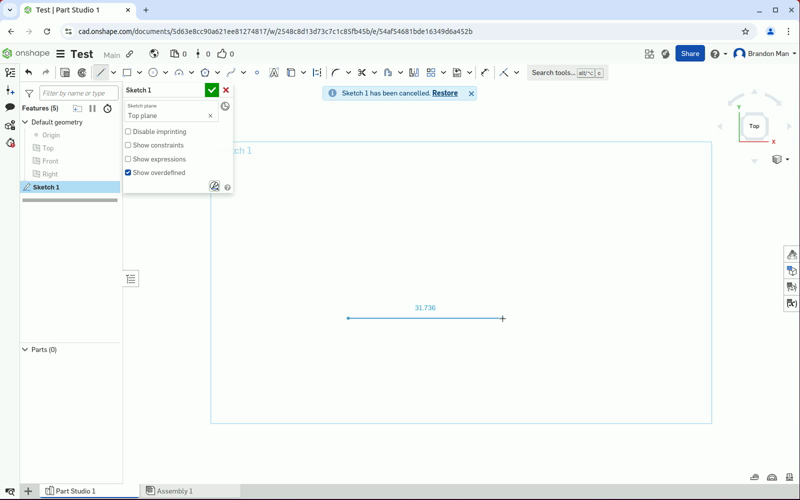
key_up(shift)
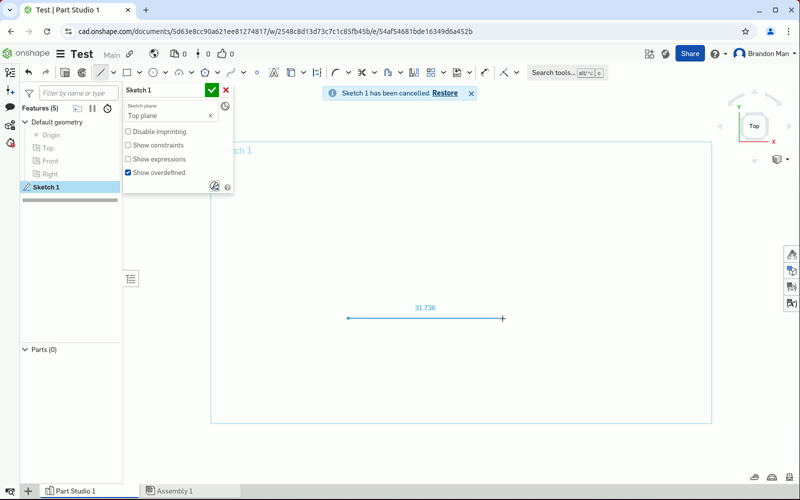
key_down(shift)
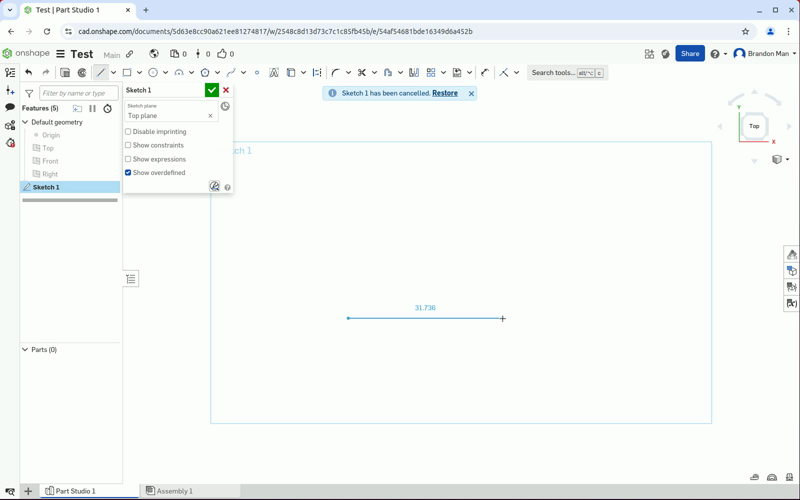
mouse_move(502, 248)
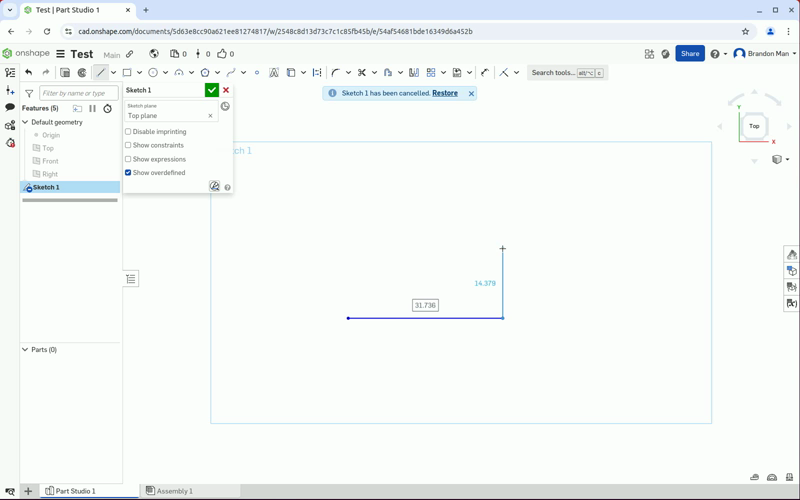
click(502, 248)
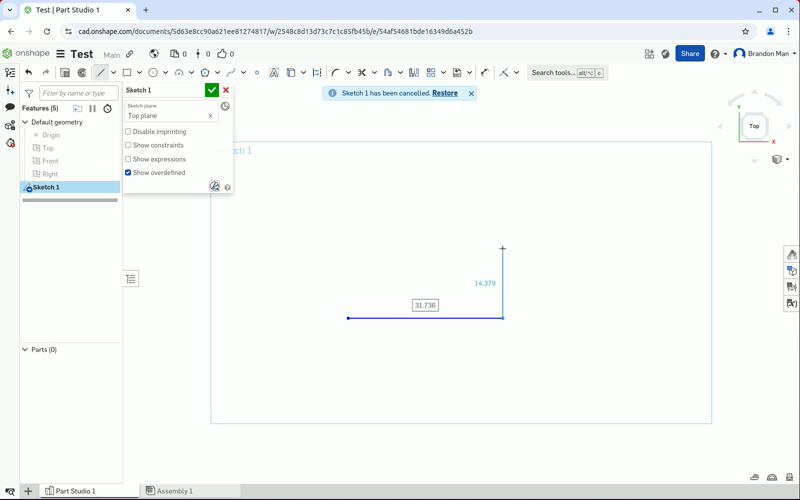
key_up(shift)
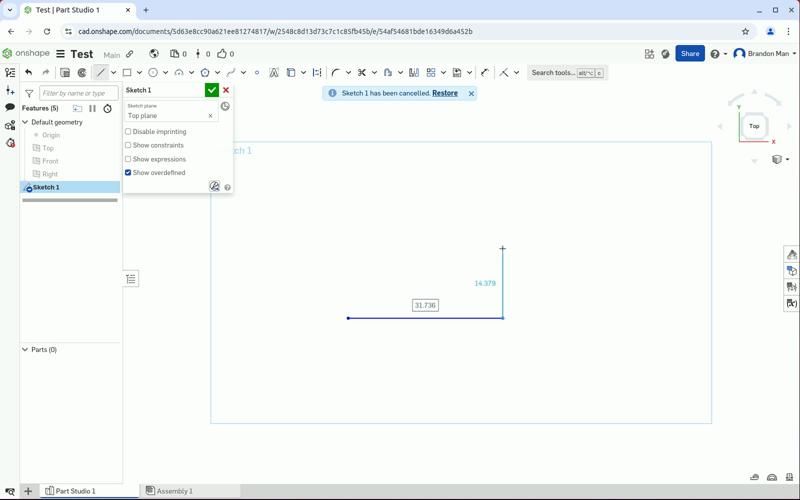
key_down(shift)
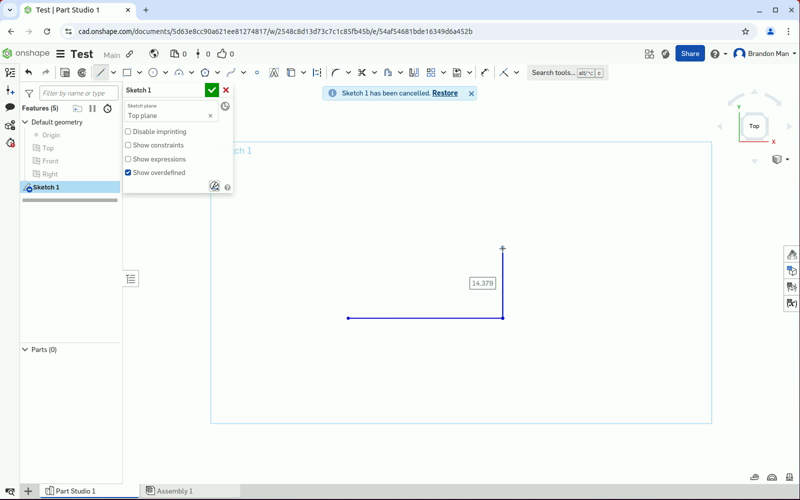
mouse_move(348, 248)
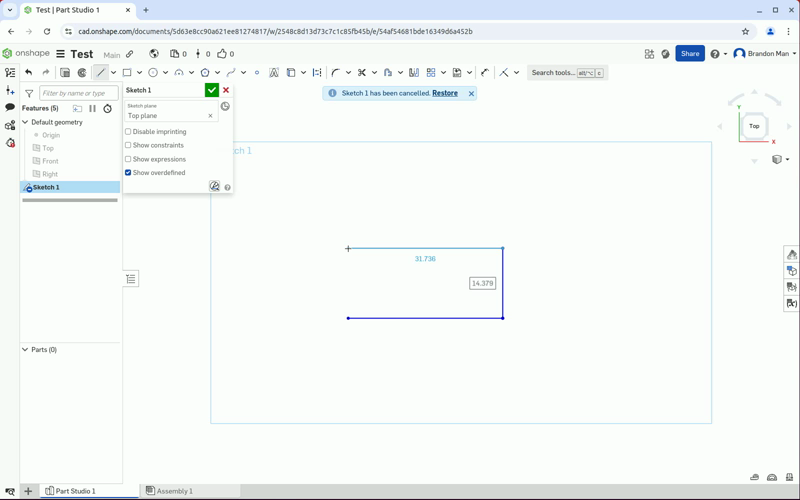
click(348, 248)
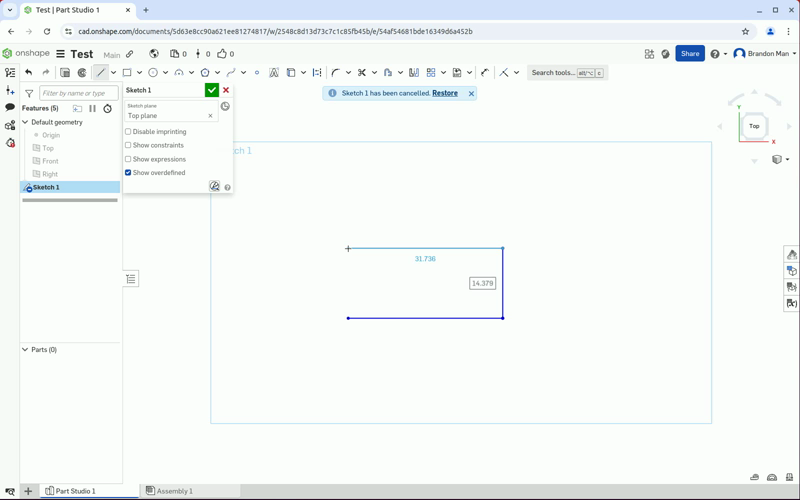
key_up(shift)
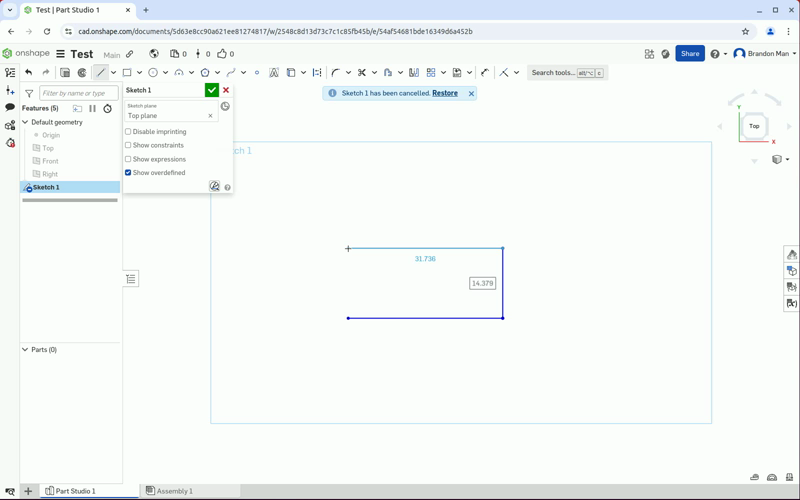
key_down(shift)
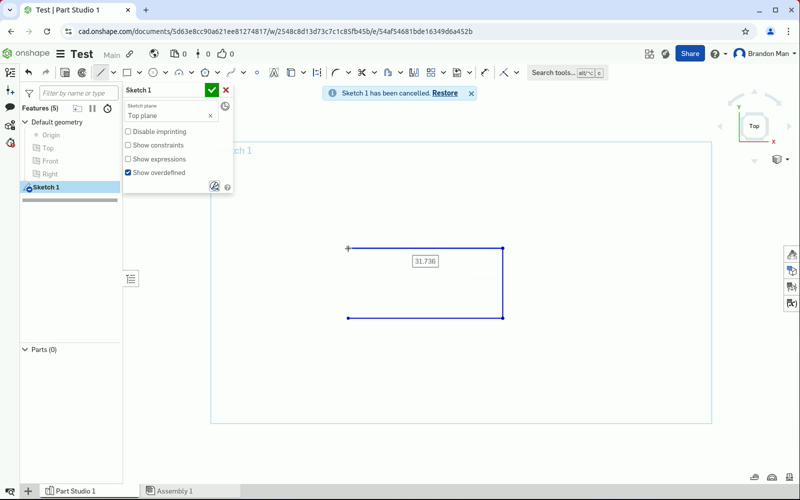
mouse_move(348, 318)
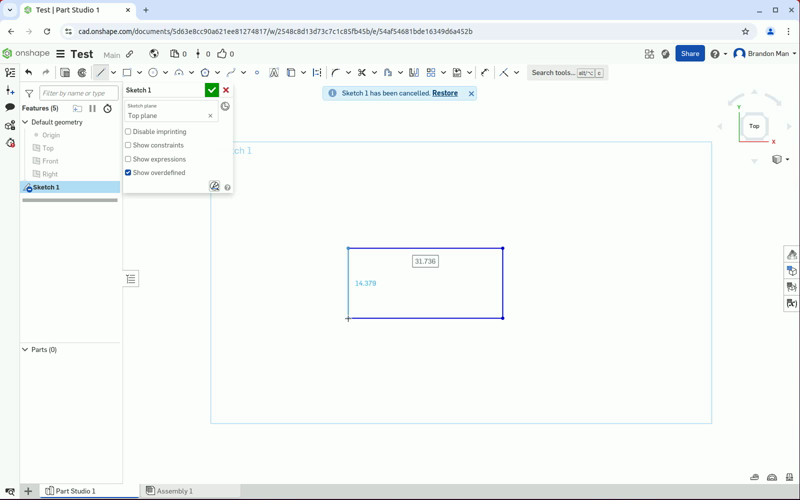
key_up(shift)
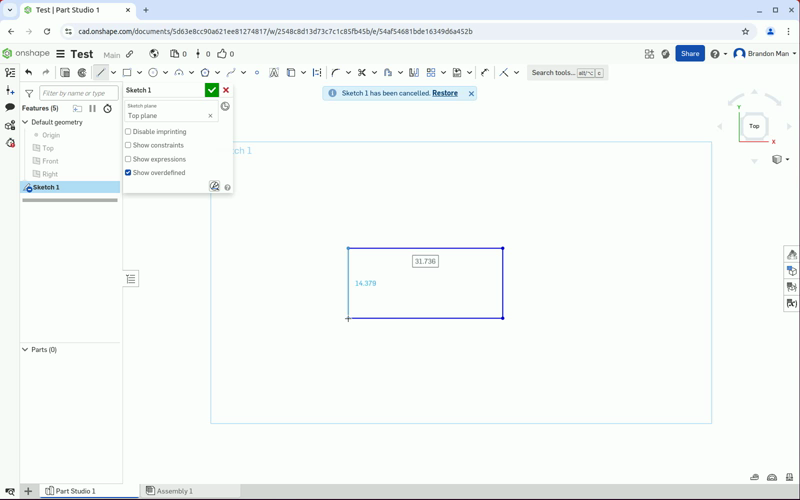
click(348, 318)
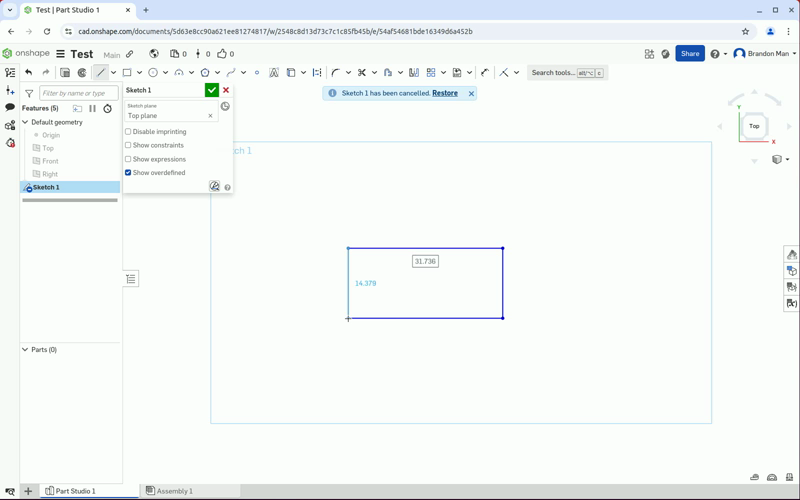
key(esc)
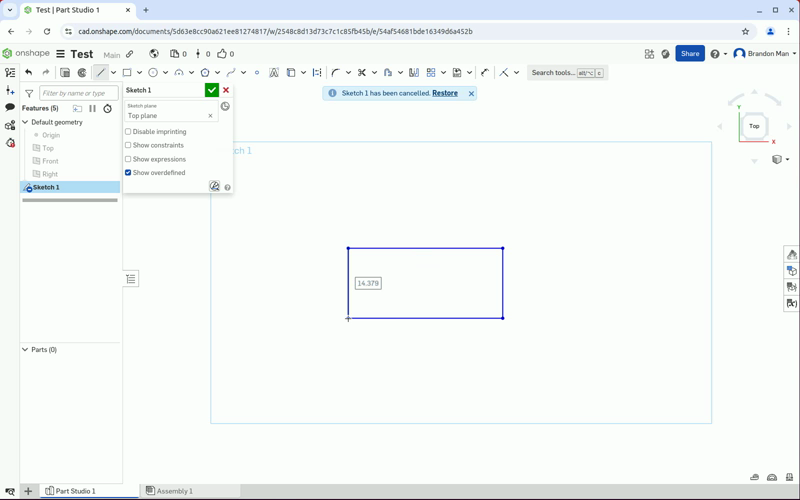
mouse_move(440, 300)
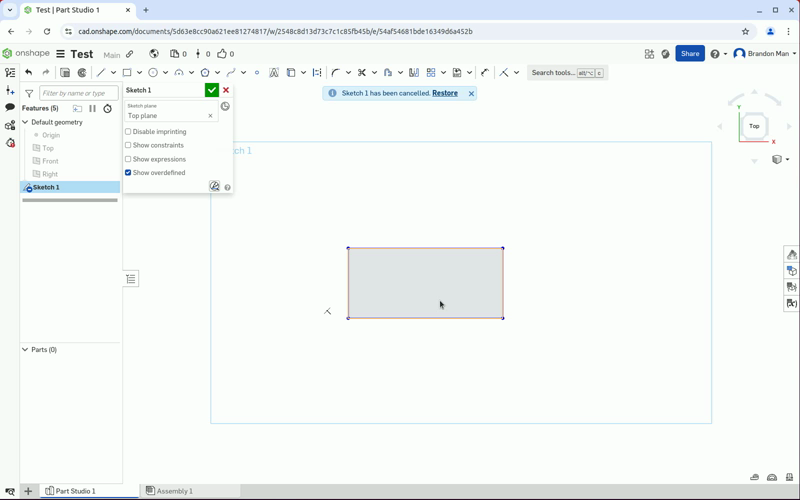
click(440, 300)
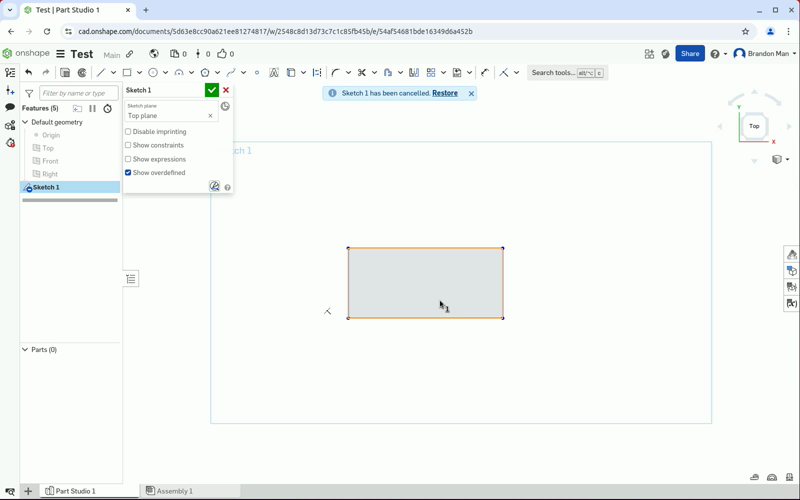
mouse_move(73, 352)
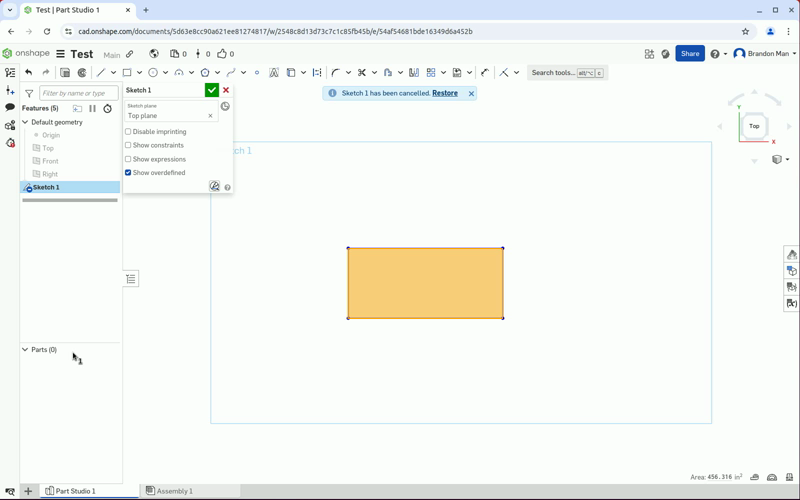
key(shift+y)
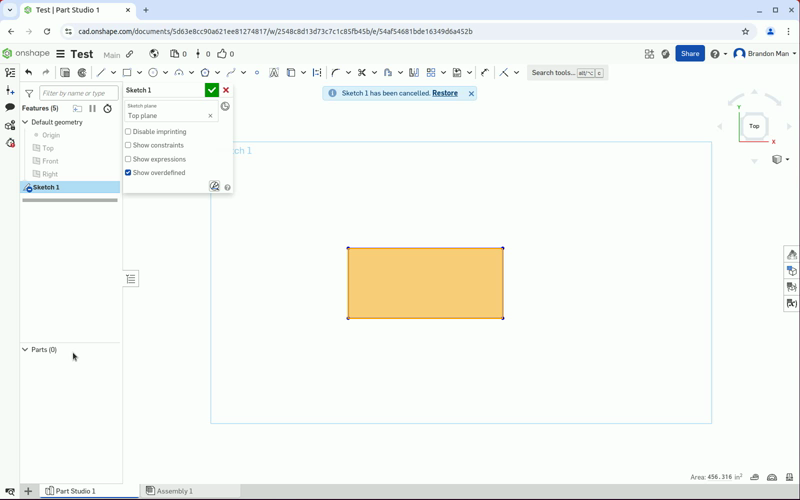
key(shift+e)
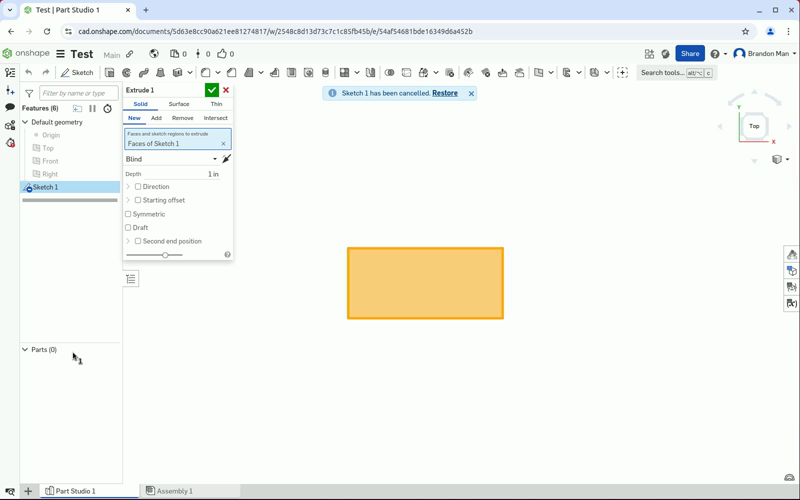
mouse_move(143, 106)
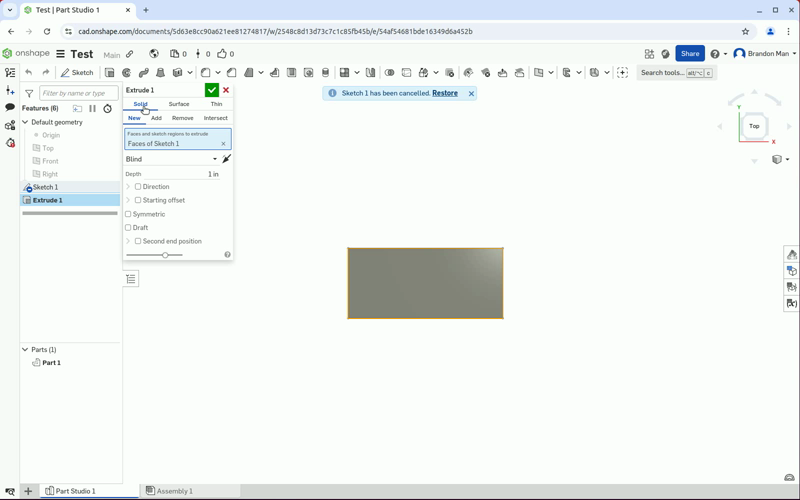
click(143, 106)
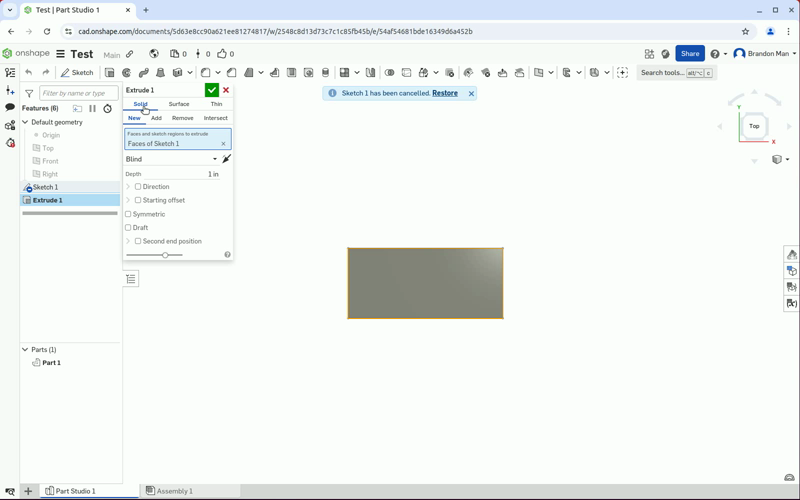
mouse_move(137, 120)
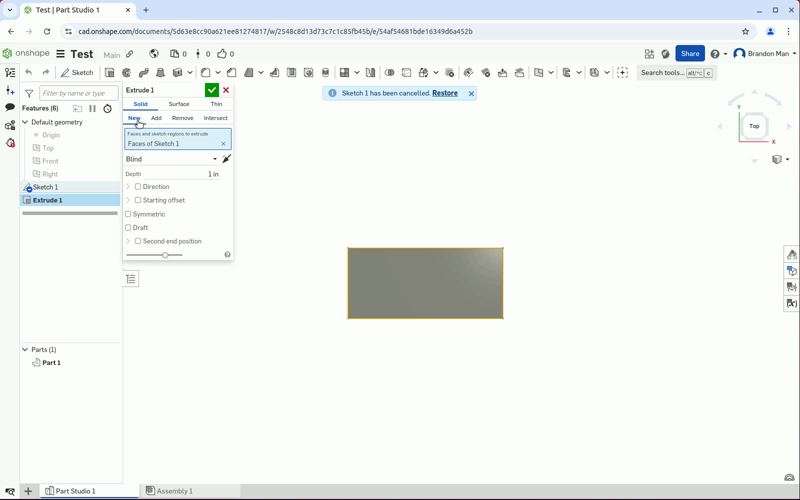
click(137, 120)
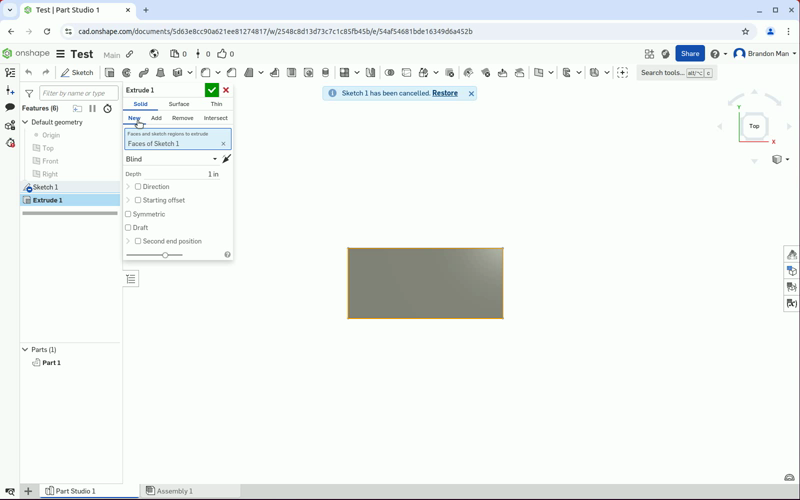
key(tab, 4)
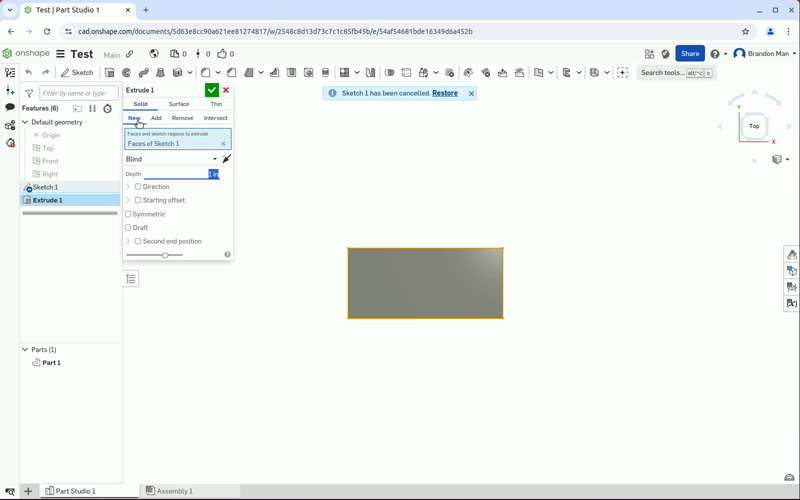
text(17.813)
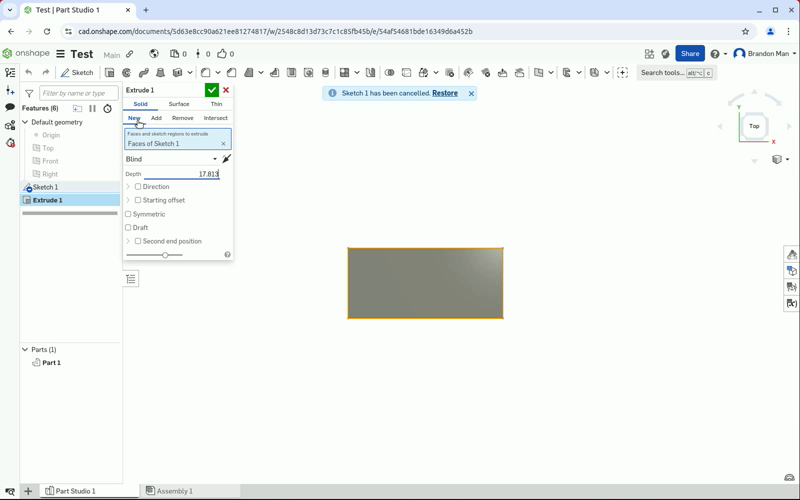
key(enter)
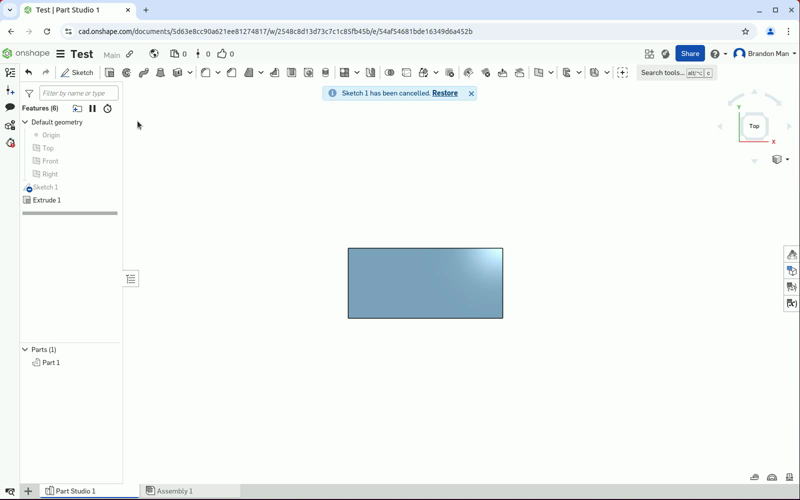
key(shift+h)
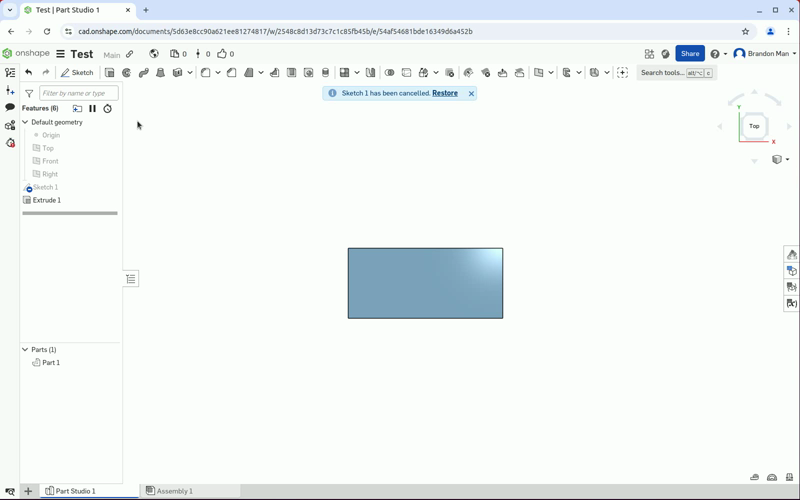
key(shift+h)
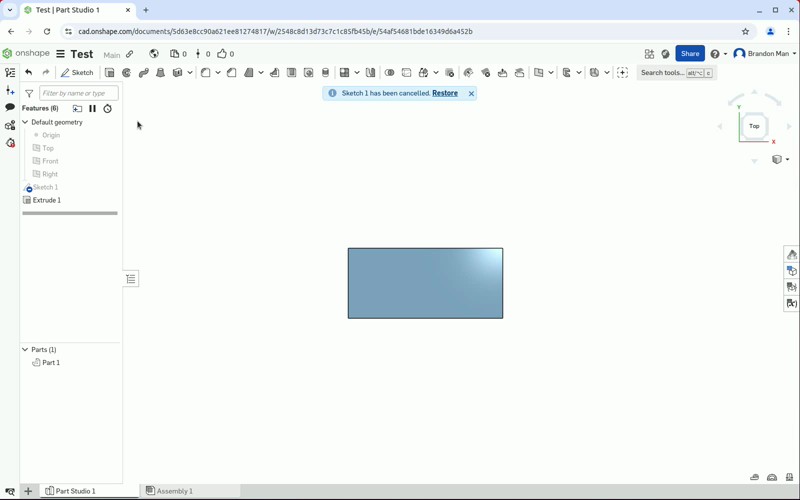
mouse_move(73, 189)
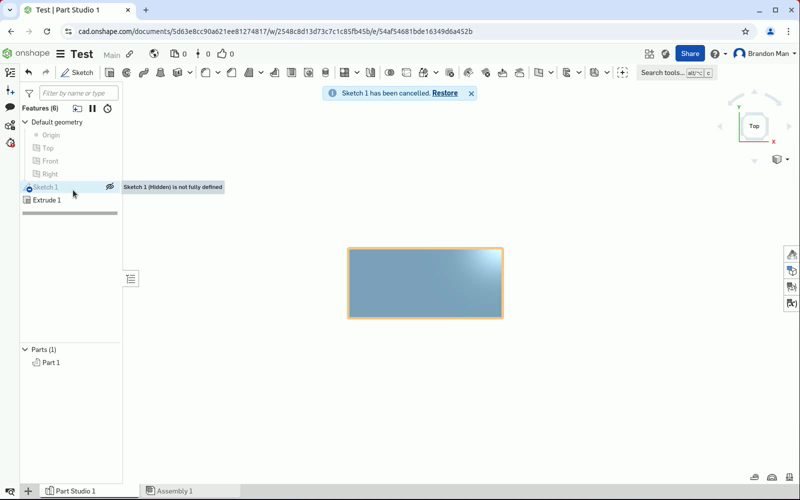
click(73, 189)
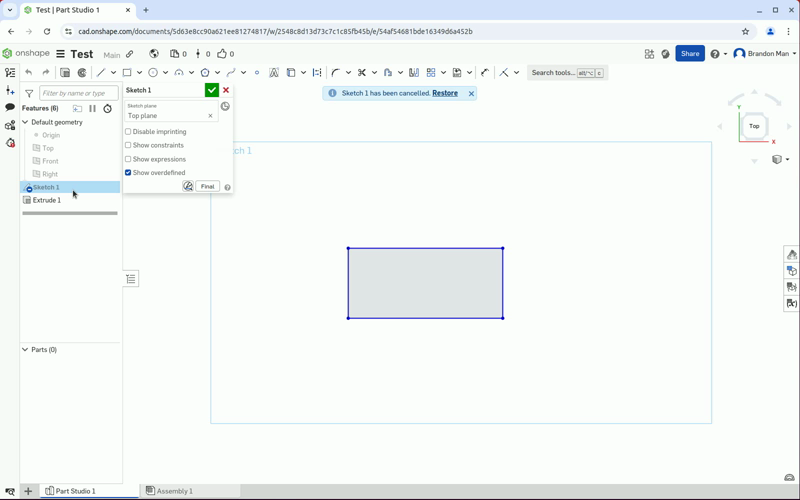
mouse_move(229, 92)
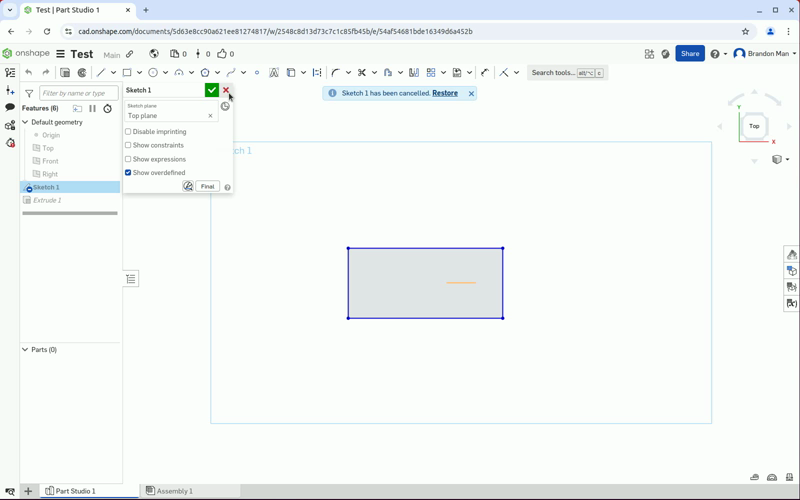
click(229, 92)
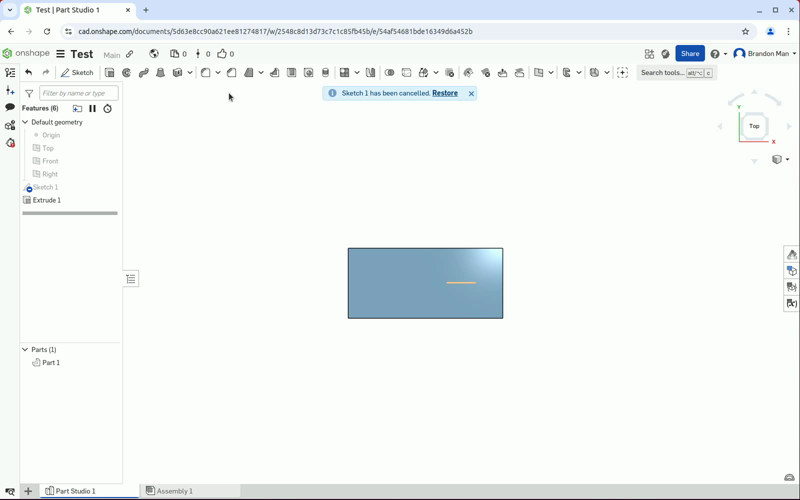
mouse_move(73, 352)
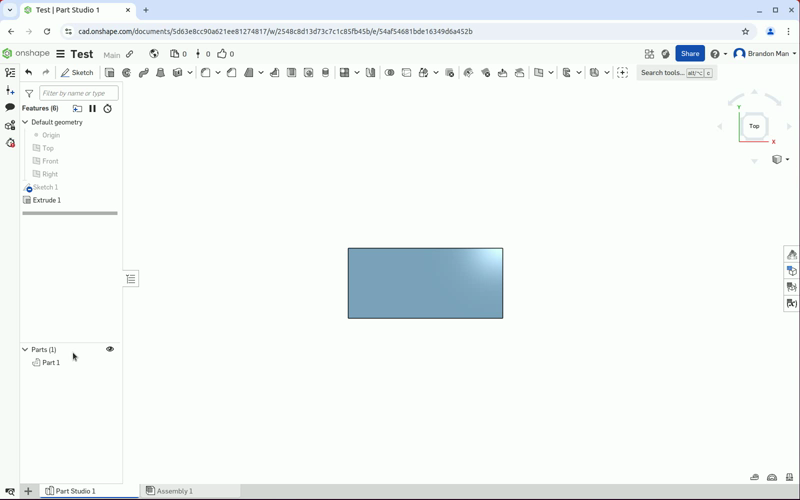
key(y)
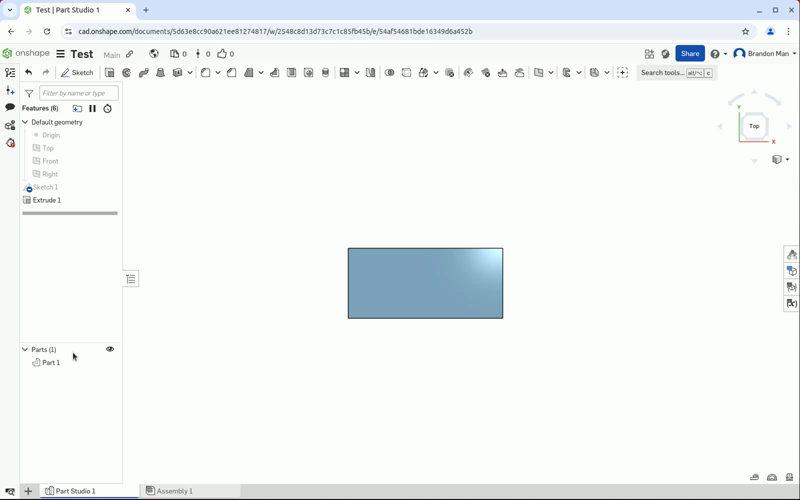
key(shift+p)
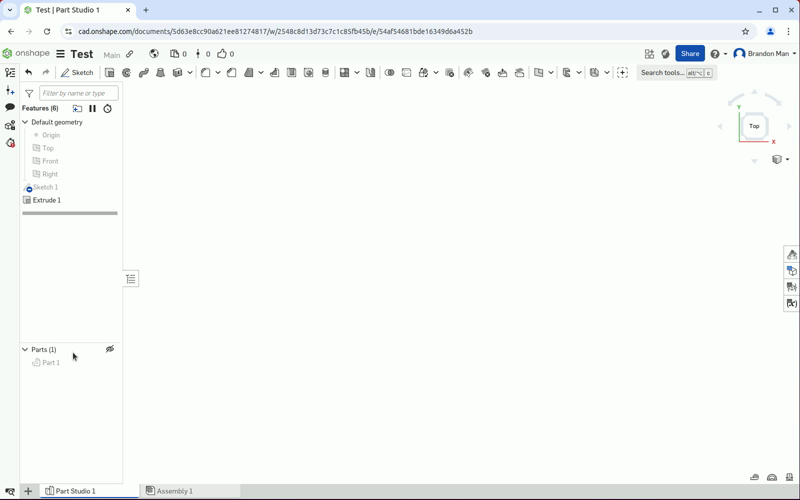
key(space)
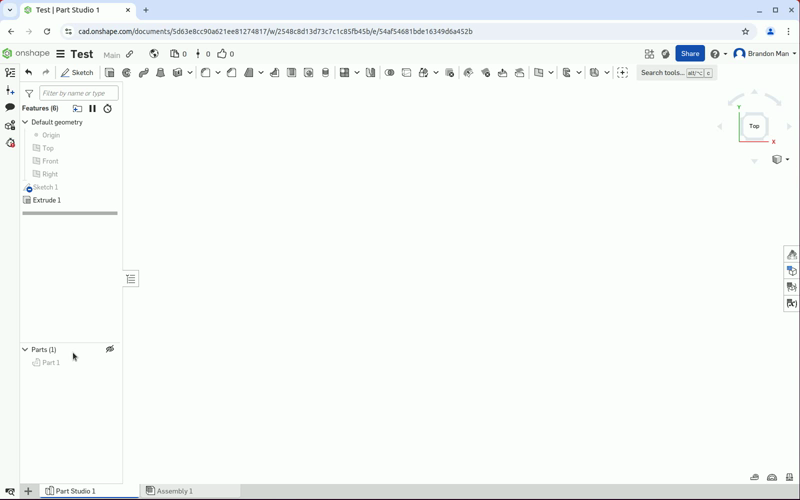
key_down(shift)
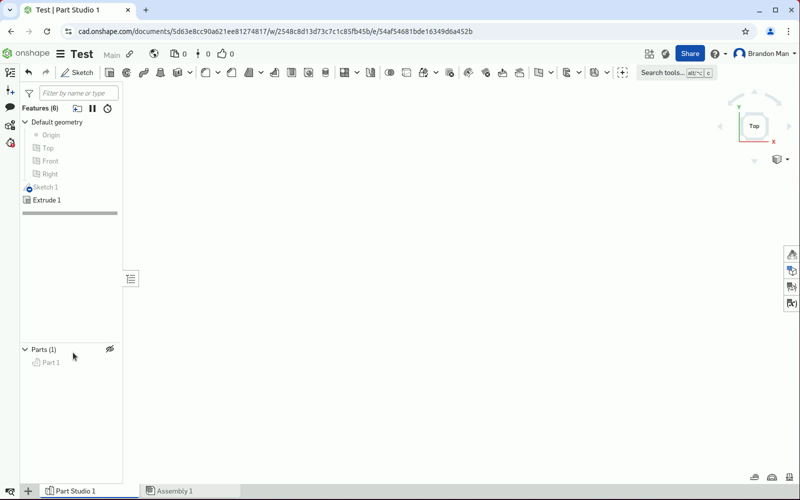
key(up)
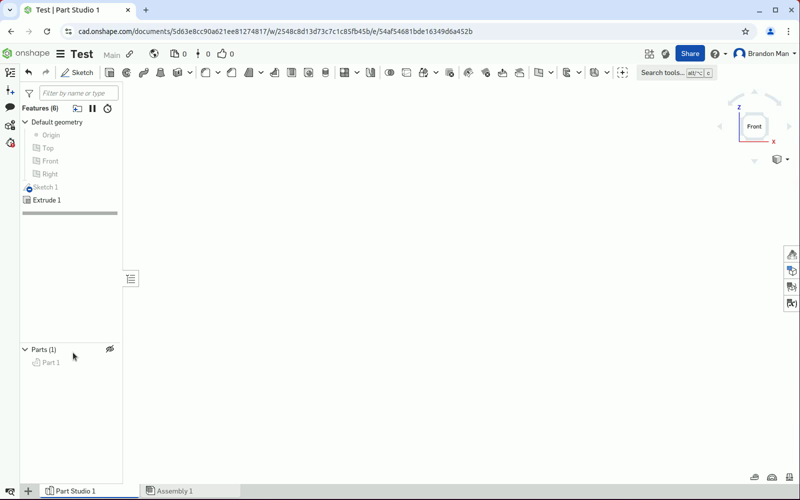
key_up(shift)
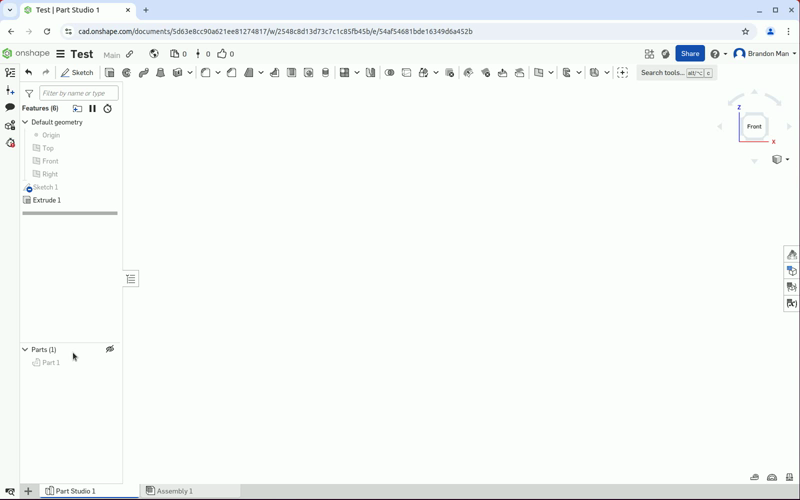
key(space)
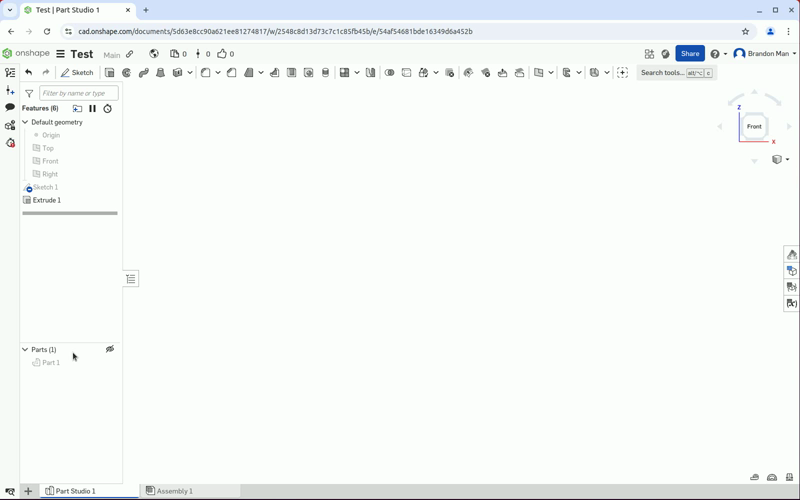
key_down(shift)
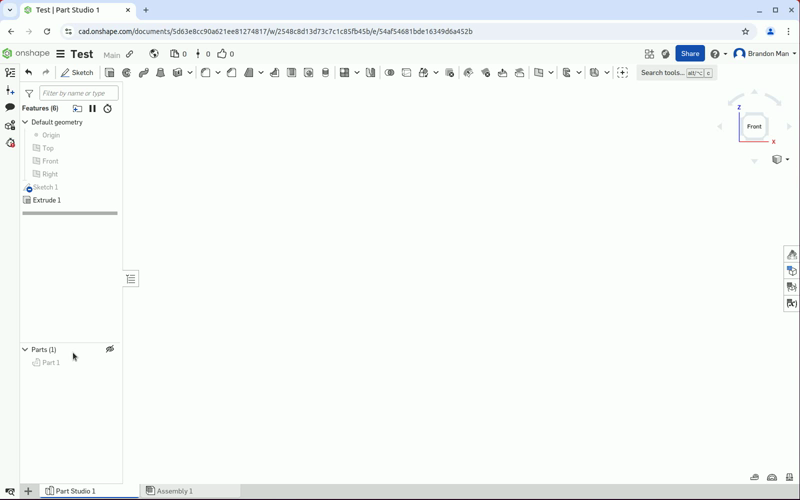
key(left)
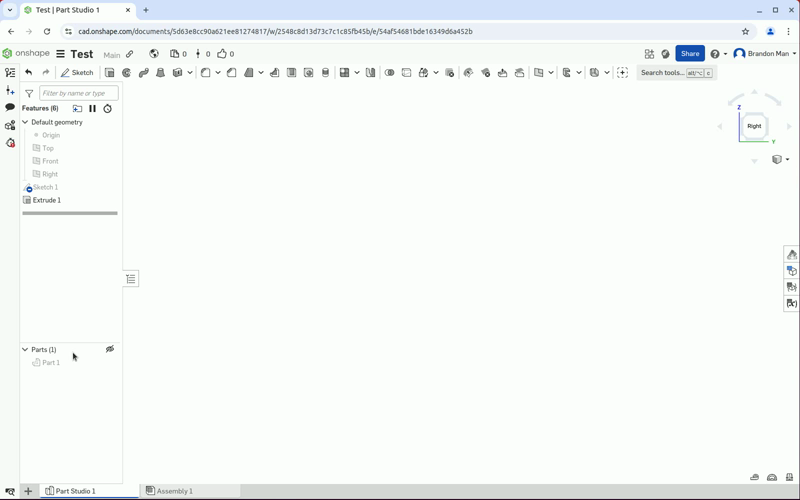
key_up(shift)
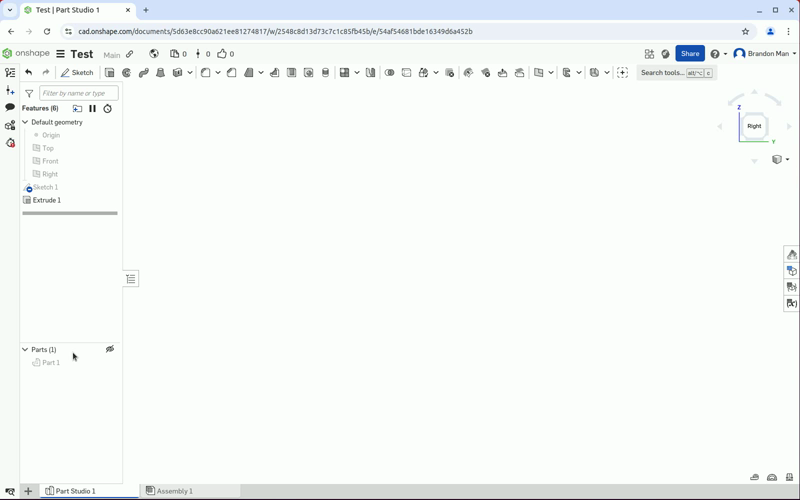
mouse_move(73, 352)
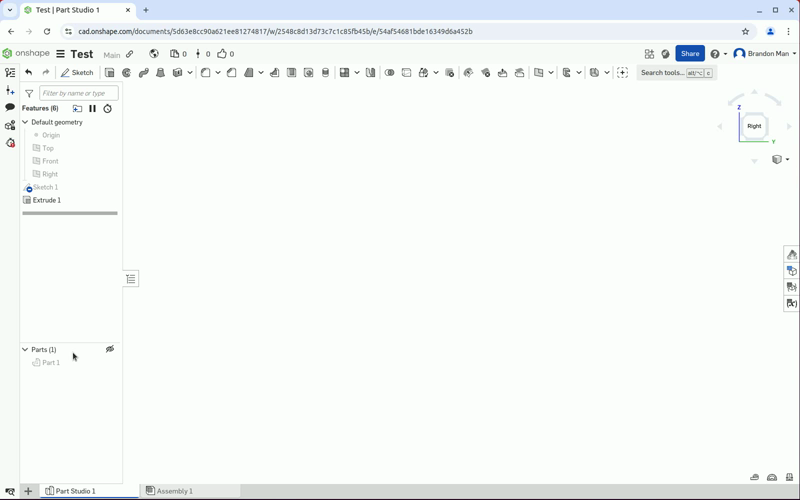
key(shift+y)
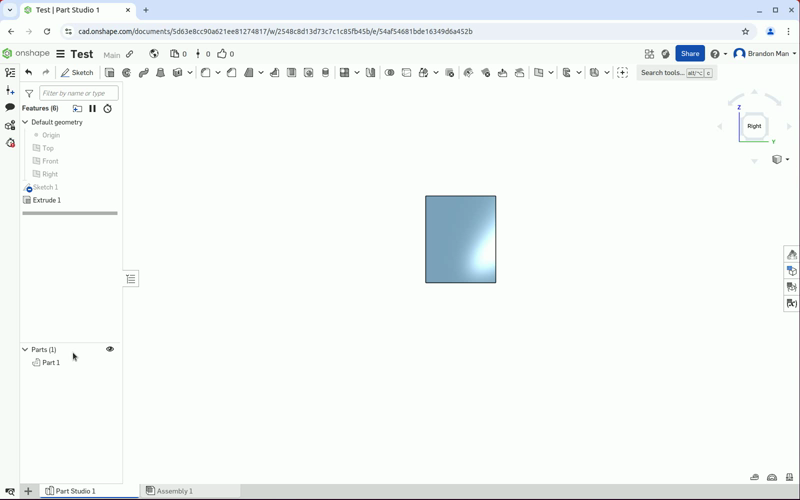
mouse_move(541, 75)
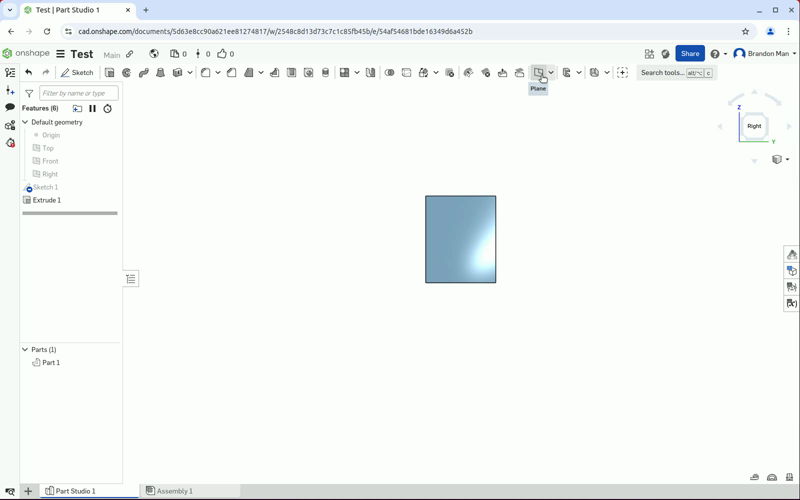
click(541, 75)
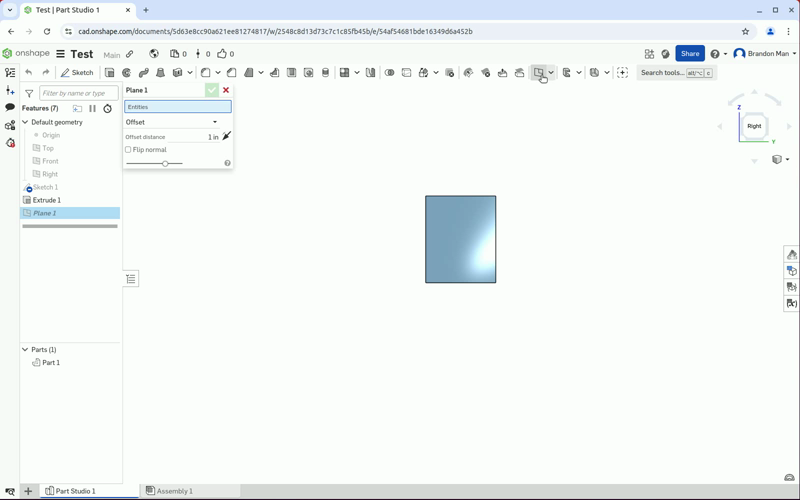
mouse_move(73, 176)
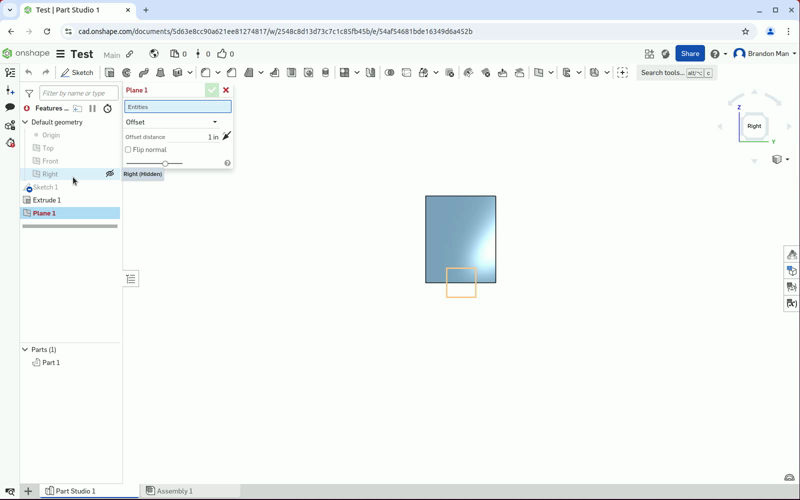
click(73, 176)
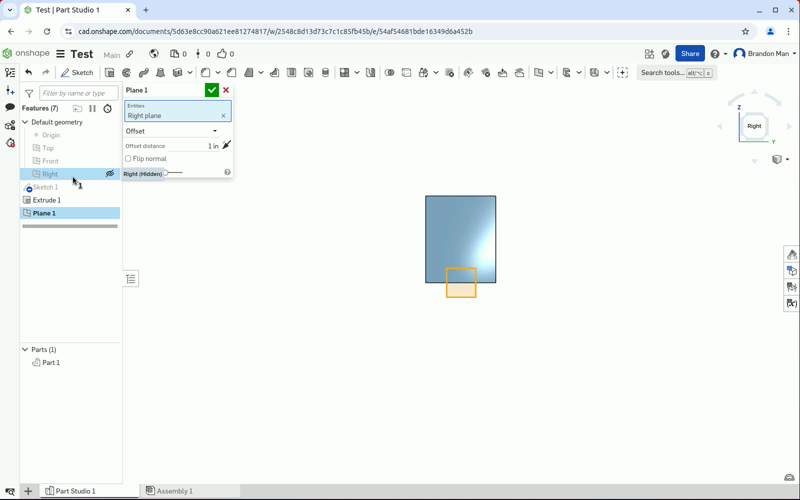
key(tab, 2)
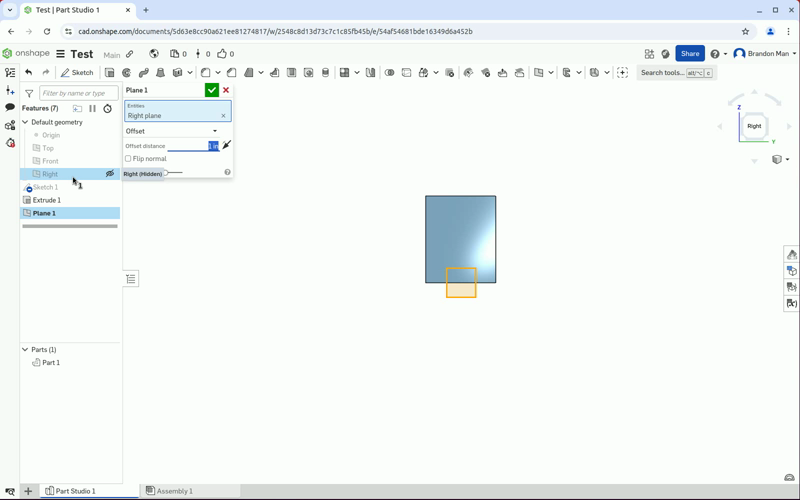
text(8.658)
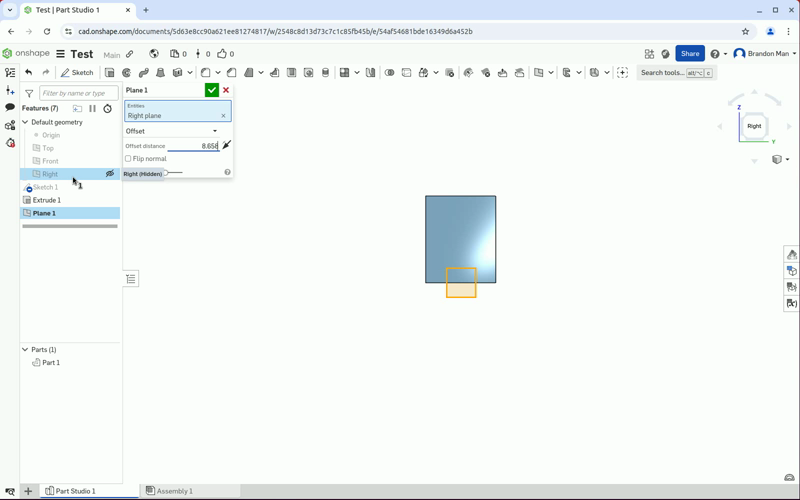
key(enter, 2)
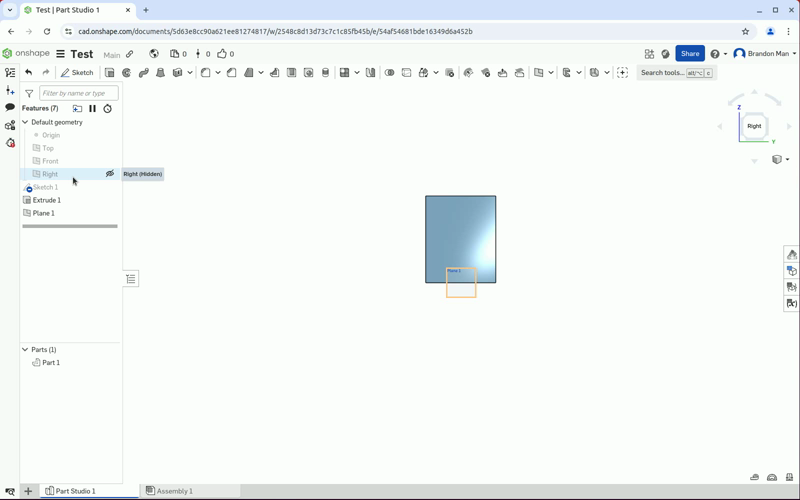
key(shift+s)
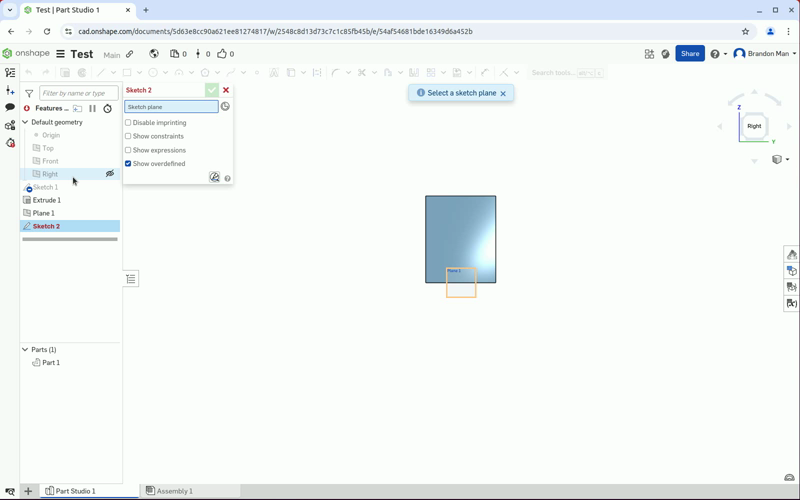
mouse_move(73, 215)
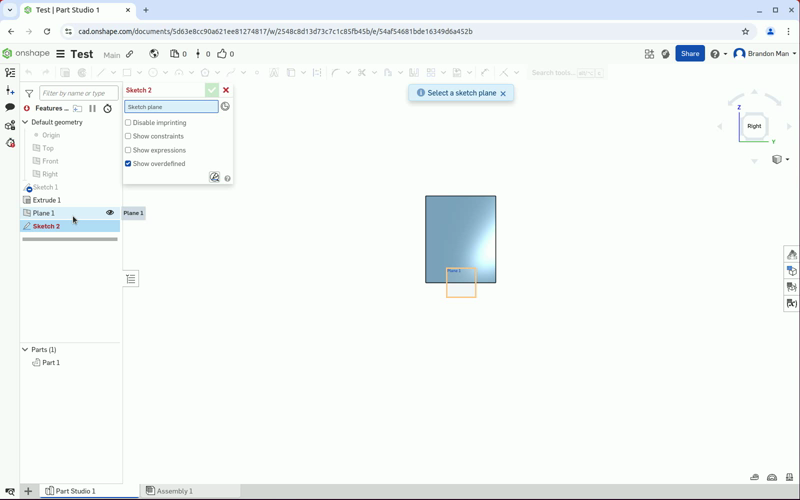
click(73, 215)
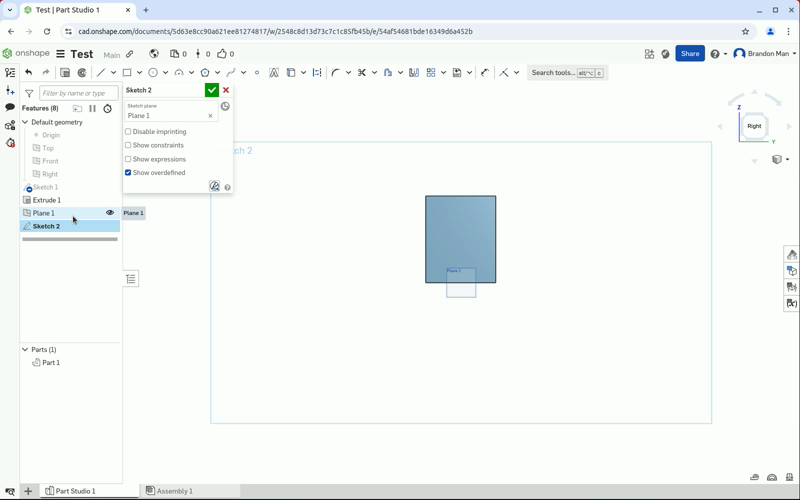
mouse_move(73, 352)
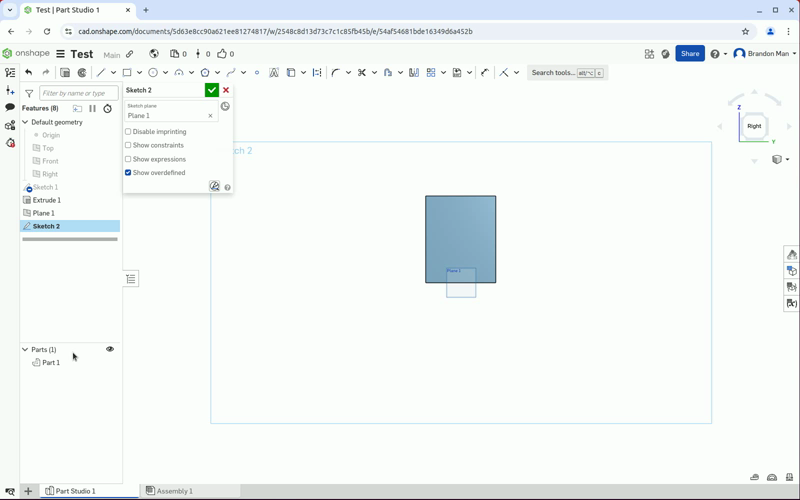
key(y)
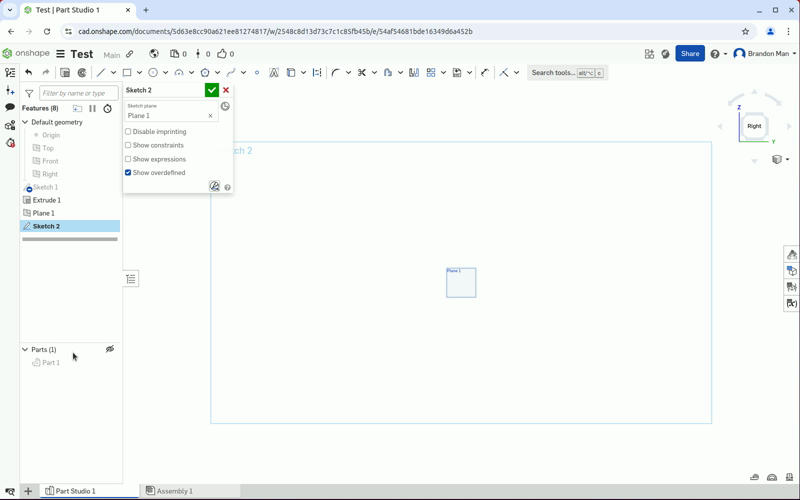
key(l)
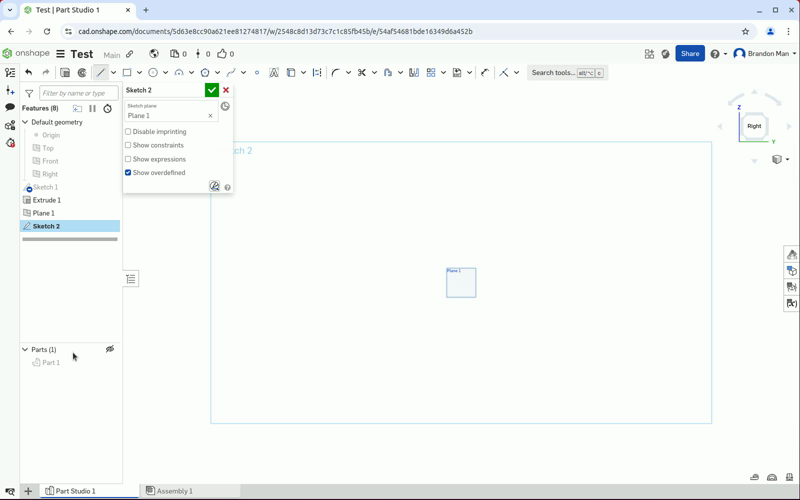
key_down(shift)
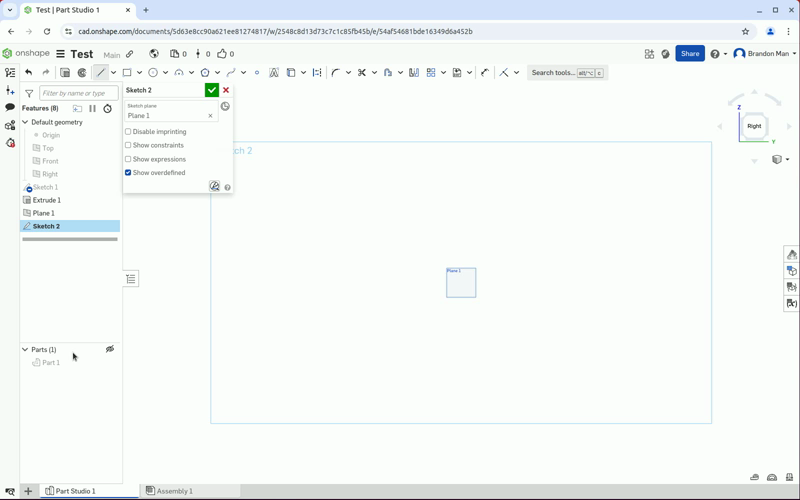
mouse_move(425, 282)
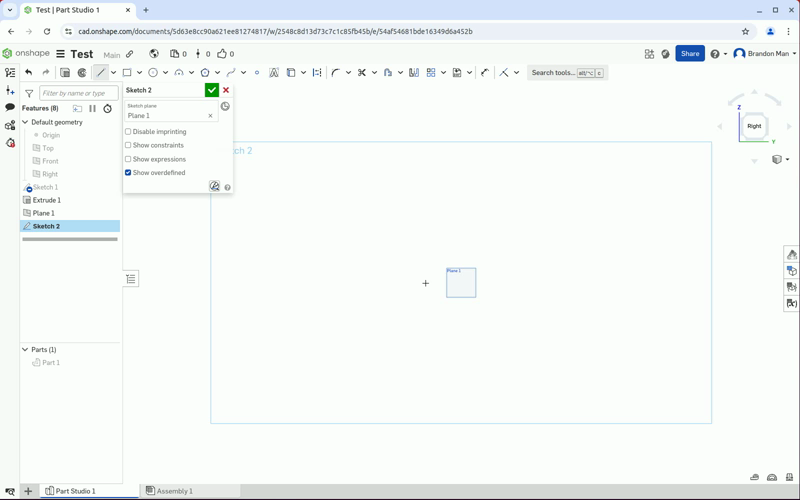
click(425, 282)
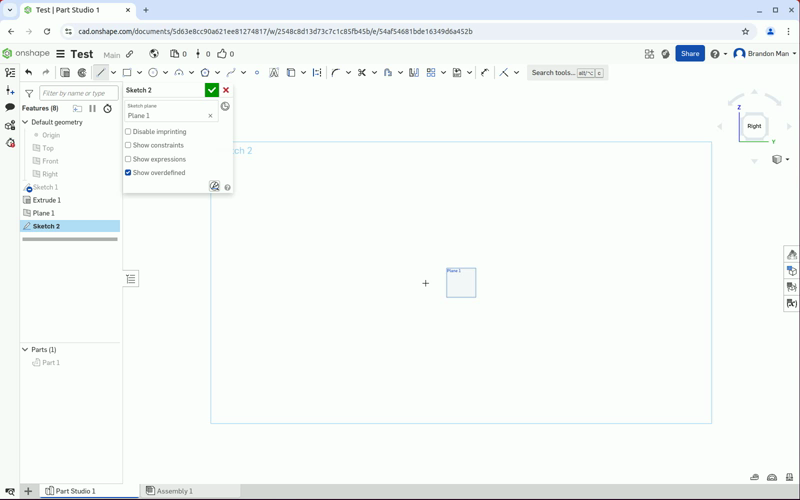
key_up(shift)
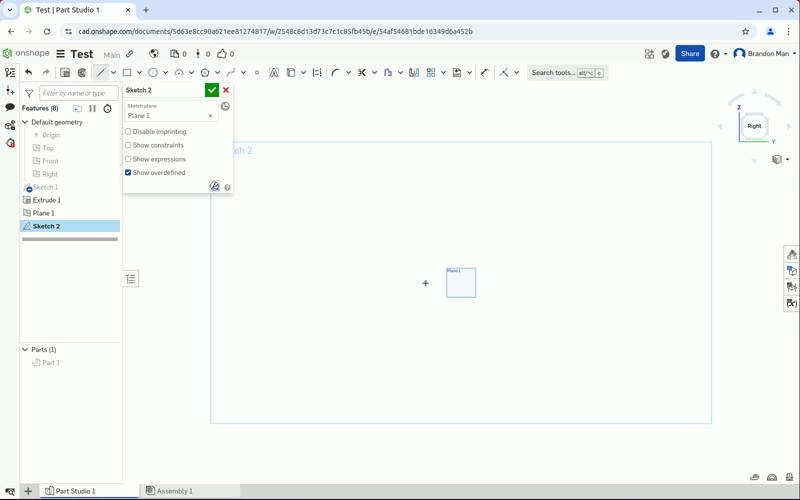
key_down(shift)
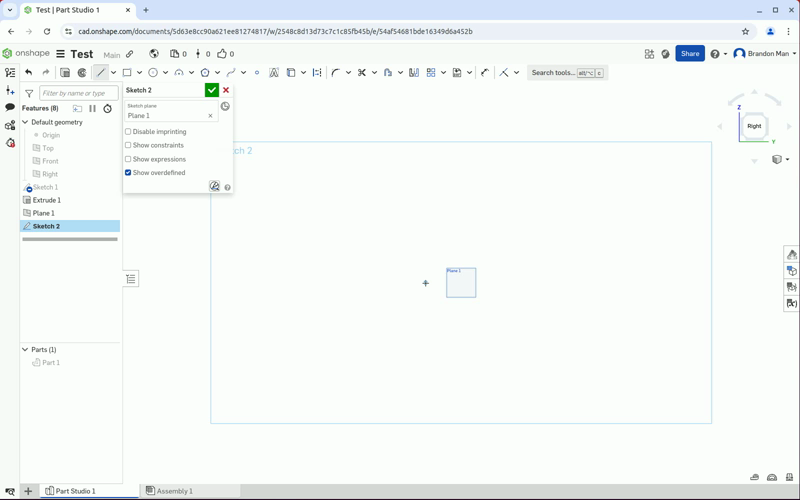
mouse_move(496, 282)
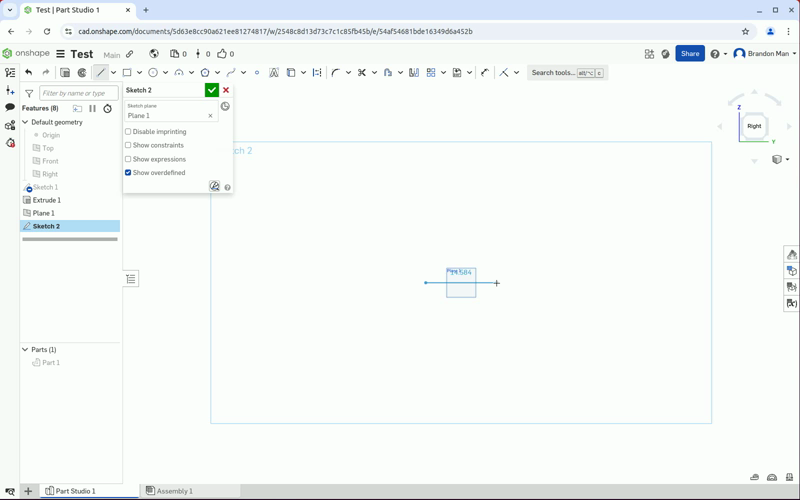
click(496, 282)
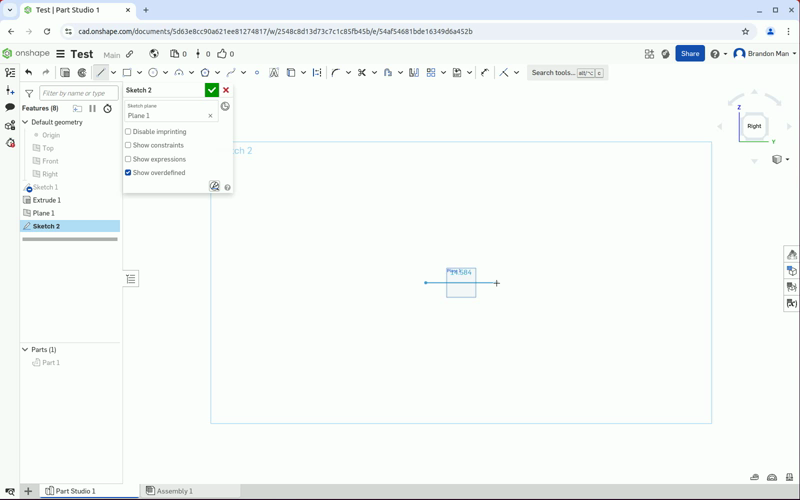
key_up(shift)
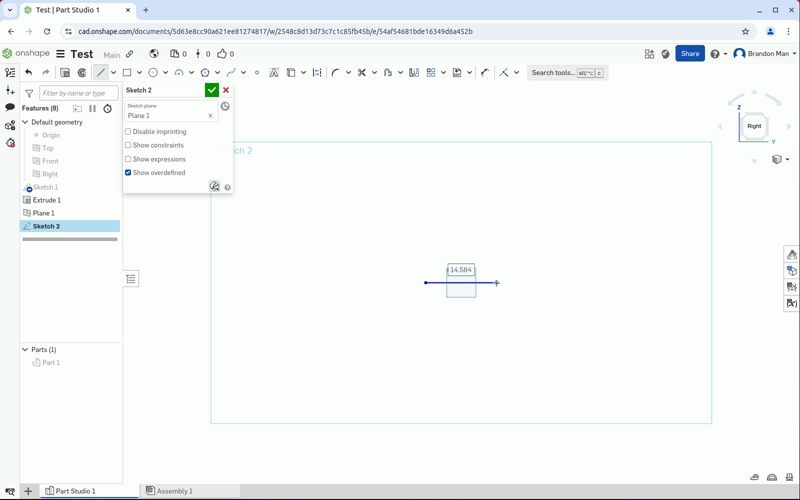
key_down(shift)
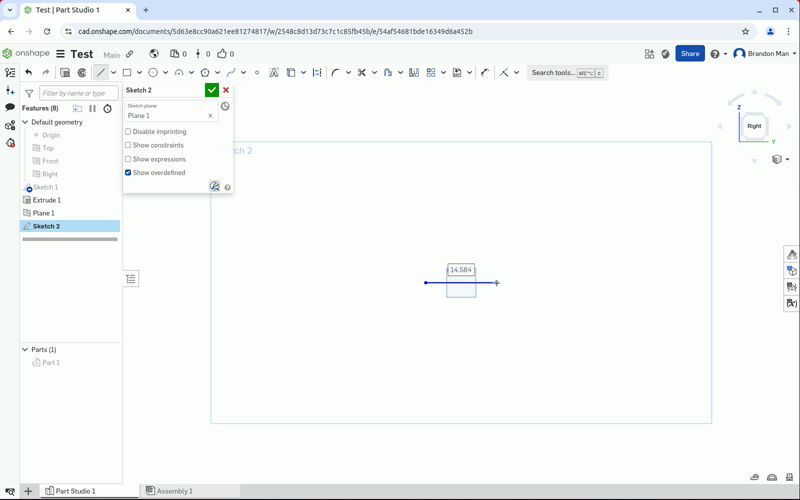
mouse_move(526, 282)
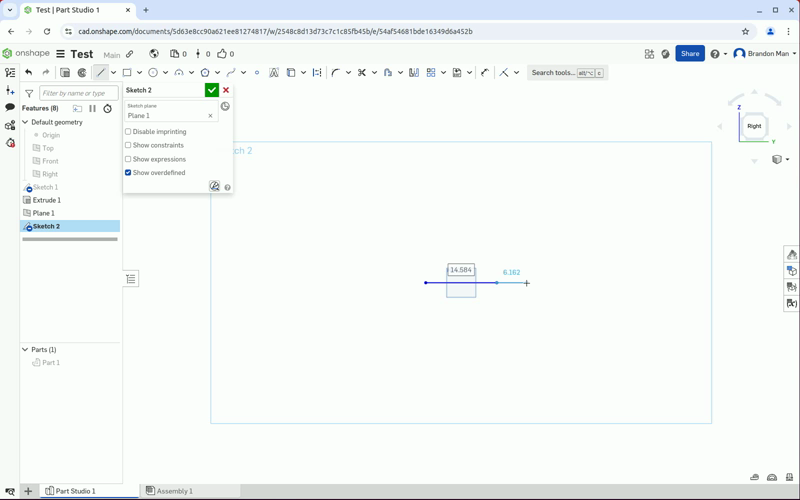
mouse_move(496, 258)
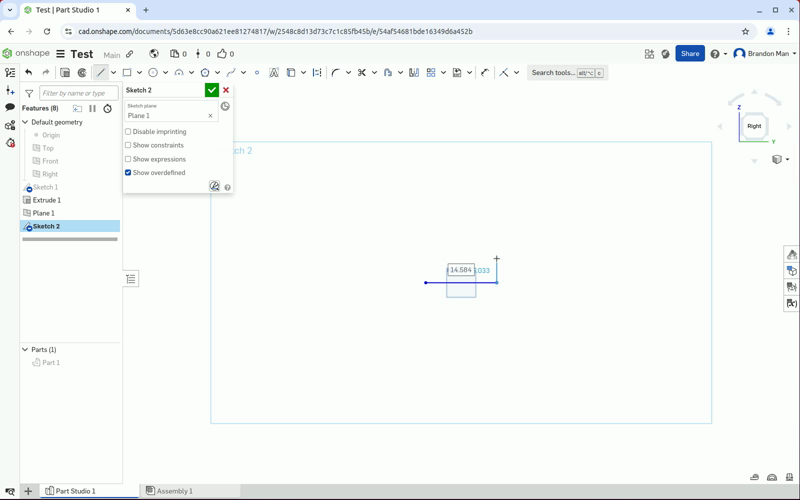
click(496, 258)
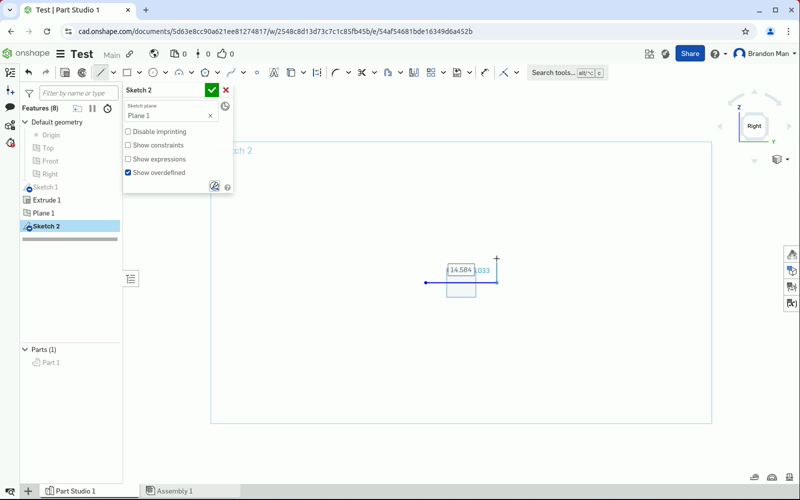
key_up(shift)
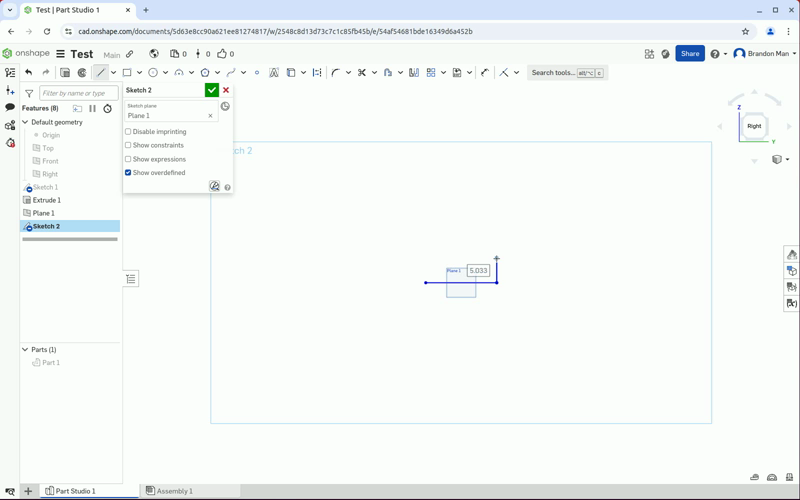
key_down(shift)
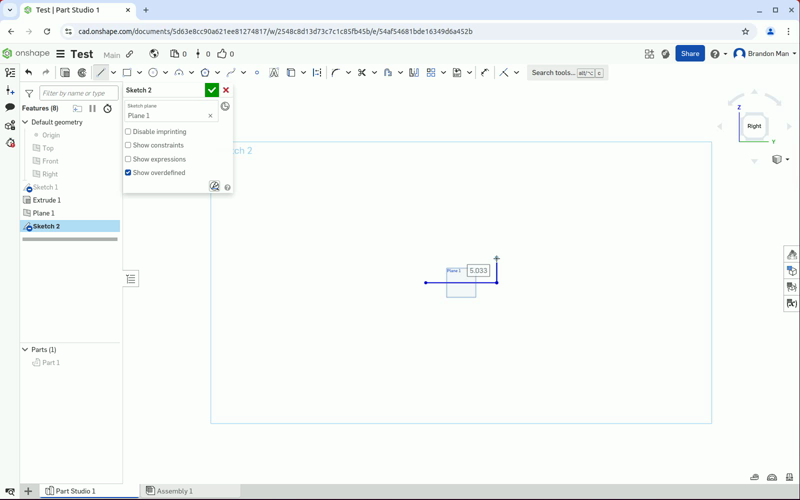
mouse_move(425, 258)
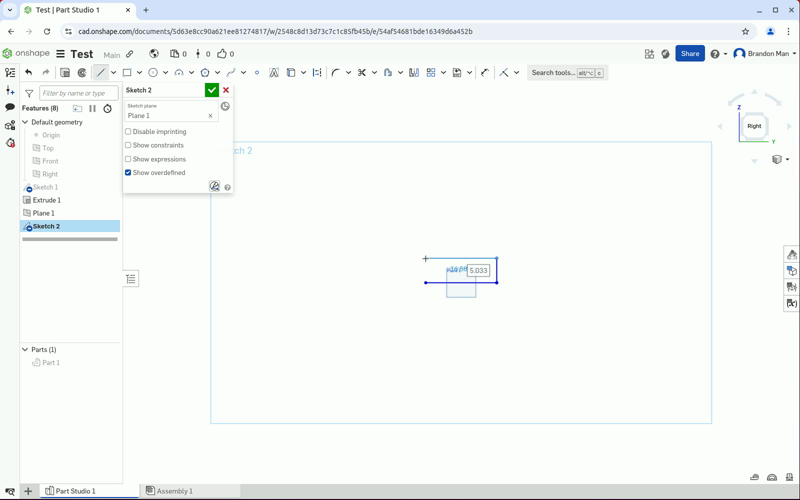
click(425, 258)
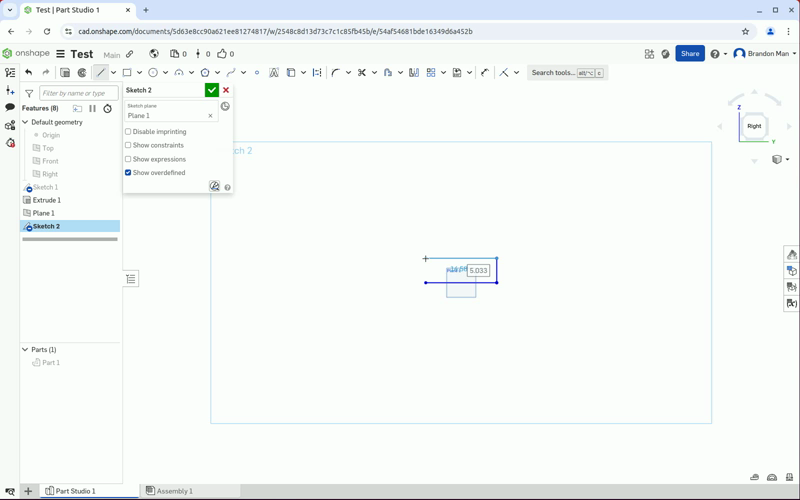
key_up(shift)
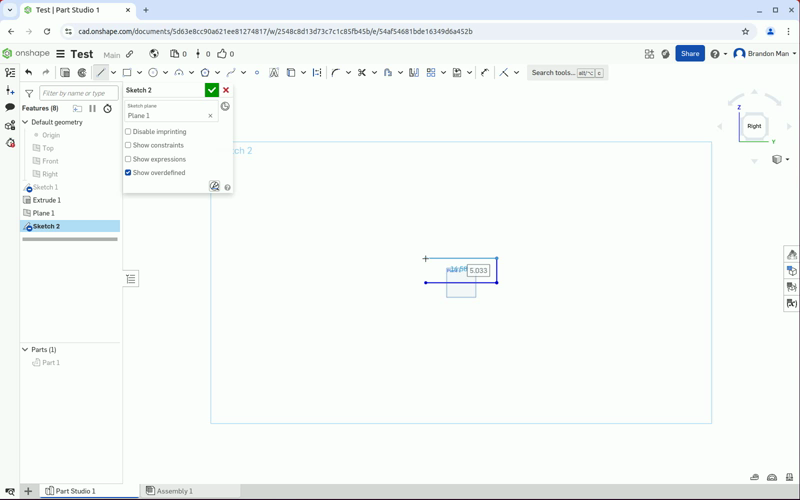
mouse_move(455, 258)
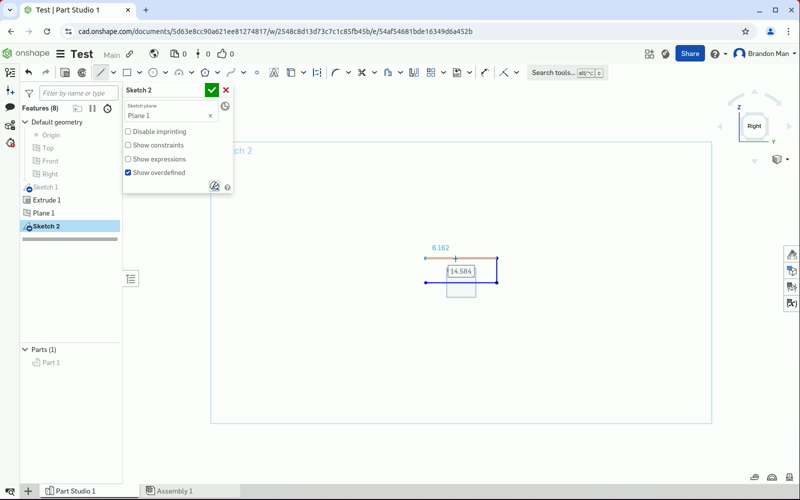
key_down(shift)
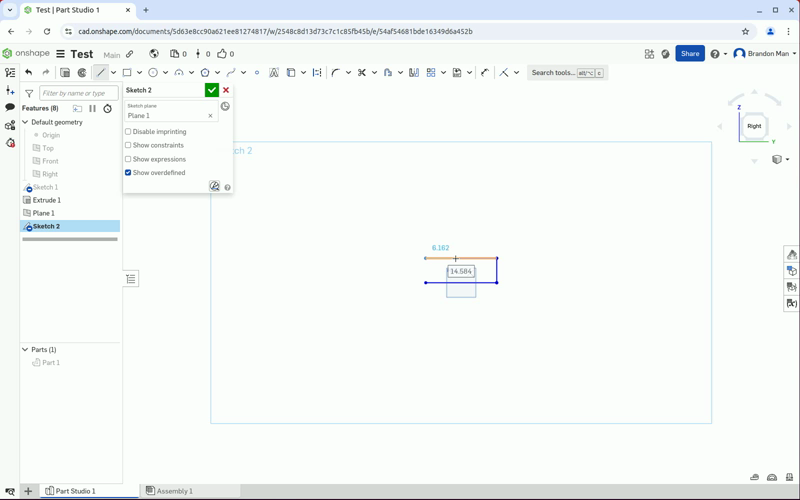
mouse_move(425, 282)
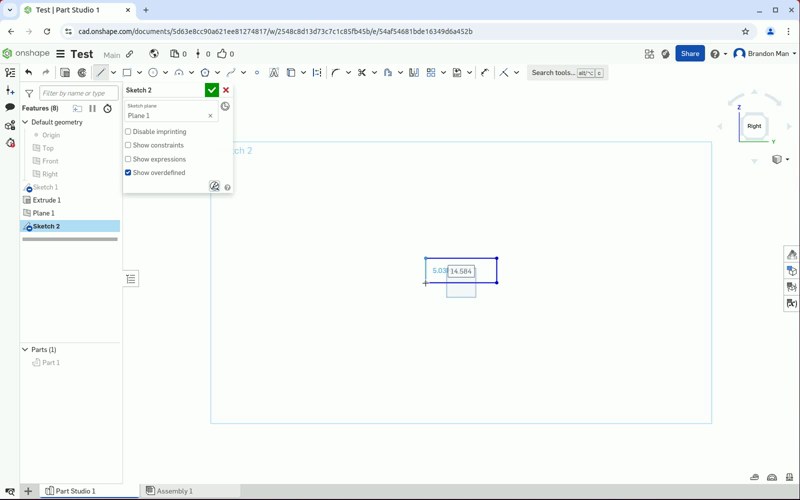
key_up(shift)
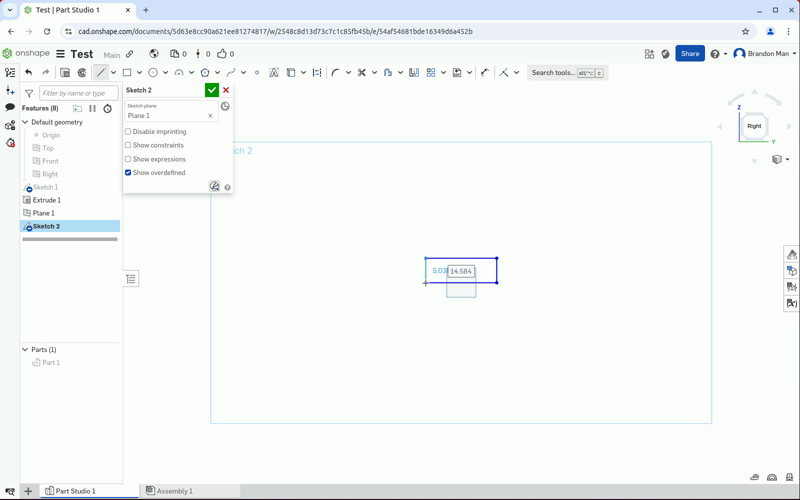
click(425, 282)
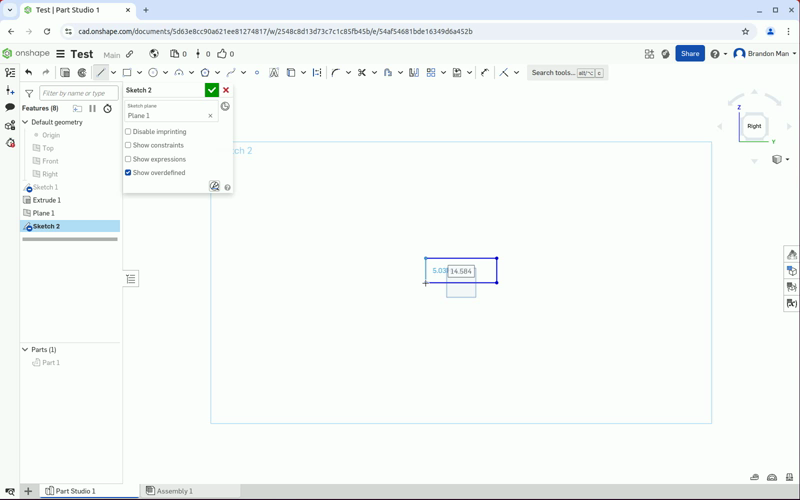
key(esc)
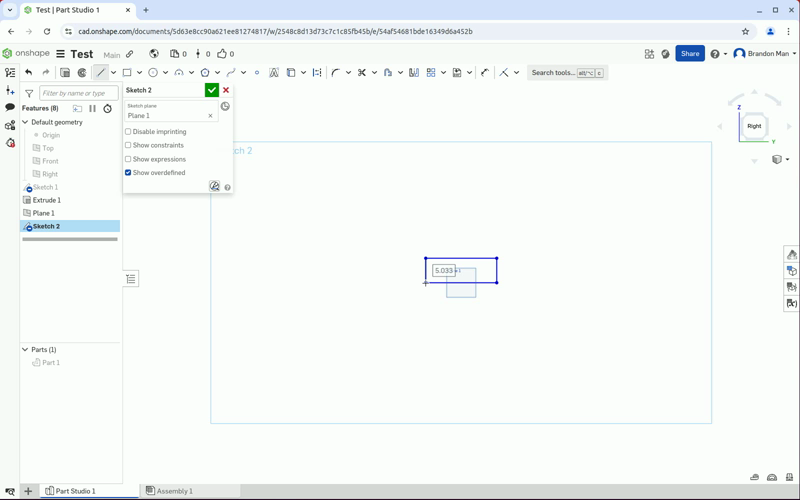
mouse_move(466, 274)
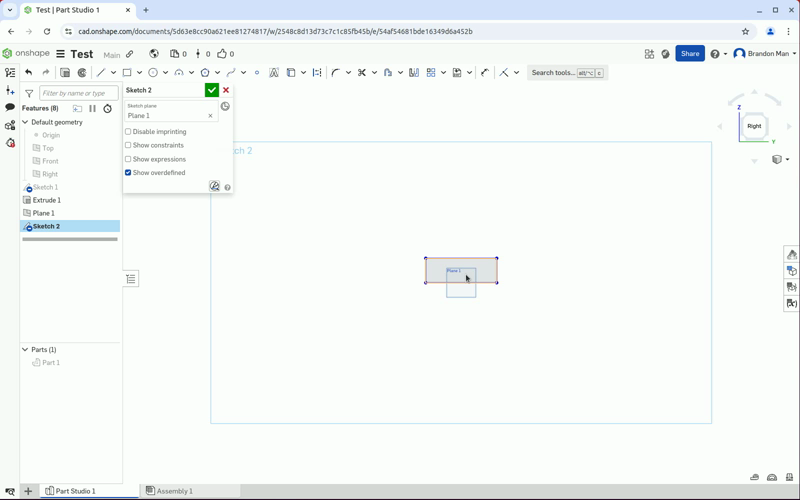
scroll(6)
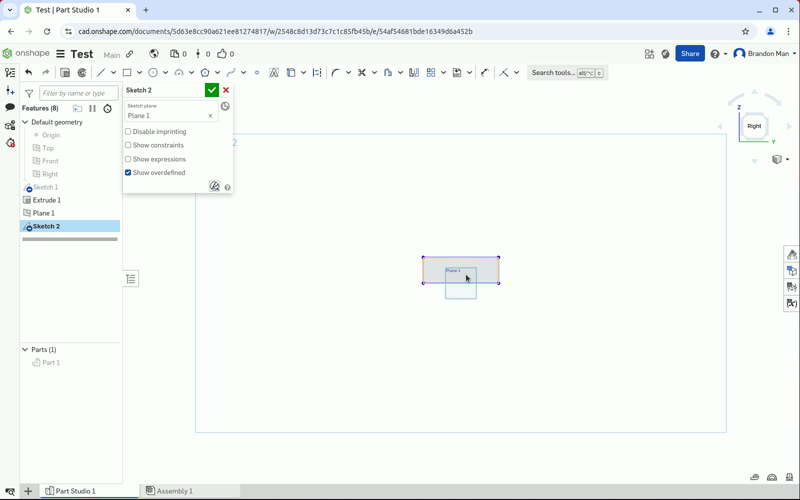
scroll(6)
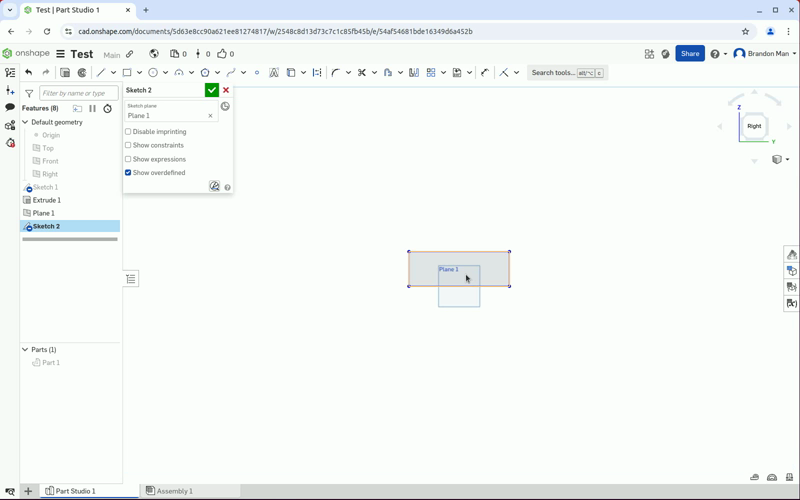
scroll(6)
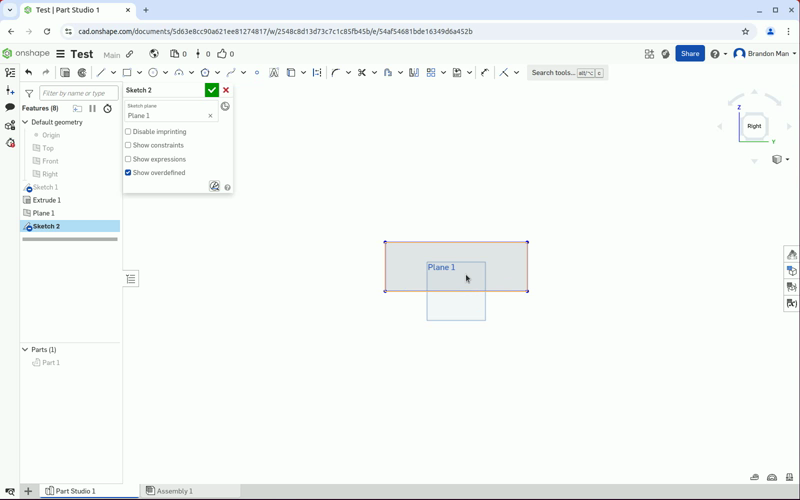
scroll(6)
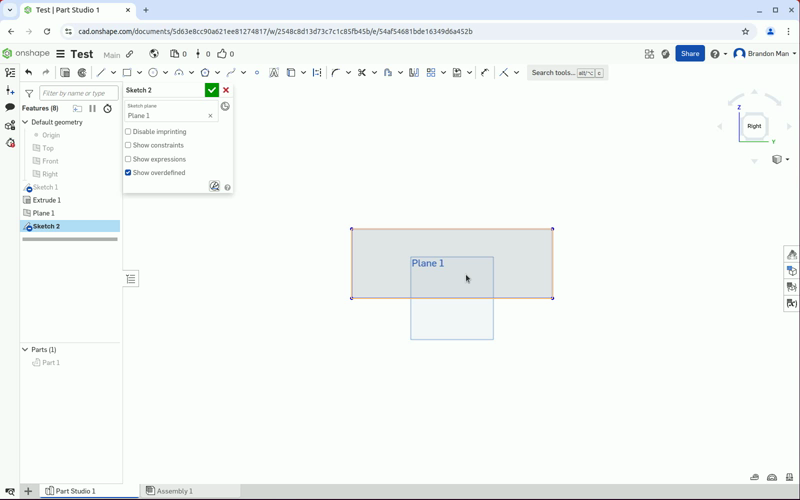
scroll(6)
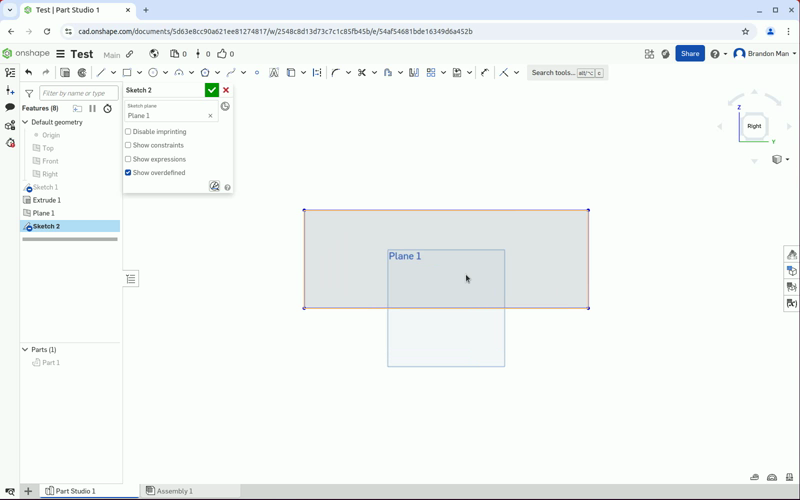
scroll(6)
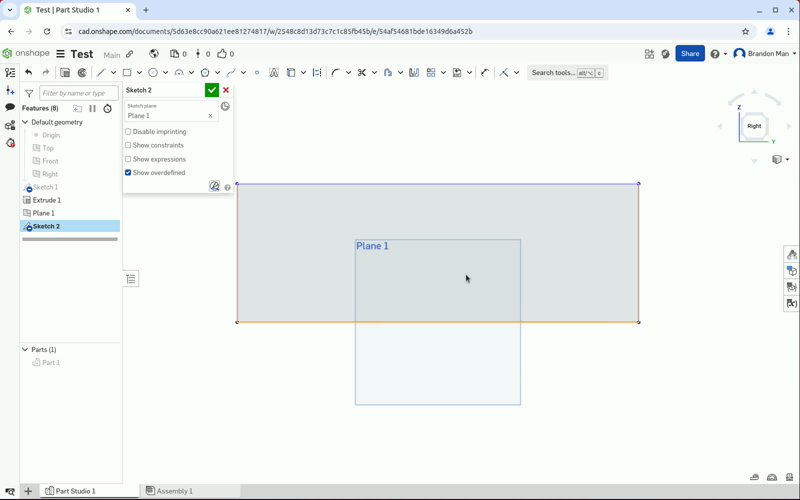
scroll(6)
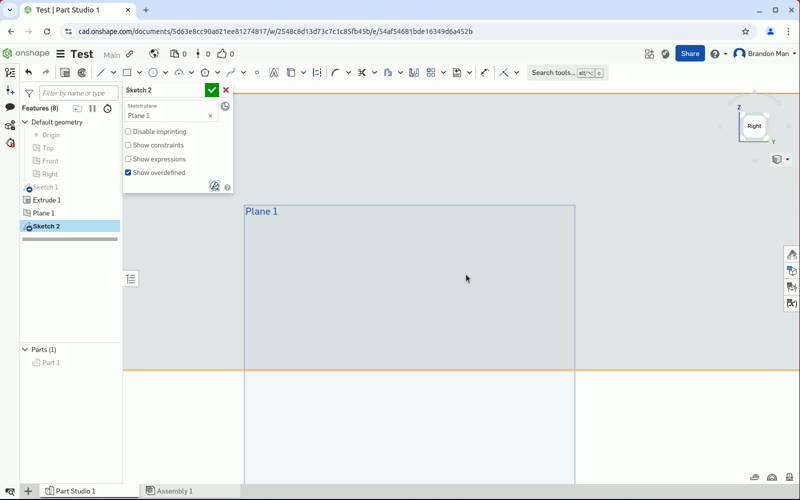
click(466, 274)
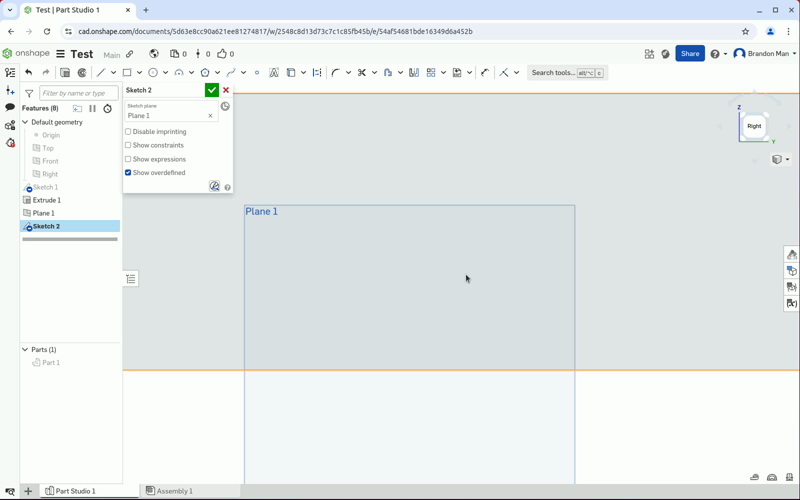
scroll(-6)
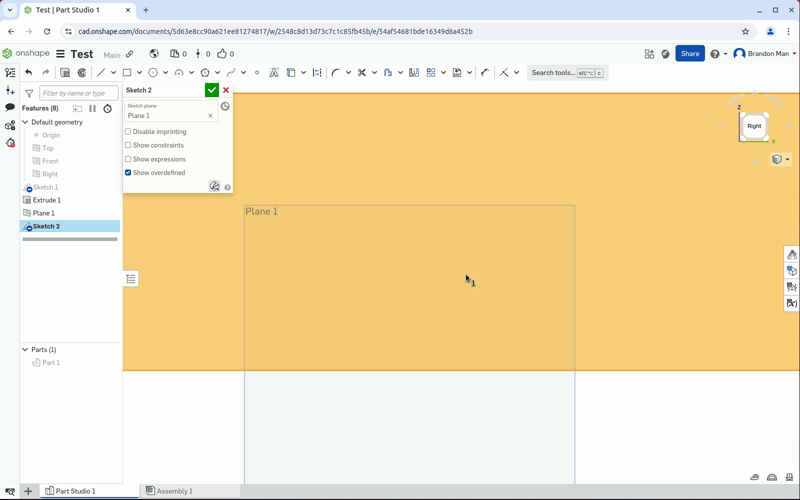
scroll(-6)
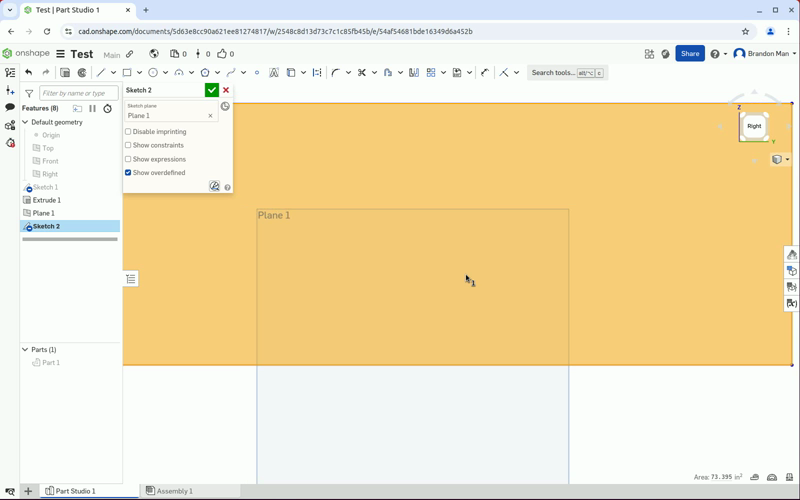
scroll(-6)
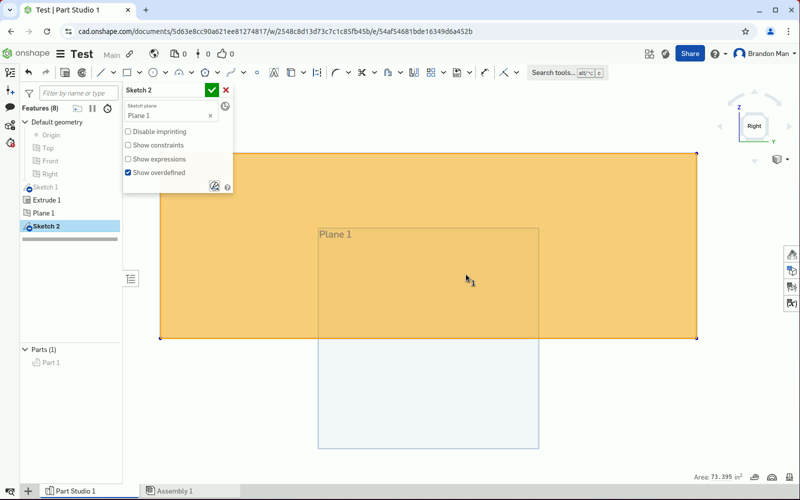
scroll(-6)
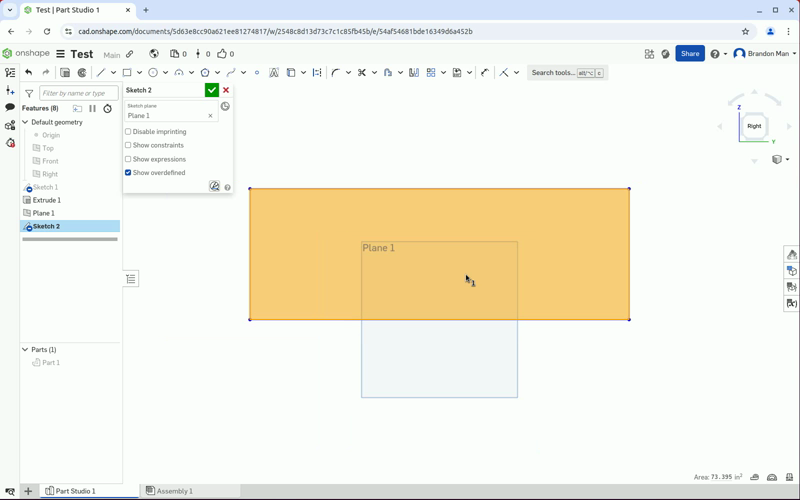
scroll(-6)
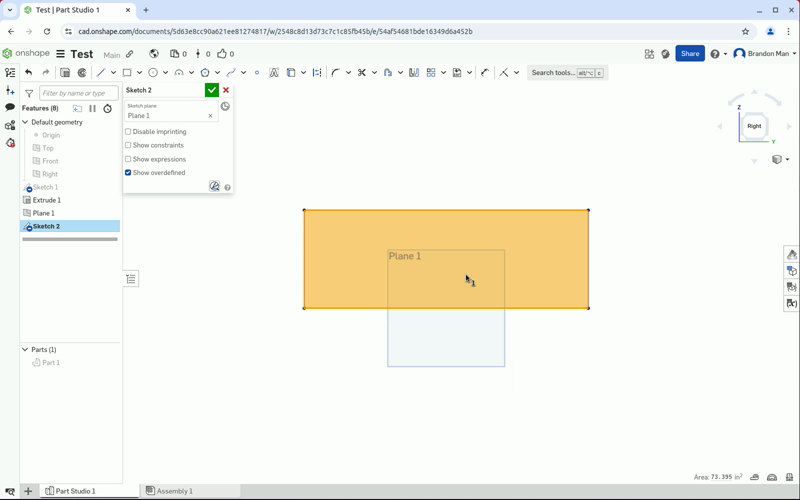
scroll(-6)
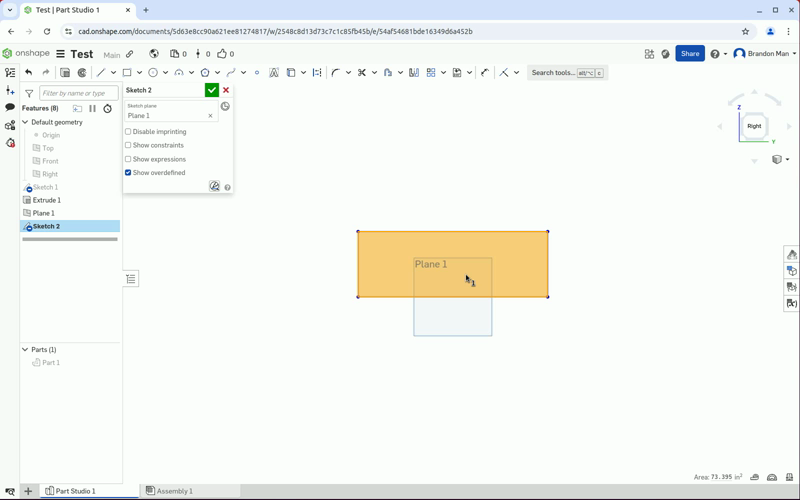
scroll(-6)
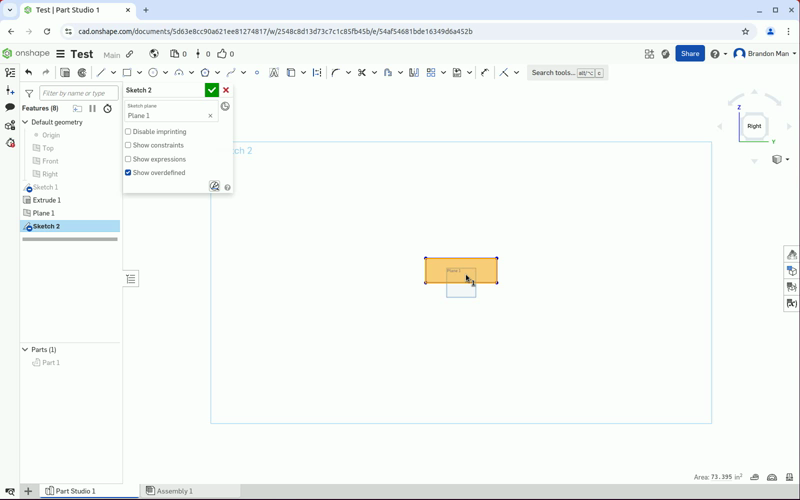
mouse_move(73, 352)
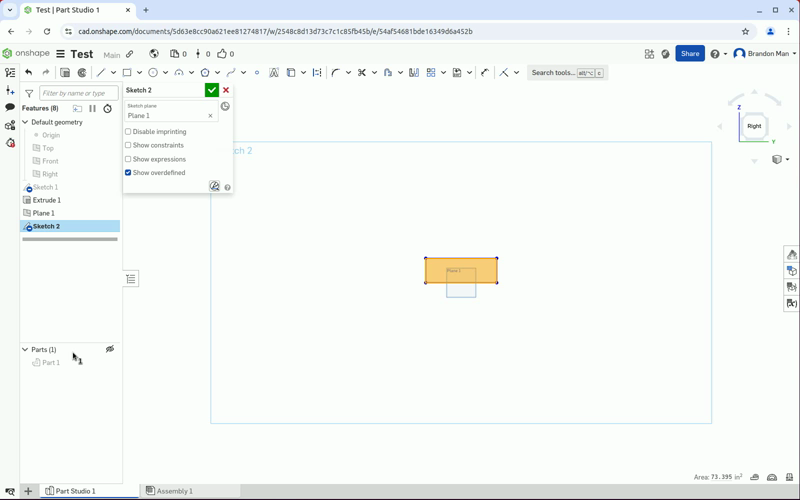
key(shift+y)
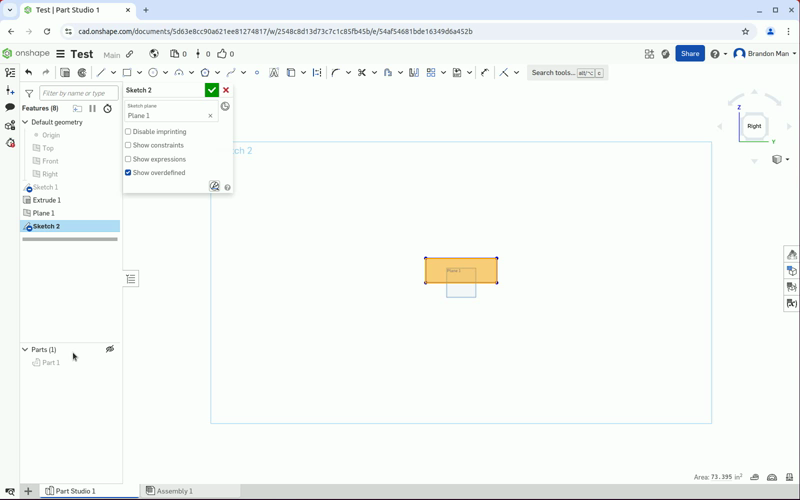
key(shift+e)
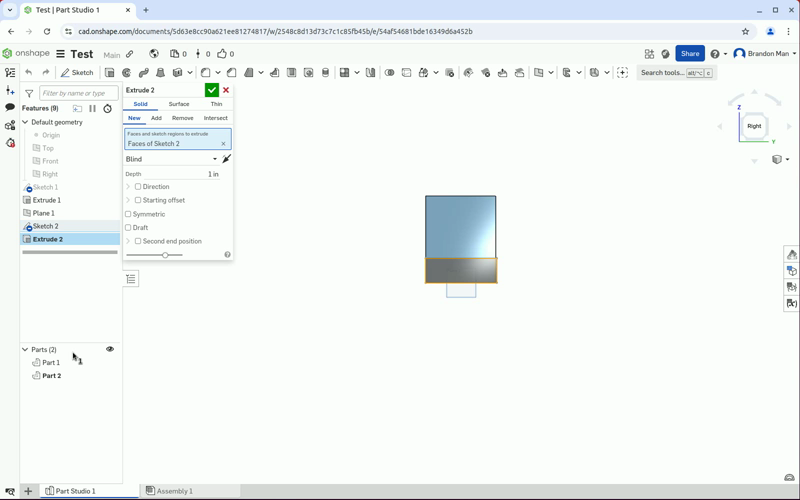
mouse_move(143, 106)
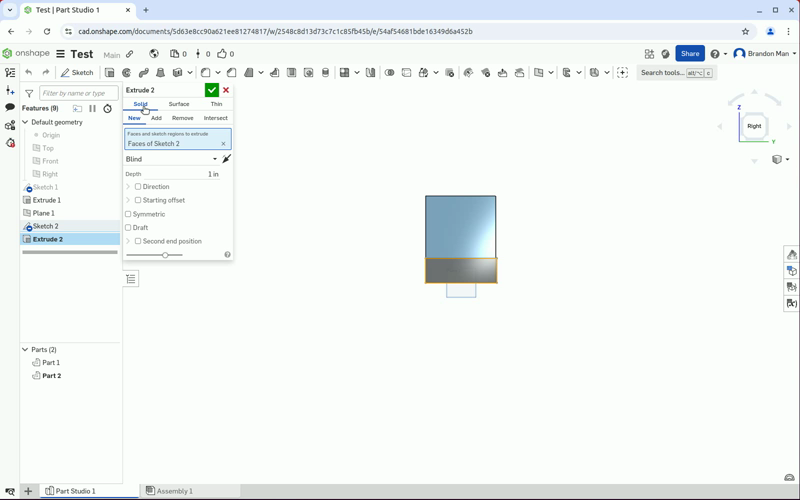
click(143, 106)
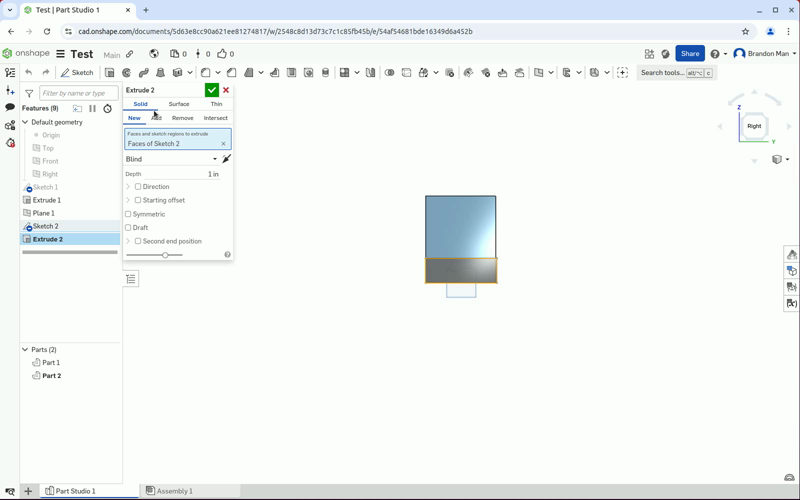
mouse_move(186, 120)
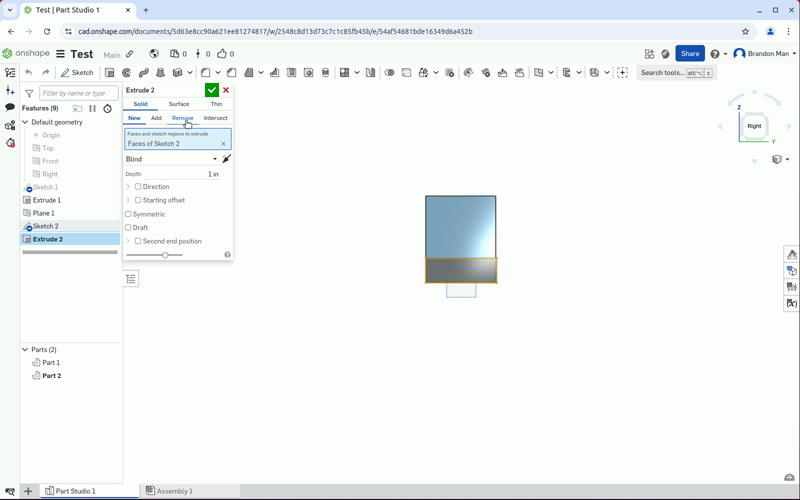
click(186, 120)
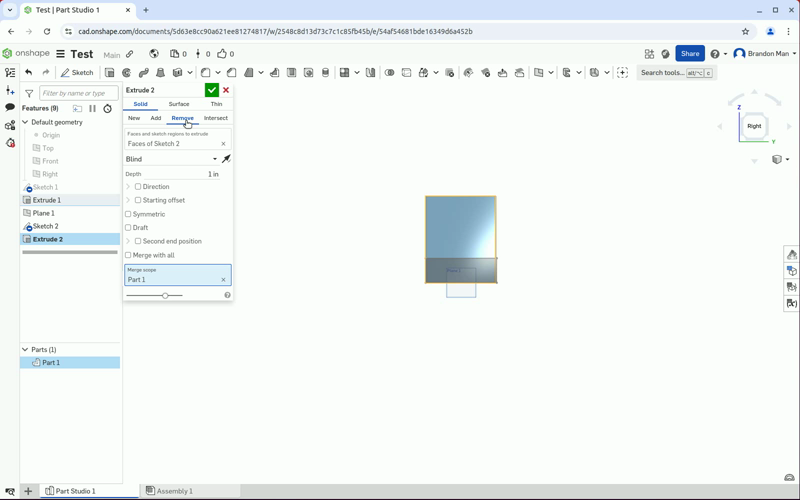
key(tab, 4)
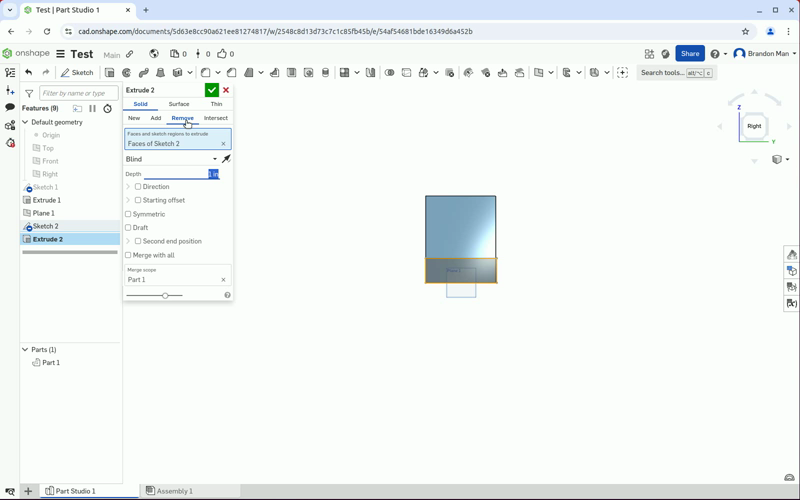
text(26.96)
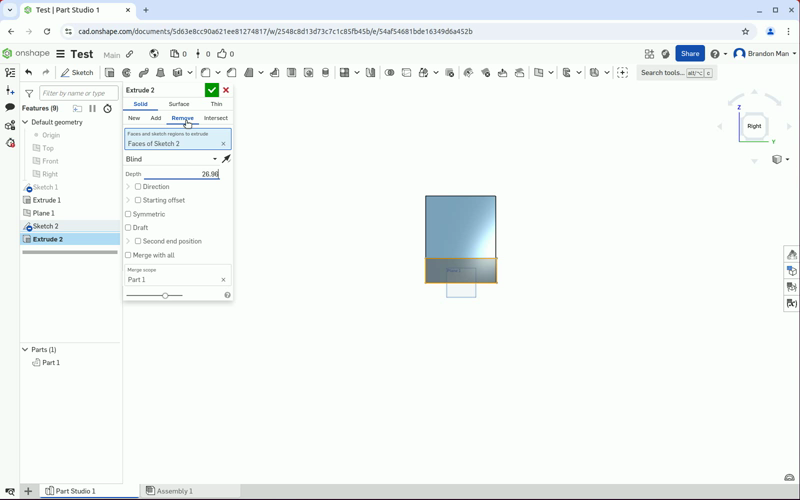
key(tab, 6)
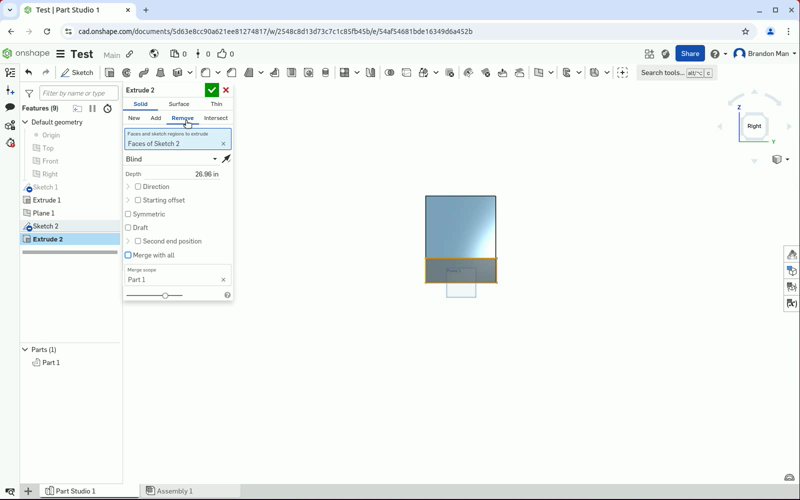
key(space)
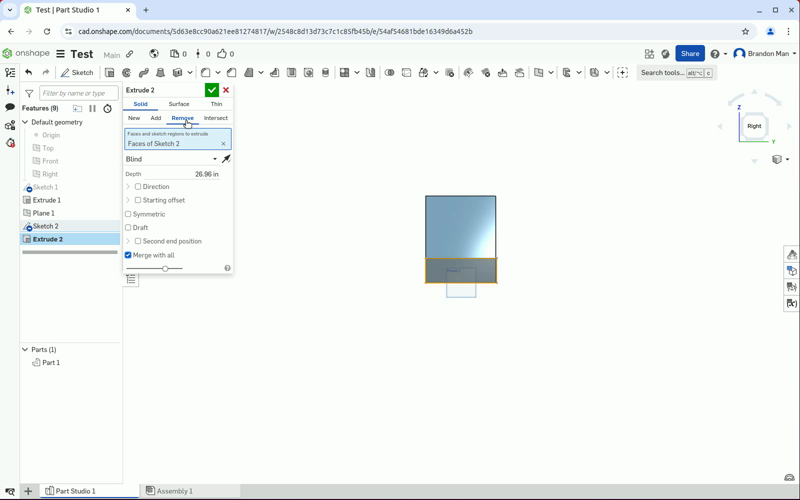
key(enter)
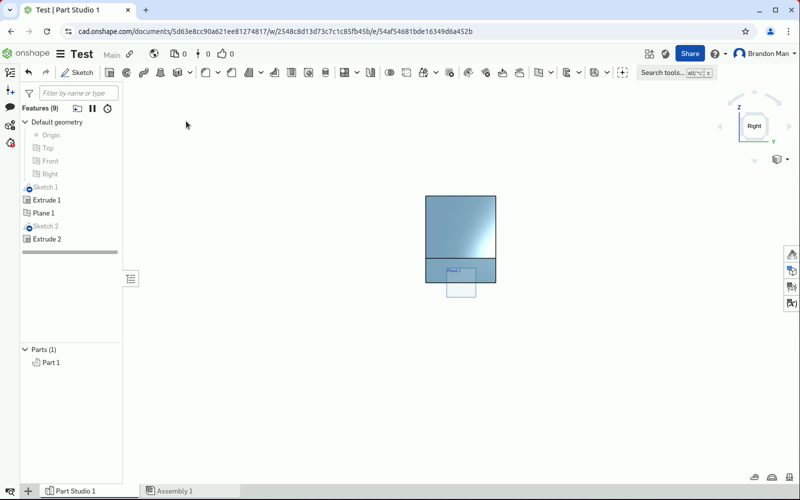
key(shift+h)
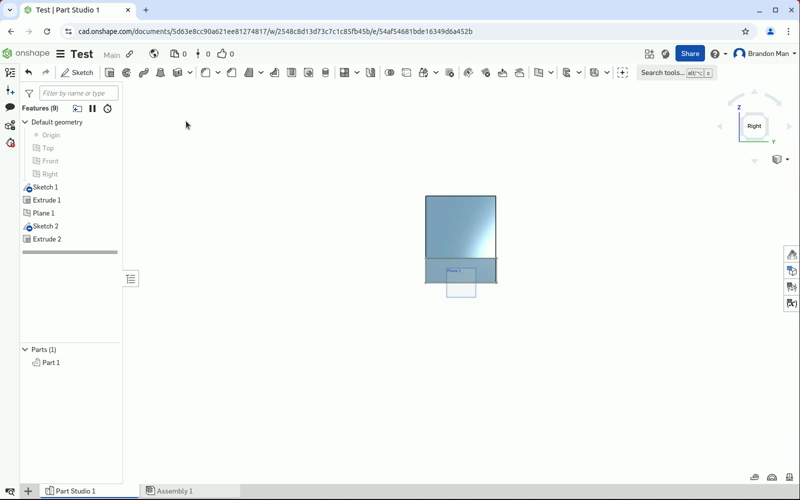
key(shift+h)
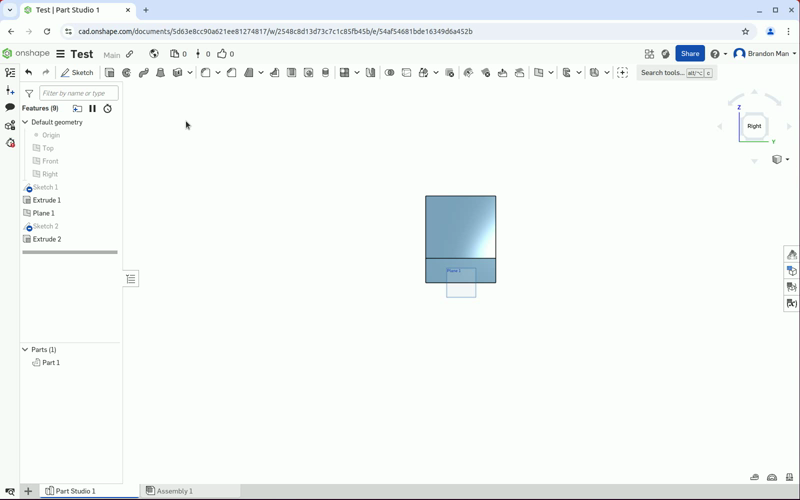
mouse_move(73, 189)
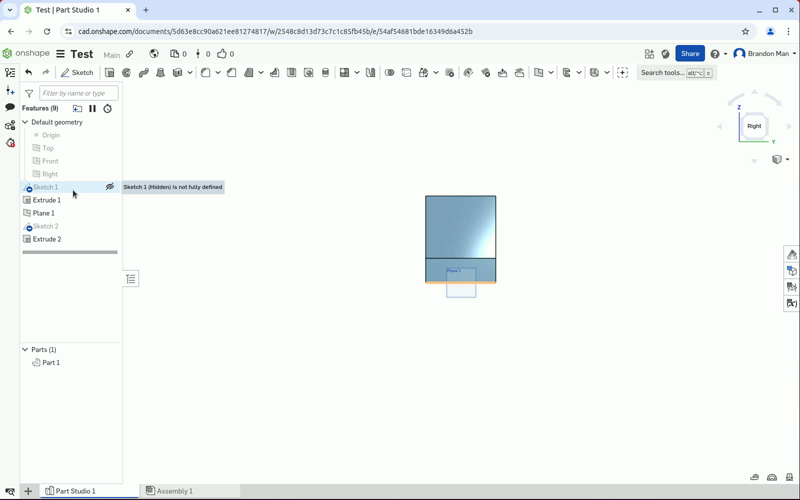
click(73, 189)
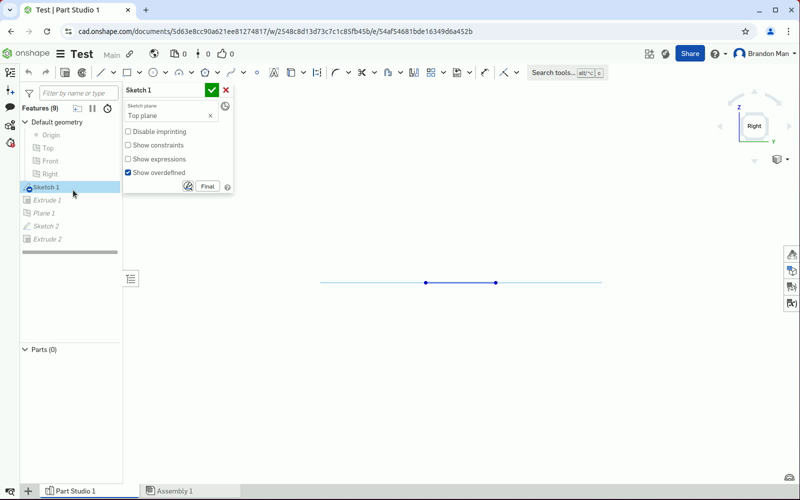
mouse_move(229, 92)
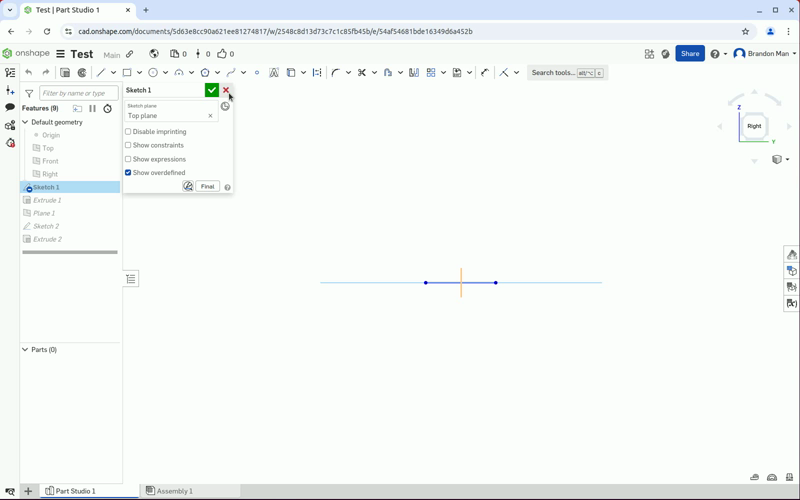
click(229, 92)
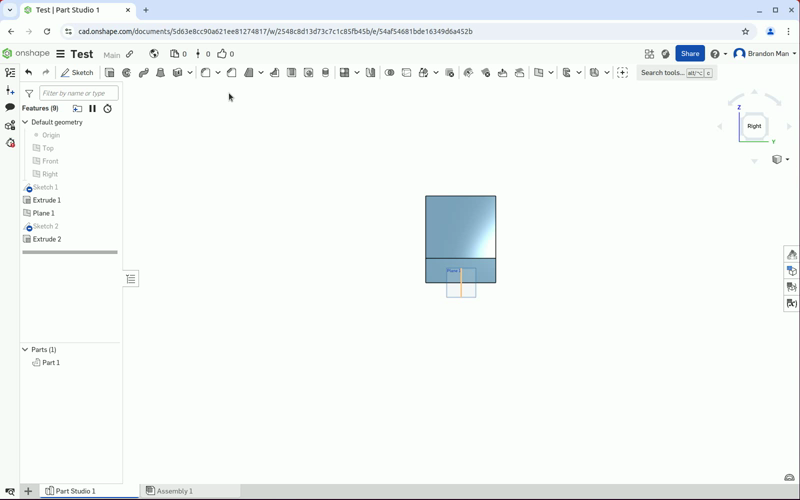
mouse_move(541, 75)
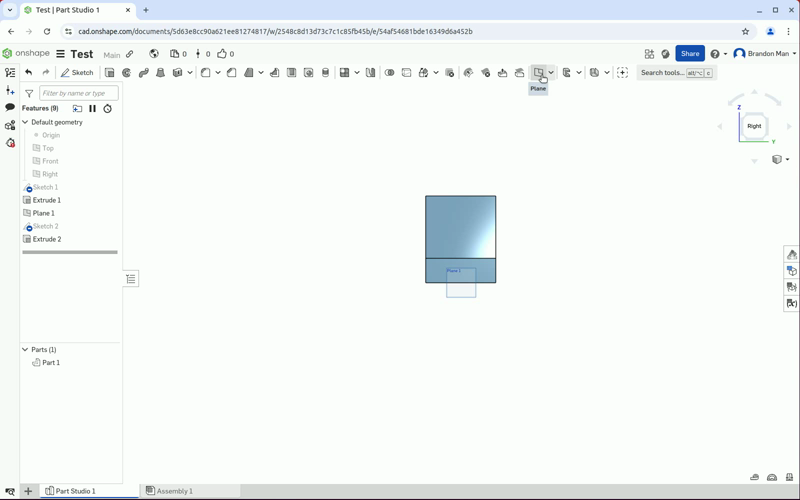
click(541, 75)
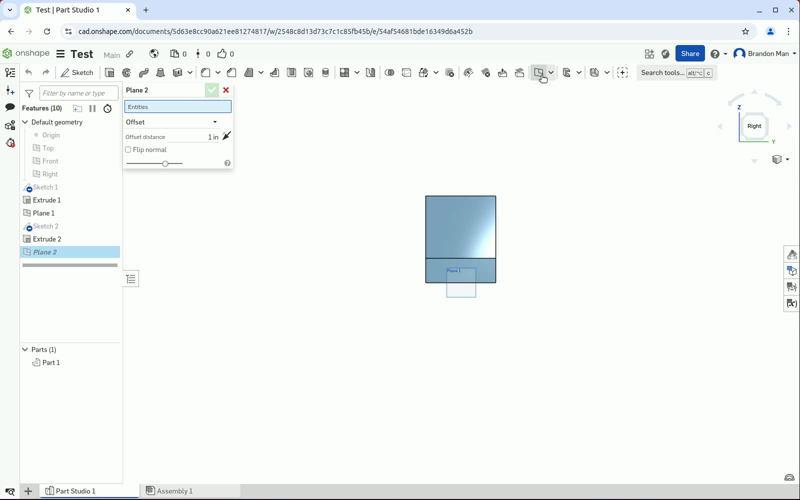
mouse_move(73, 176)
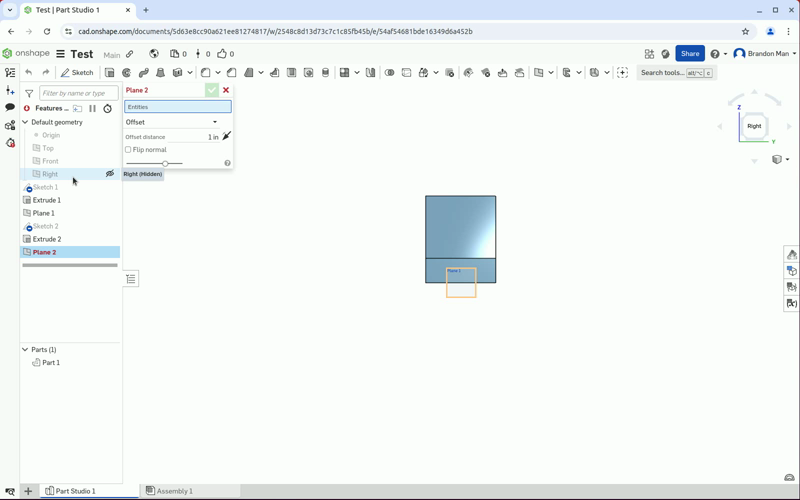
click(73, 176)
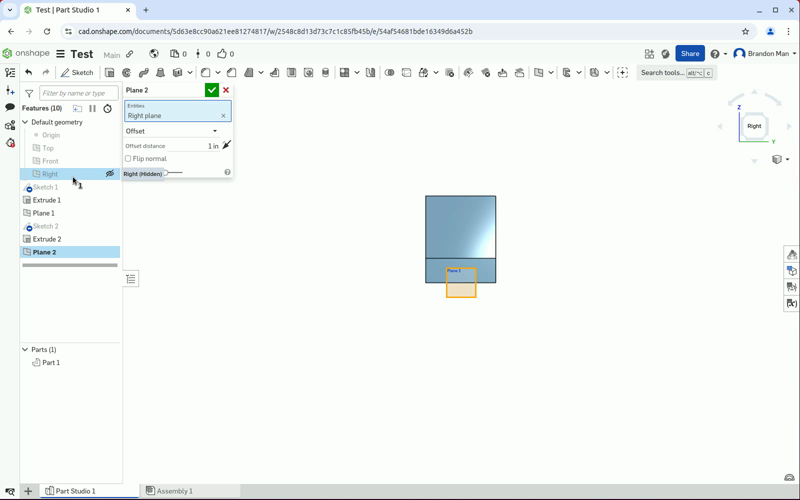
key(tab, 2)
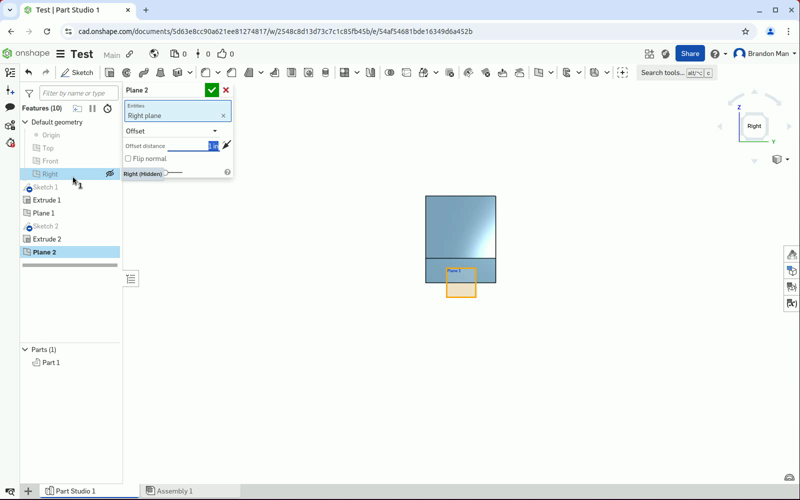
text(23.108)
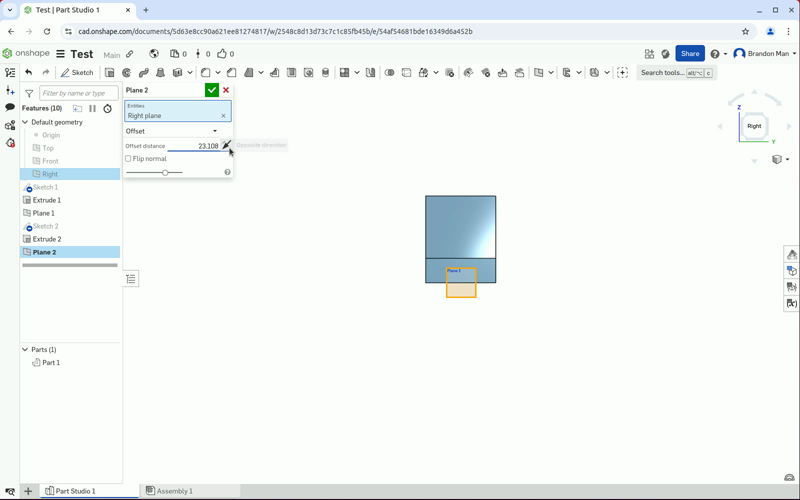
mouse_move(229, 147)
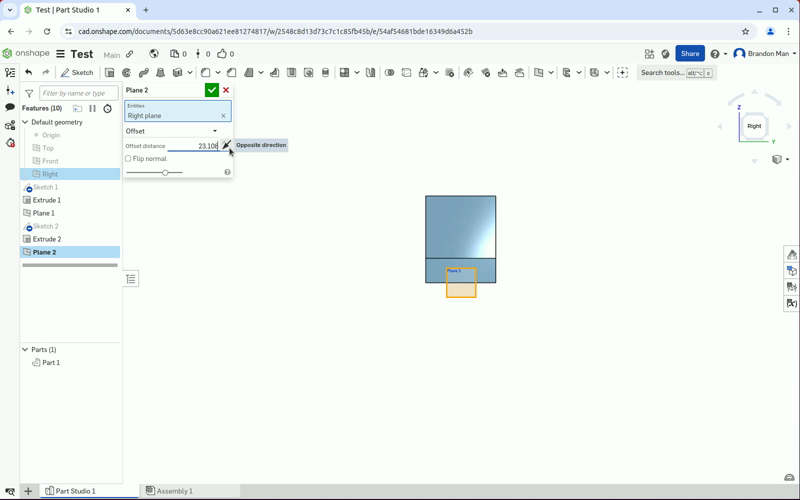
click(229, 147)
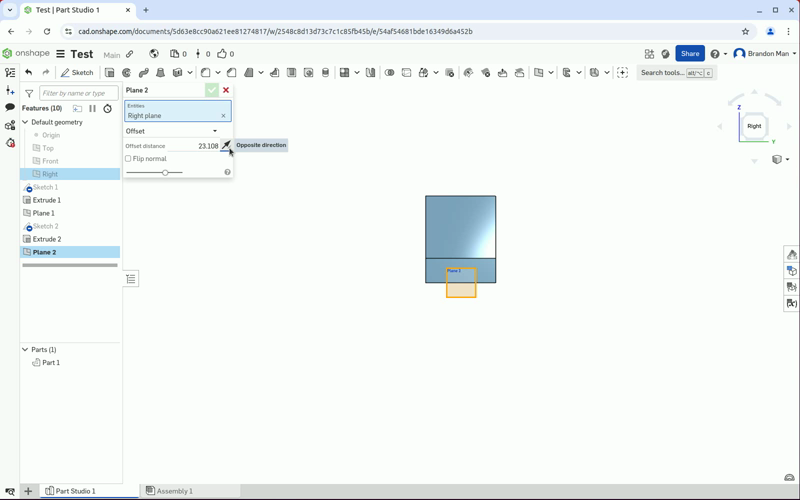
key(enter, 2)
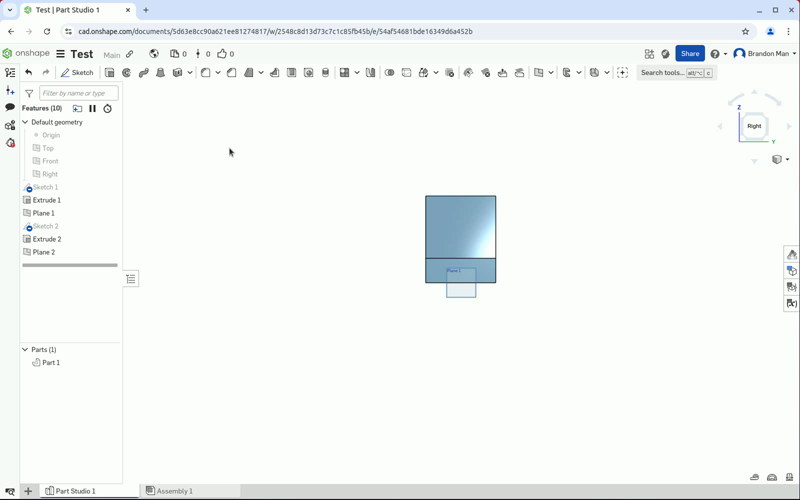
key(shift+s)
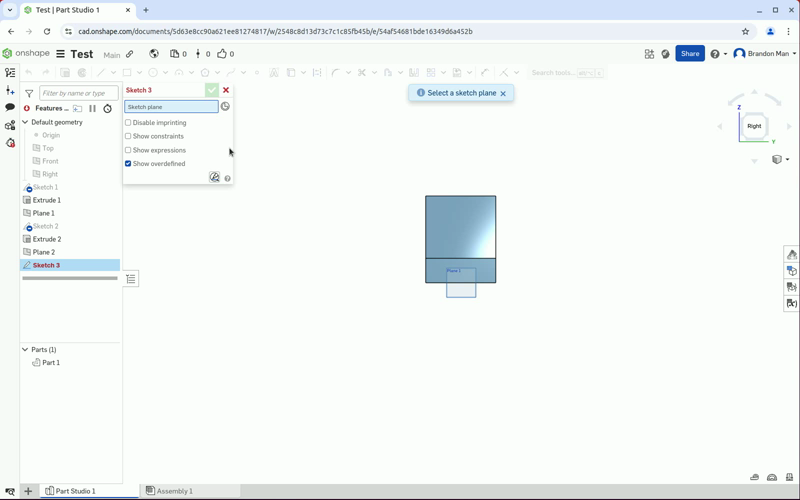
mouse_move(73, 254)
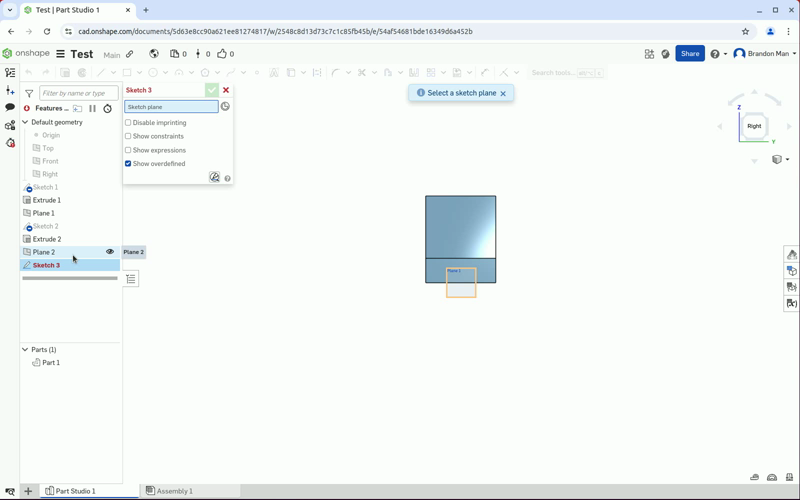
click(73, 254)
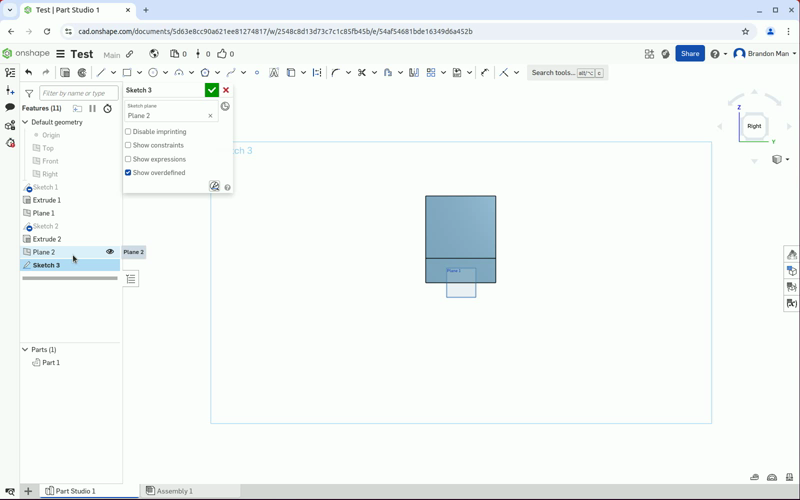
mouse_move(73, 352)
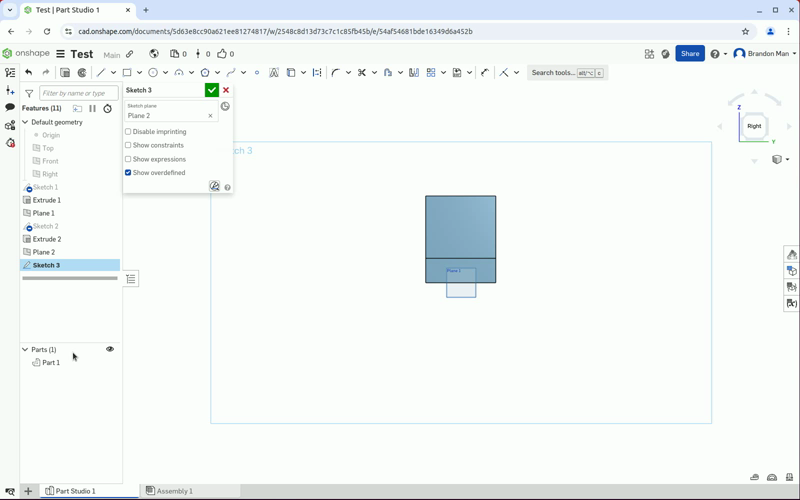
key(y)
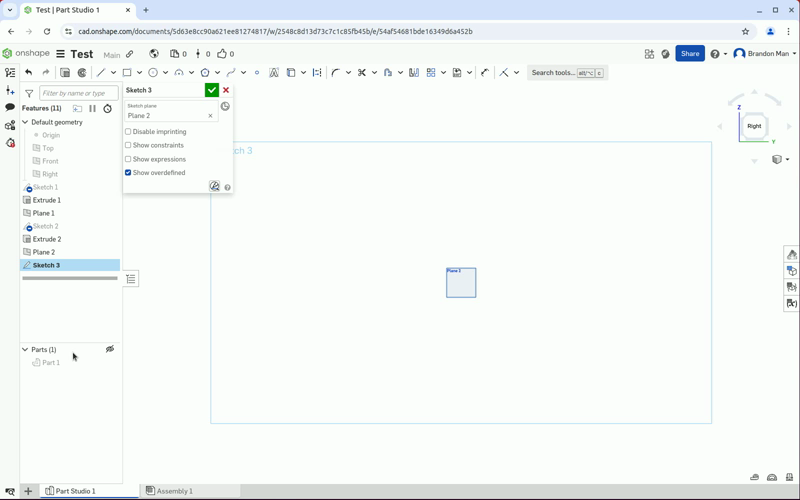
key(l)
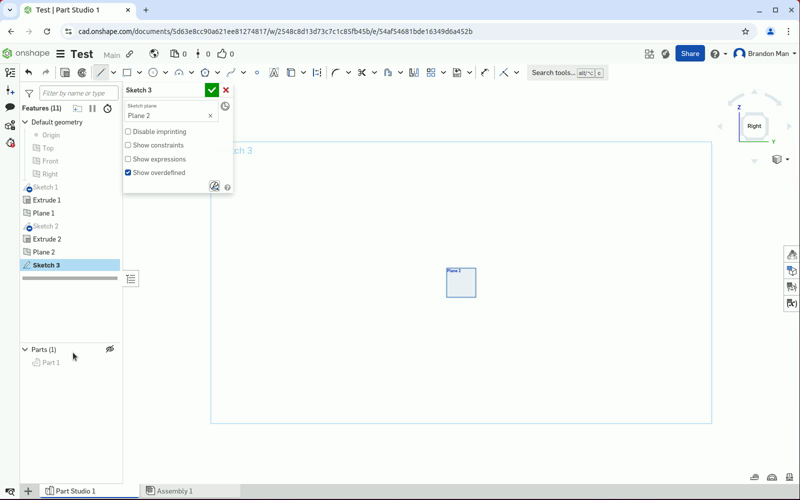
key_down(shift)
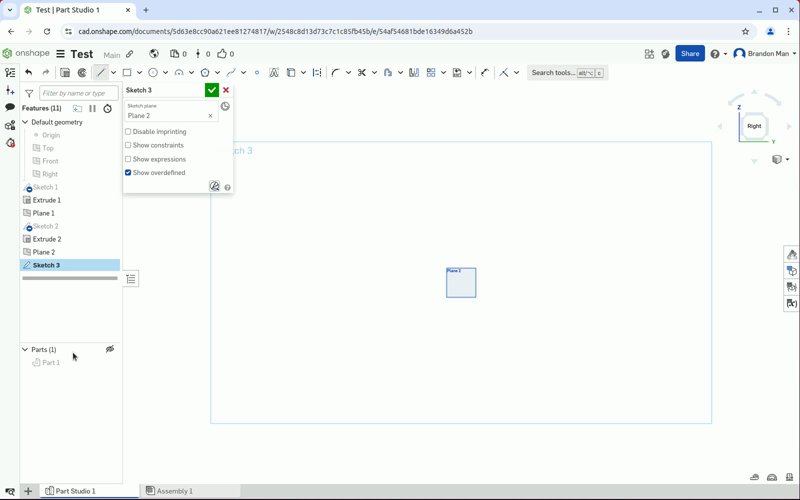
mouse_move(425, 239)
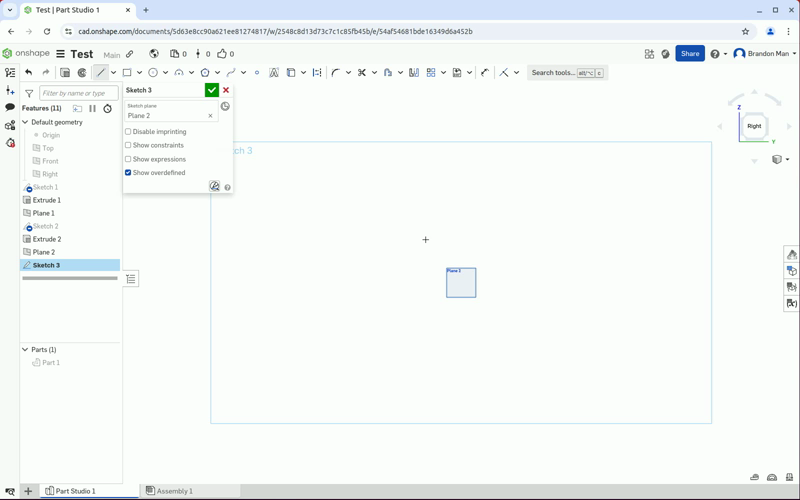
click(425, 239)
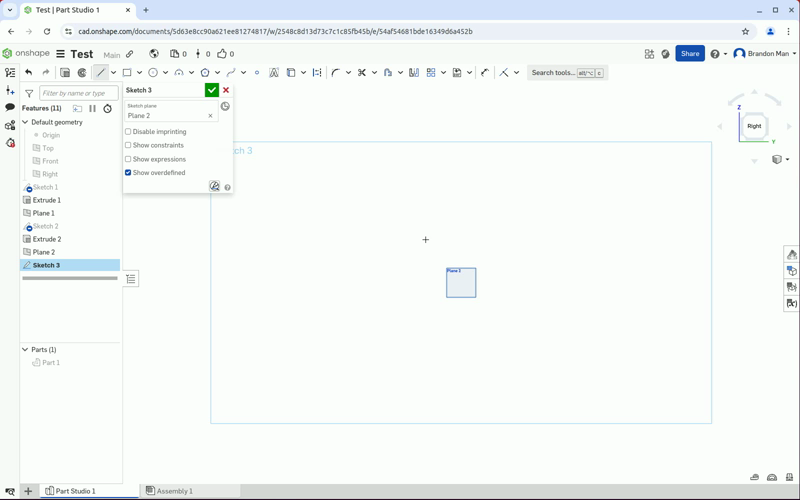
key_up(shift)
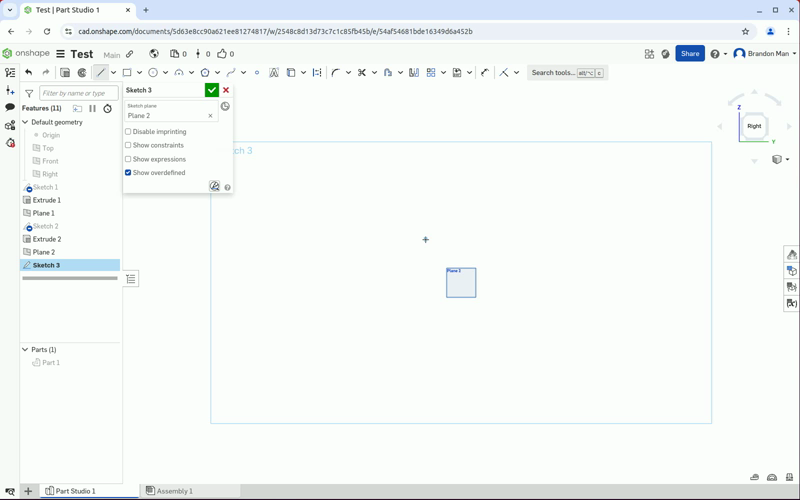
key_down(shift)
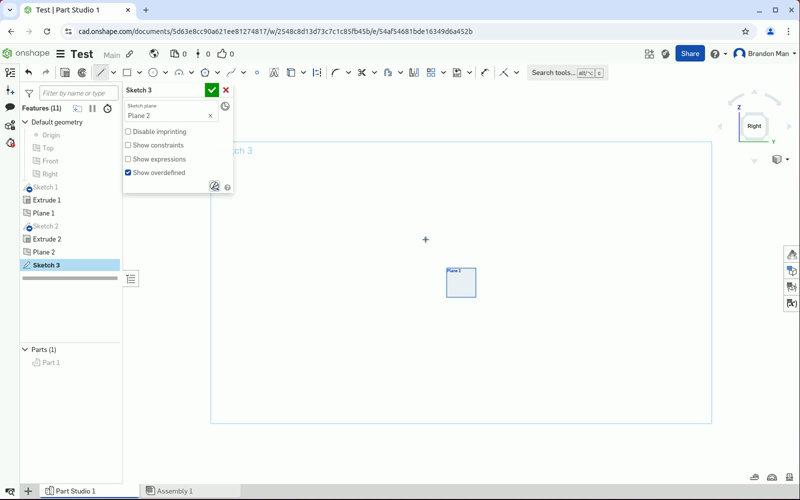
mouse_move(496, 239)
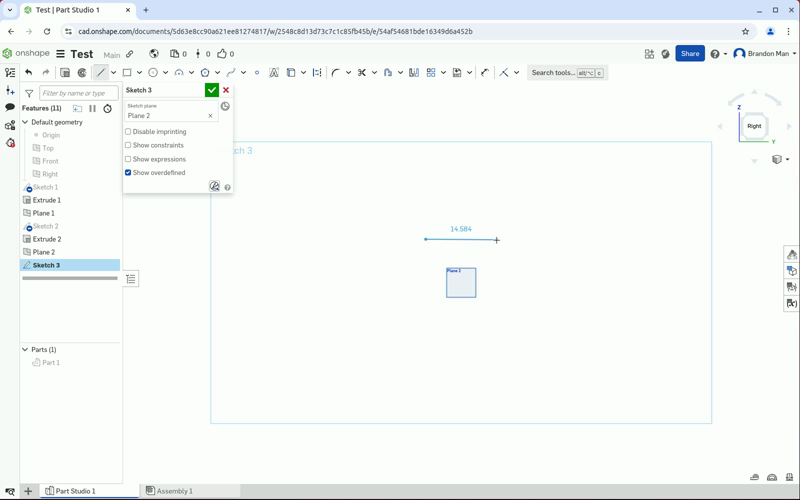
click(496, 239)
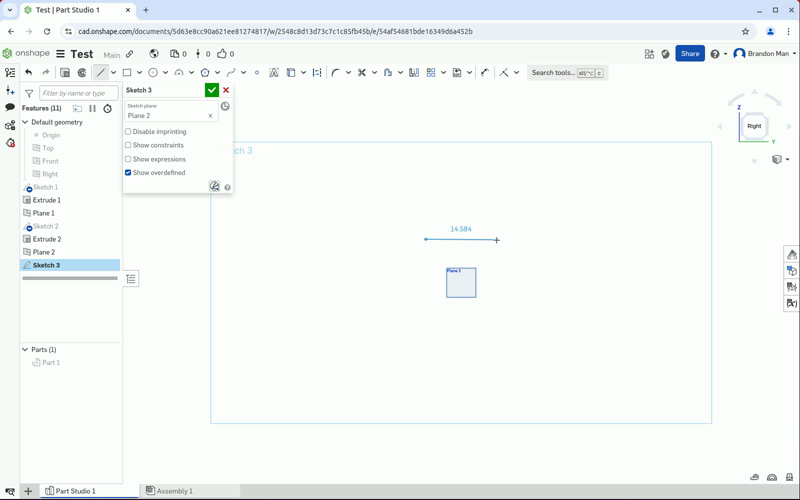
key_up(shift)
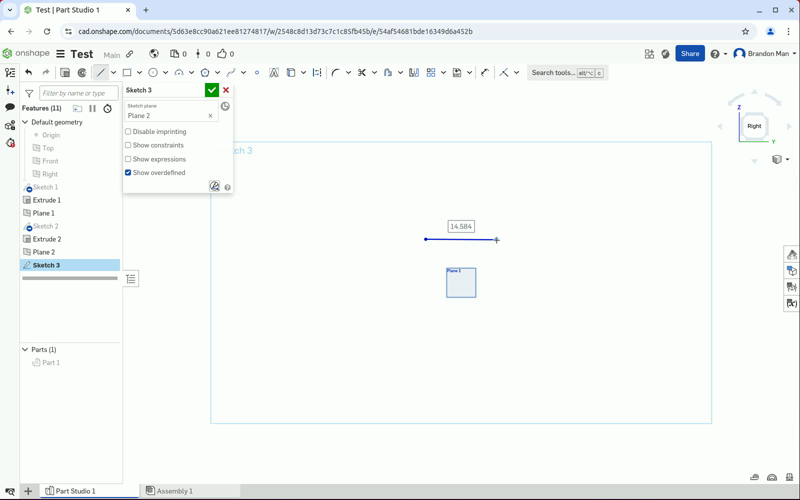
key_down(shift)
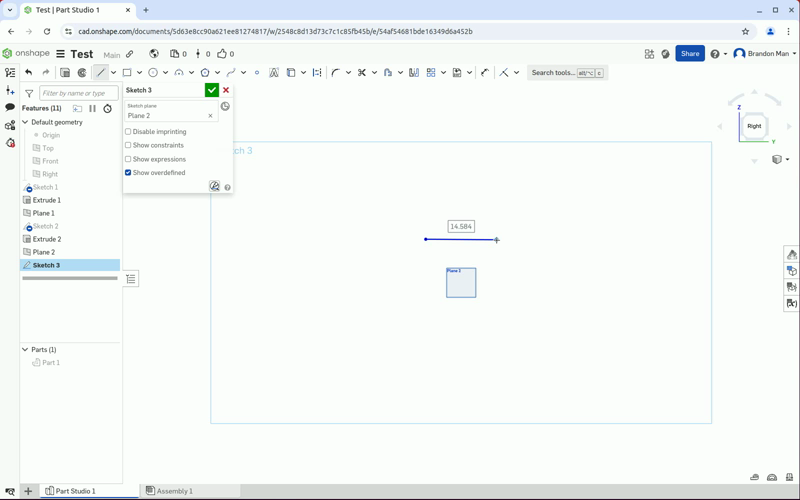
mouse_move(526, 239)
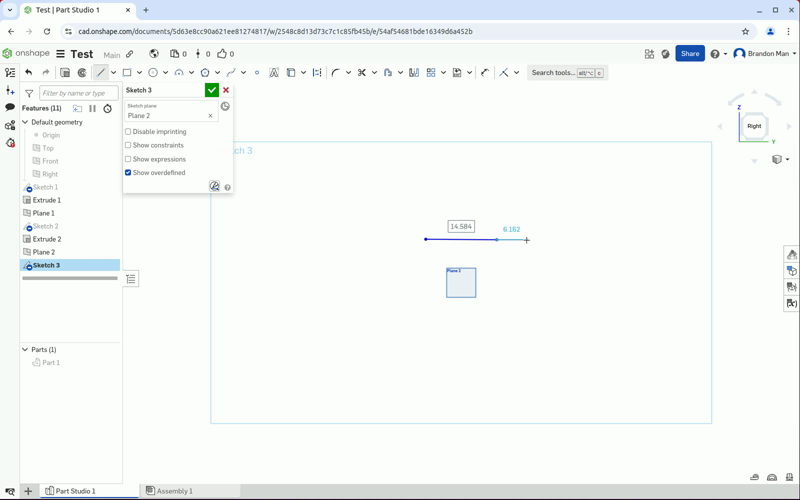
mouse_move(496, 195)
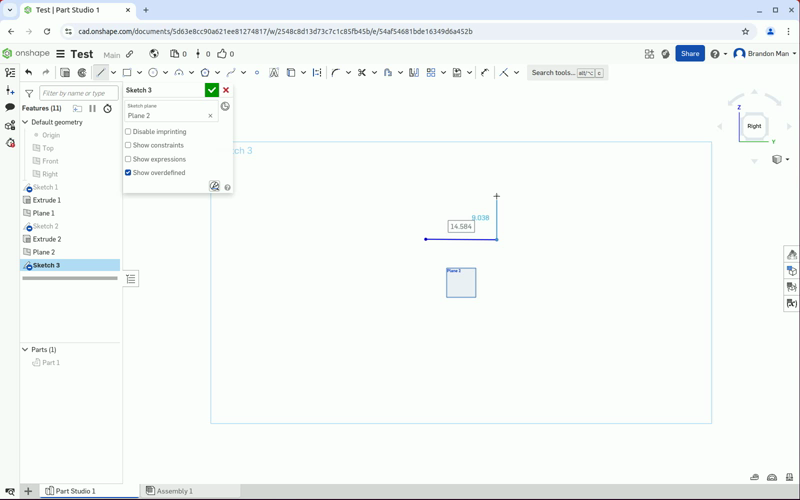
click(496, 195)
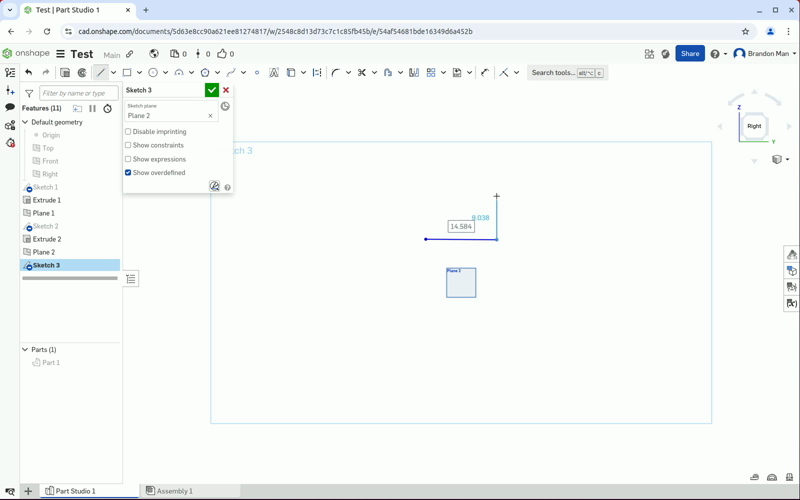
key_up(shift)
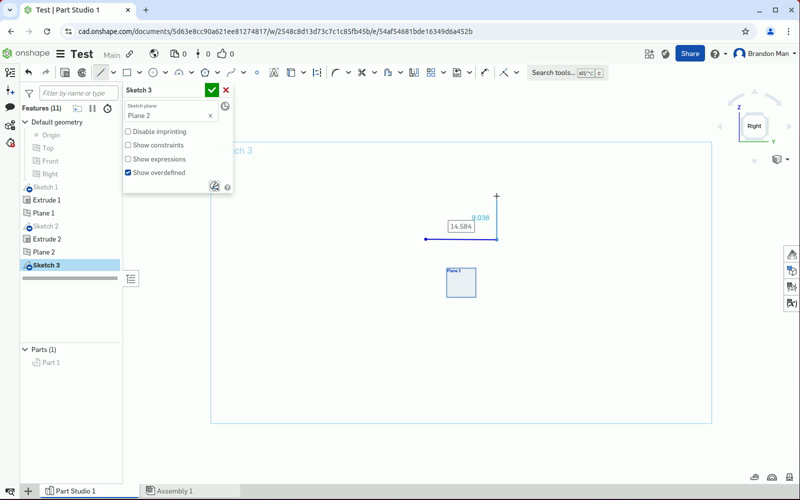
key_down(shift)
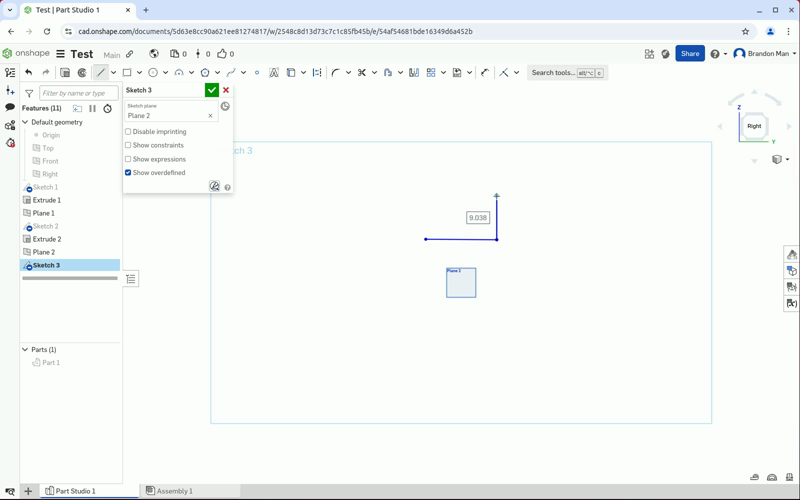
mouse_move(425, 195)
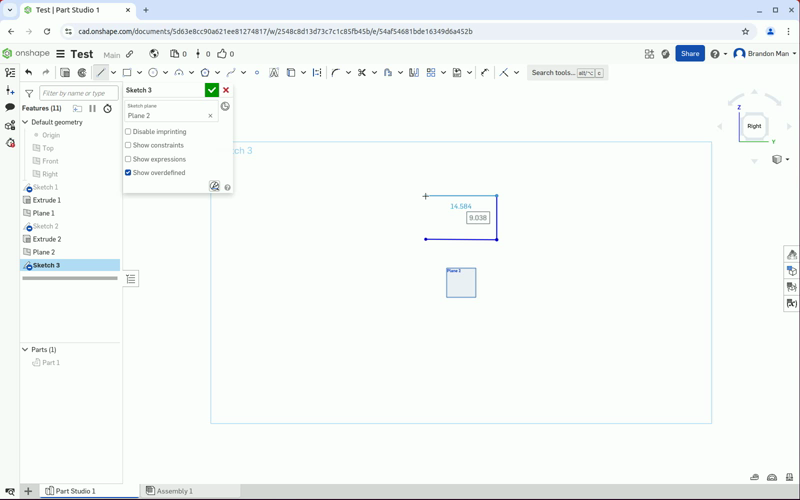
click(425, 195)
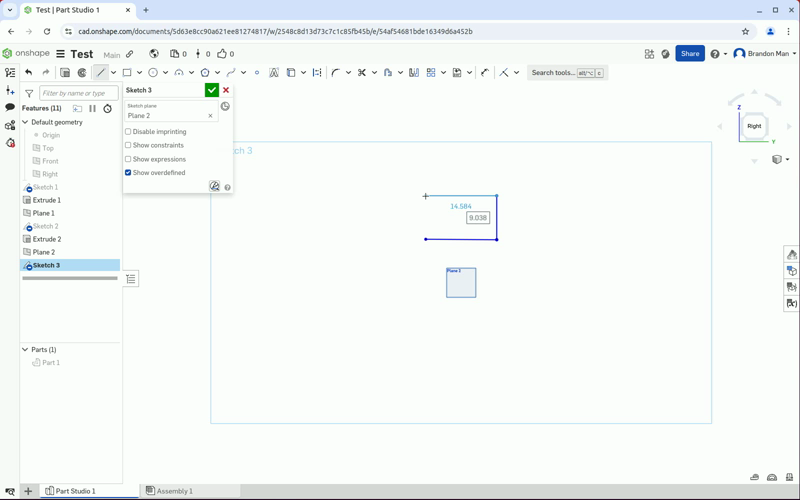
key_up(shift)
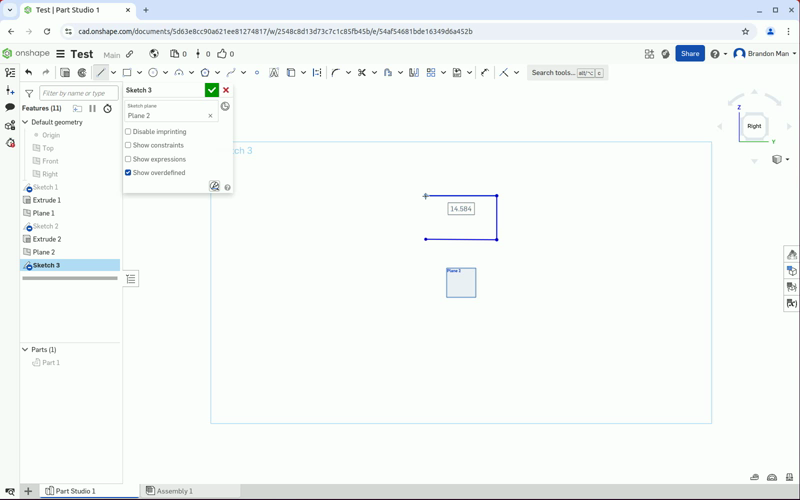
mouse_move(455, 195)
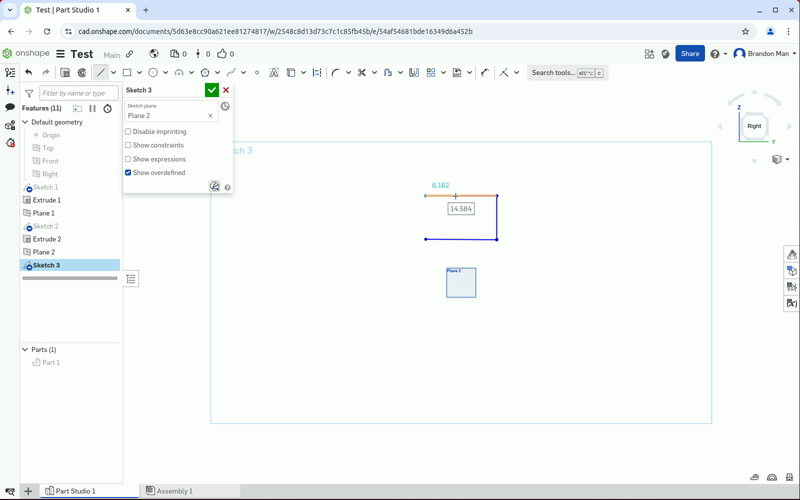
key_down(shift)
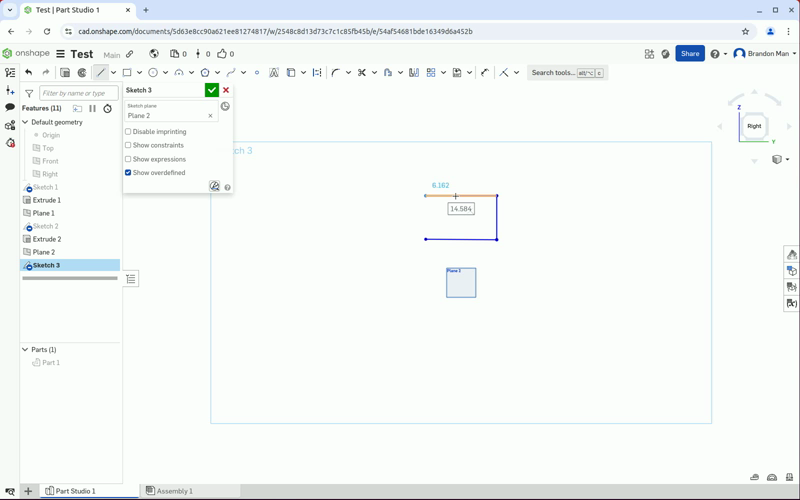
mouse_move(425, 239)
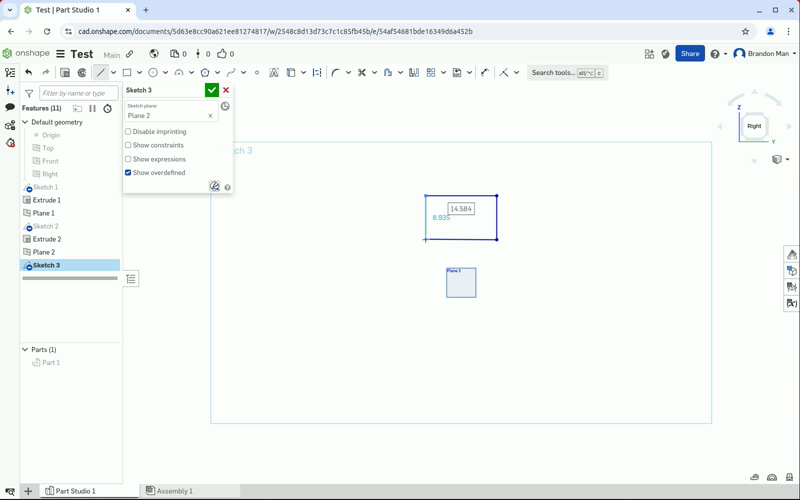
key_up(shift)
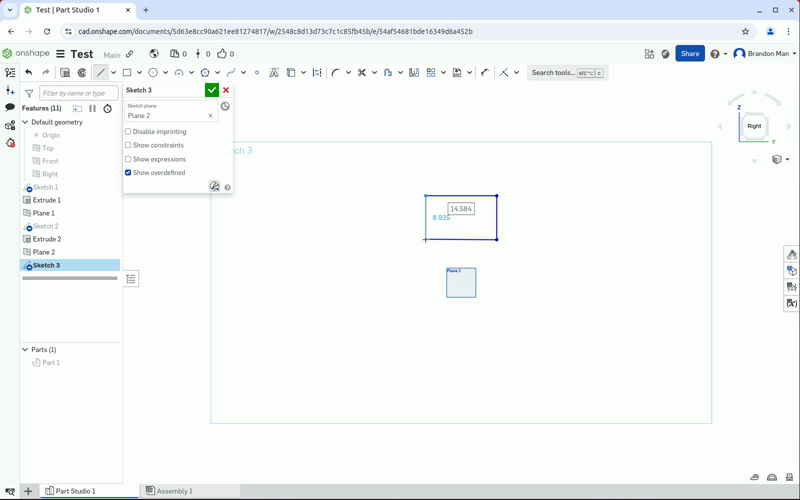
click(425, 239)
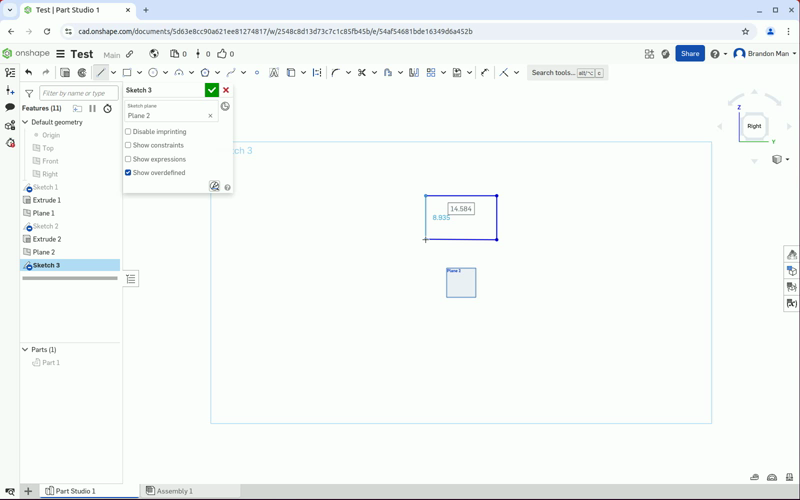
key(esc)
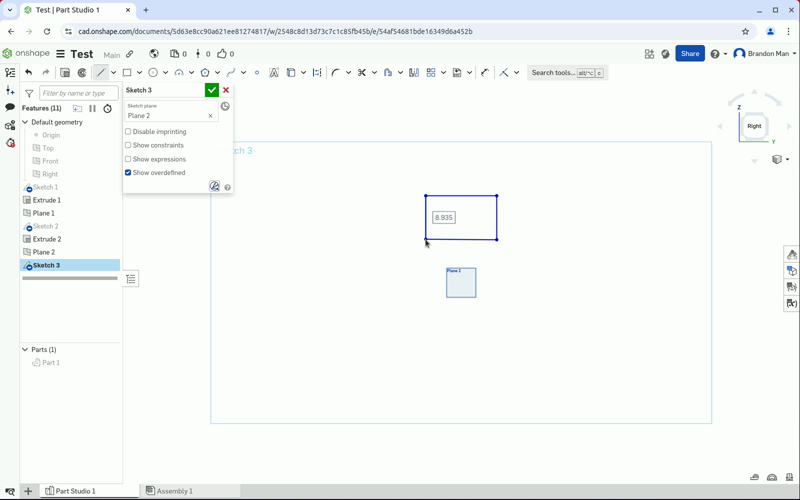
mouse_move(455, 226)
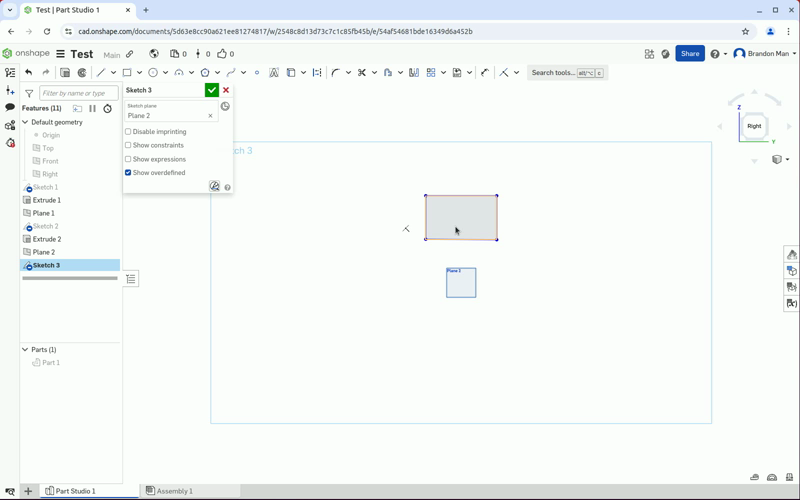
click(455, 226)
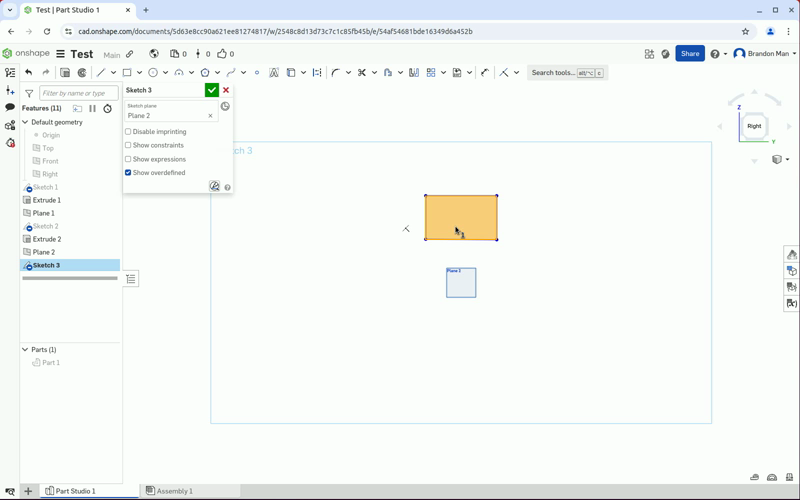
mouse_move(73, 352)
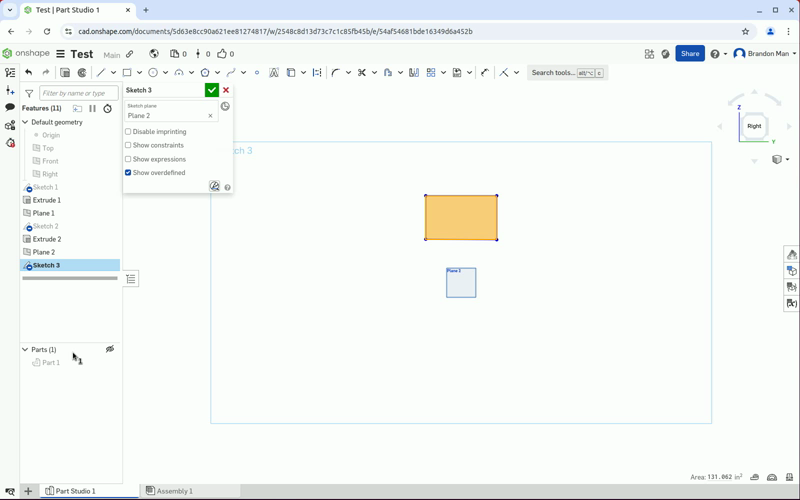
key(shift+y)
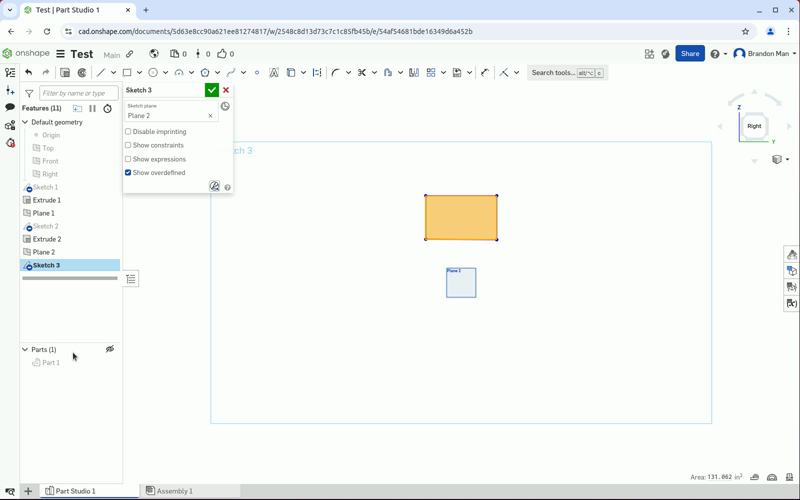
key(shift+e)
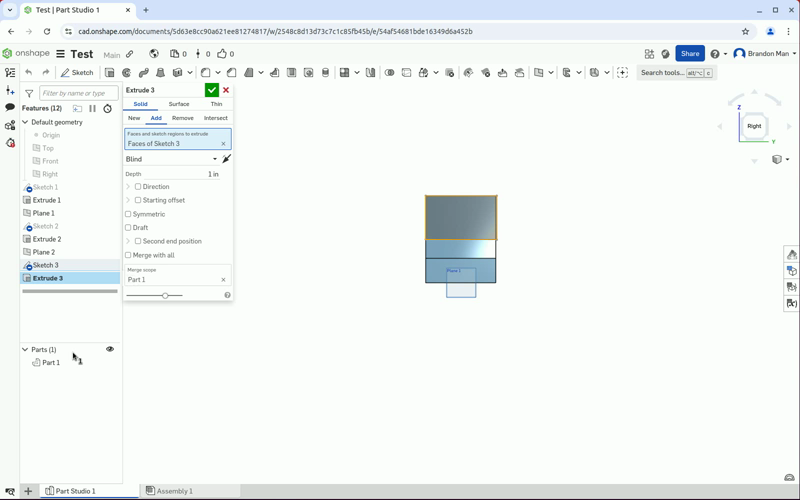
mouse_move(143, 106)
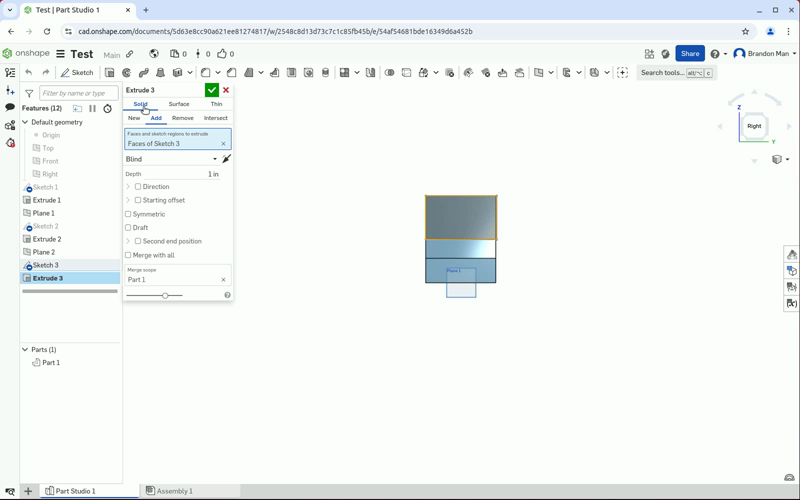
click(143, 106)
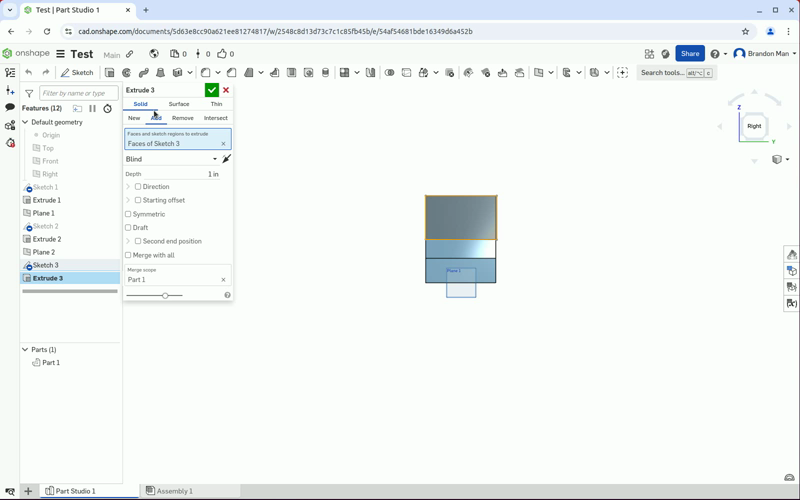
mouse_move(186, 120)
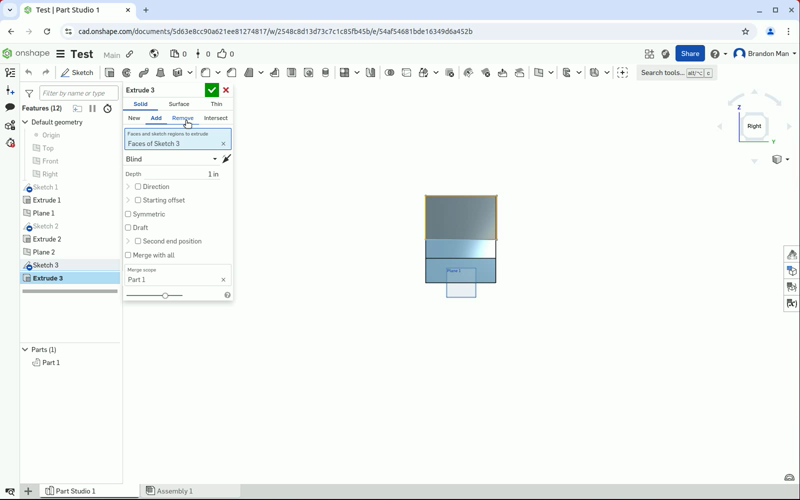
click(186, 120)
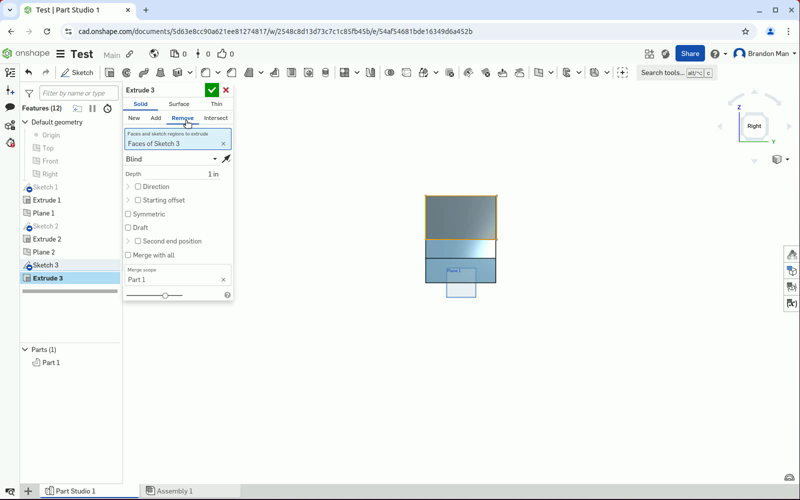
key(tab, 4)
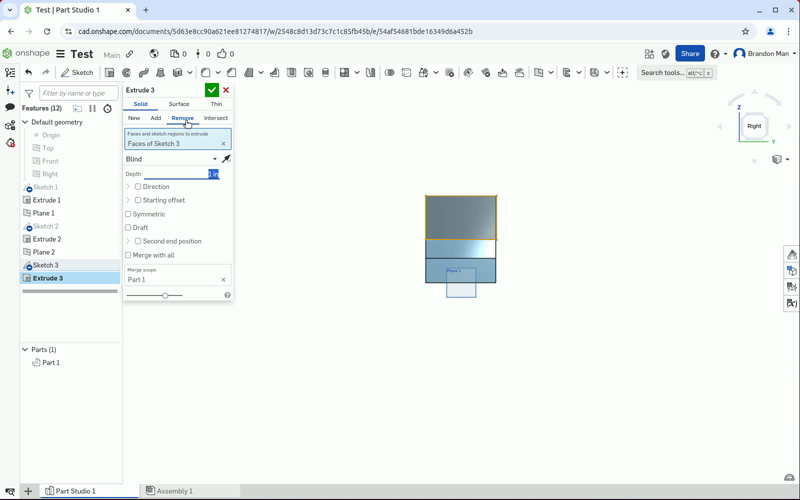
text(26.96)
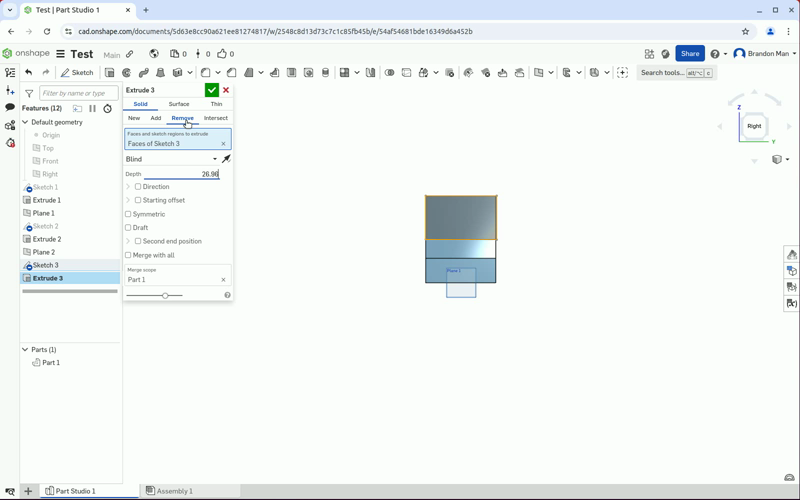
key(tab, 6)
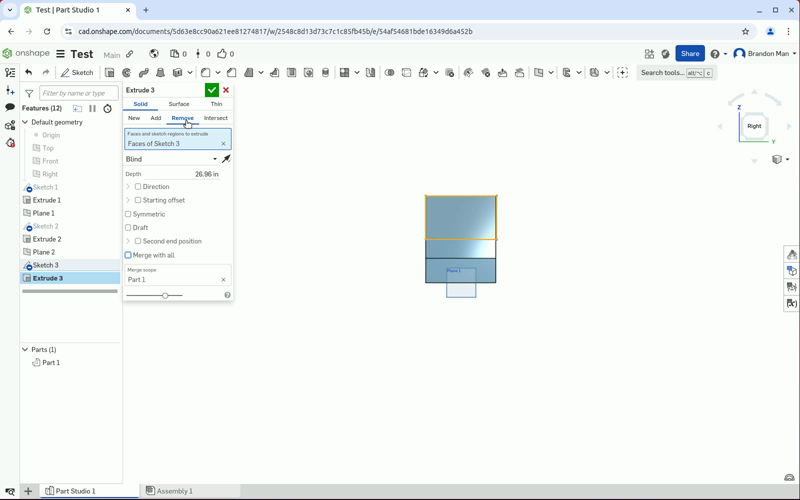
key(space)
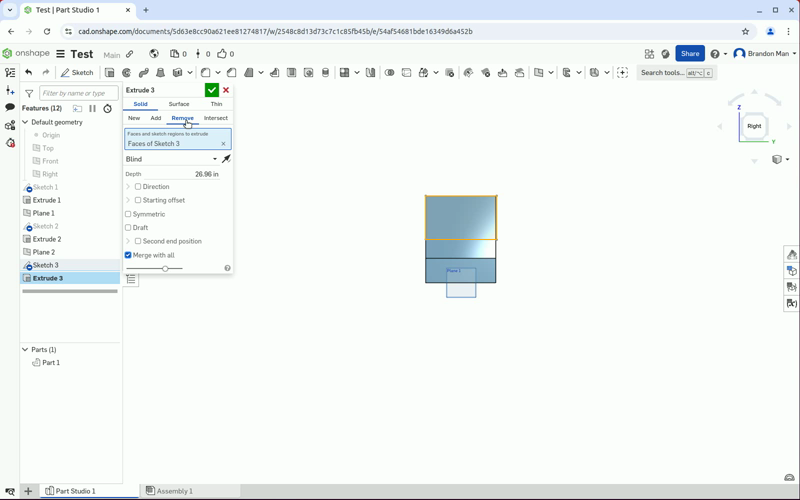
key(enter)
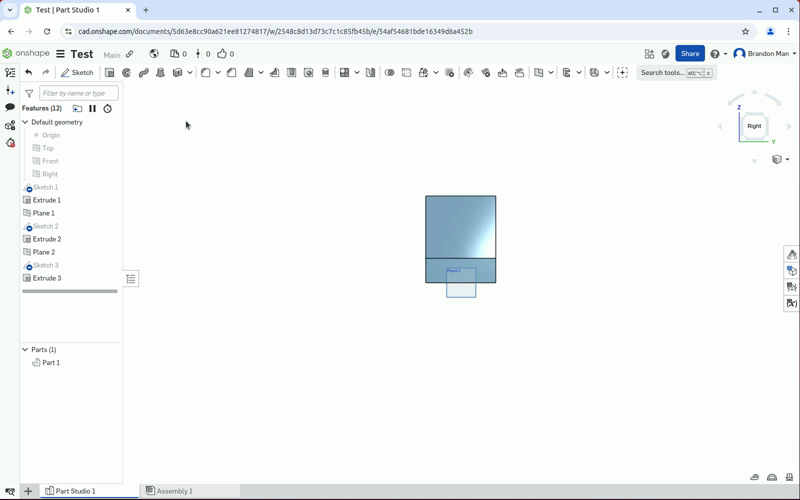
key(shift+h)
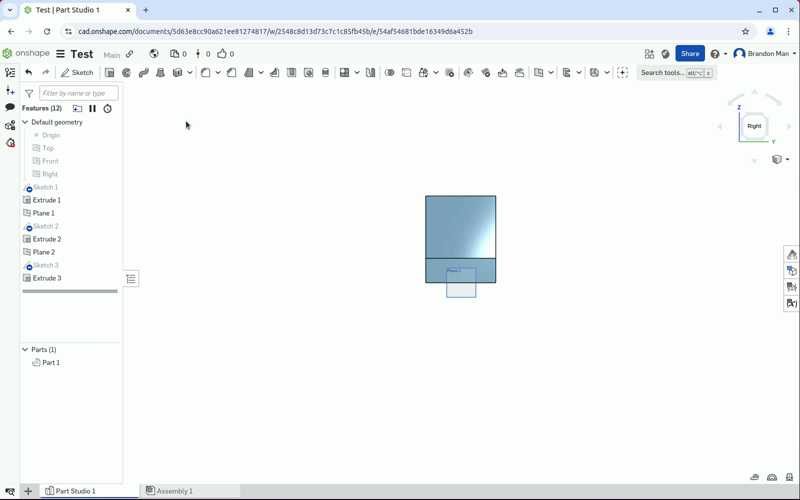
key(shift+h)
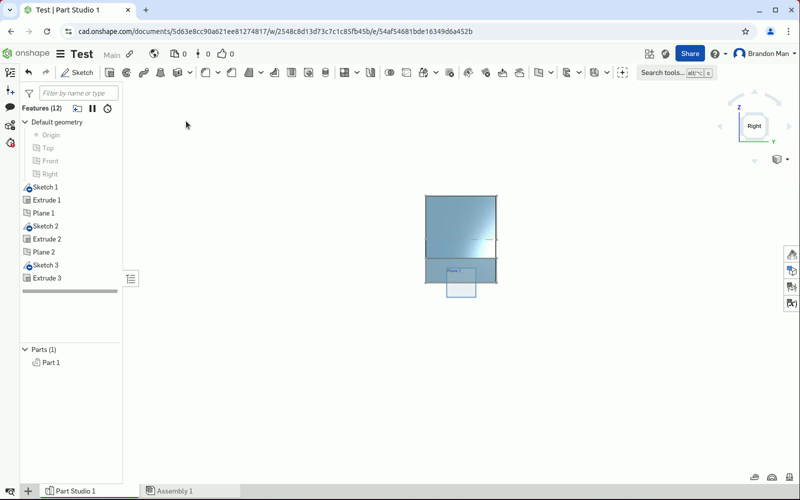
key(shift+7)
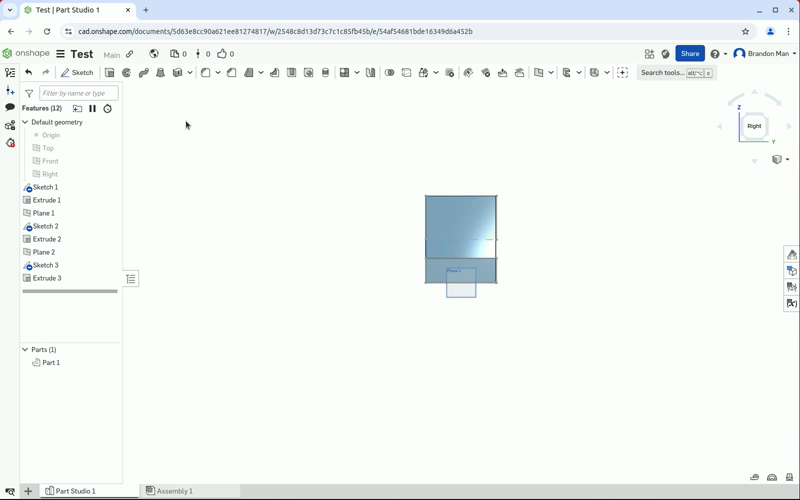
key(right, 2)
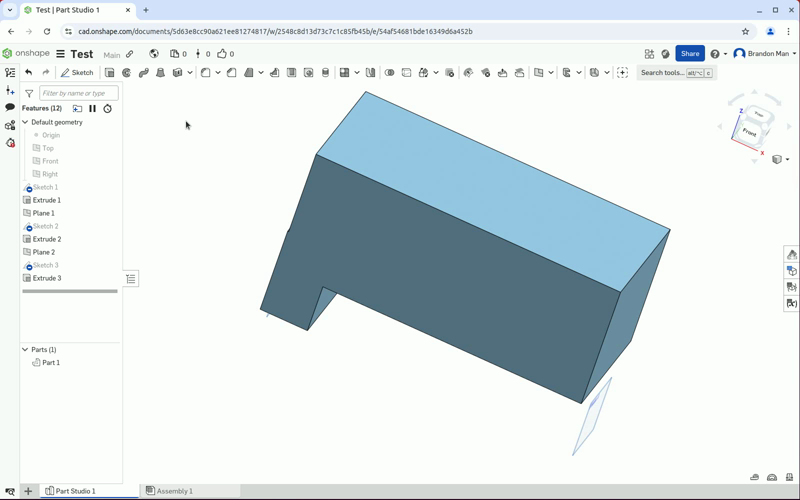
key(down, 2)
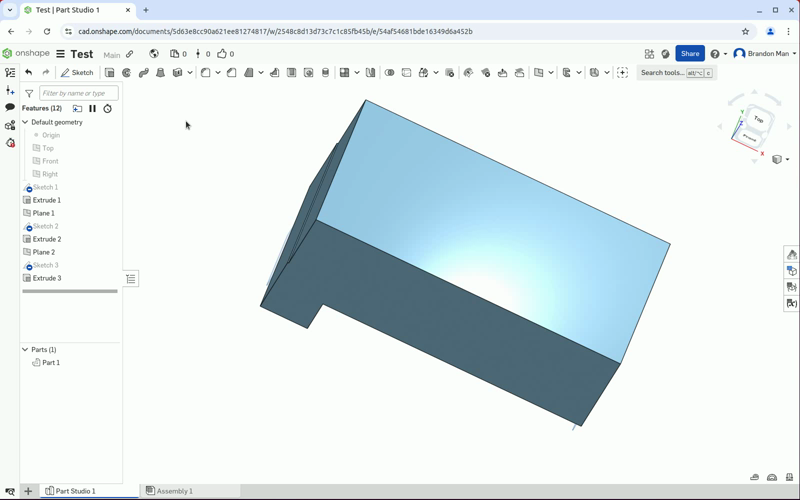
key(up, 2)
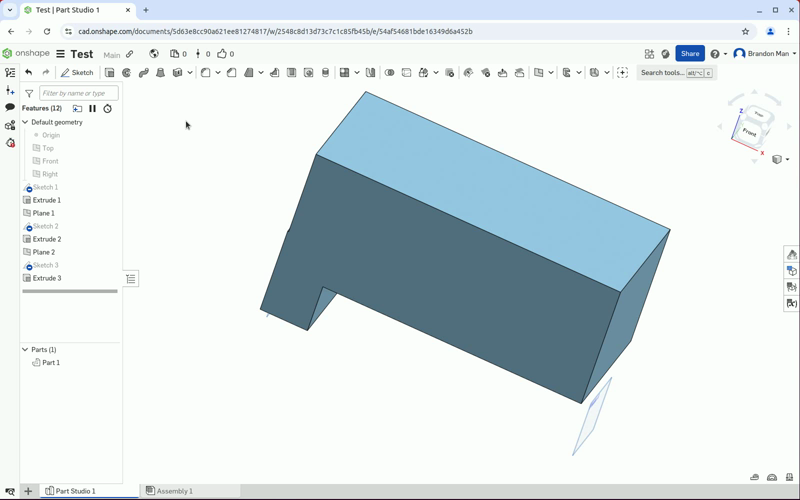
key(left, 2)
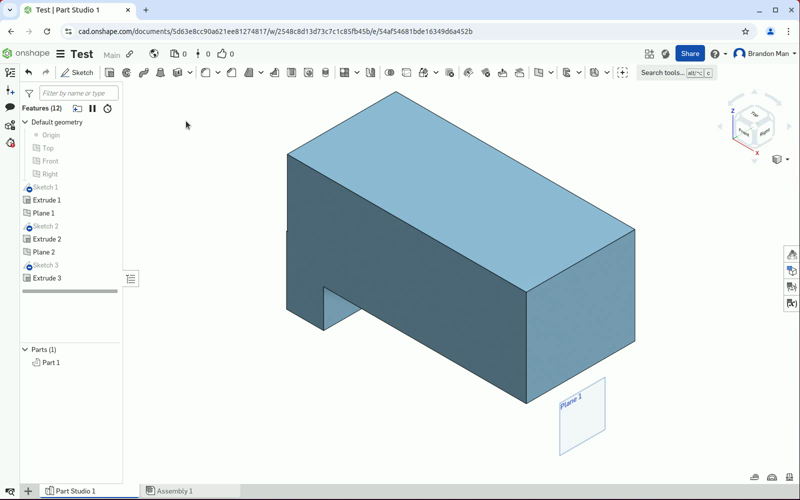
mouse_move(73, 189)
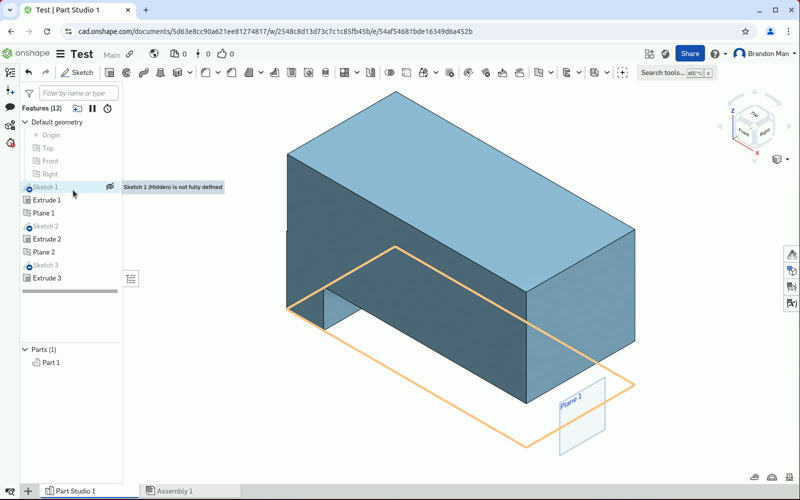
click(73, 189)